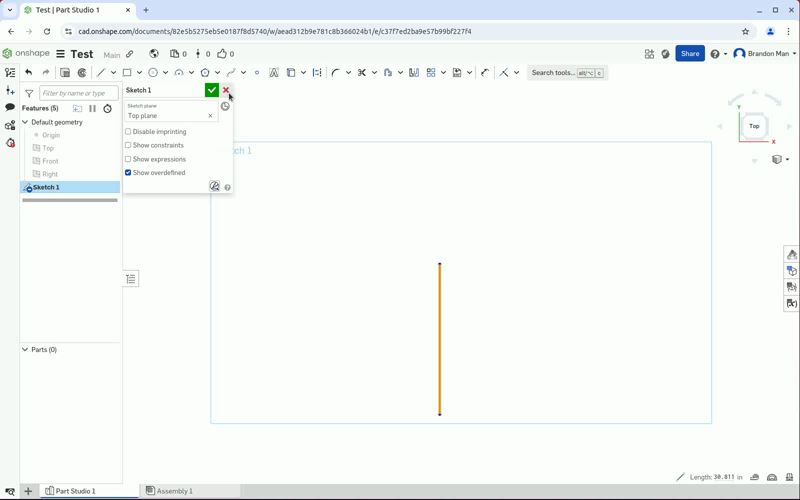
key(shift+h)
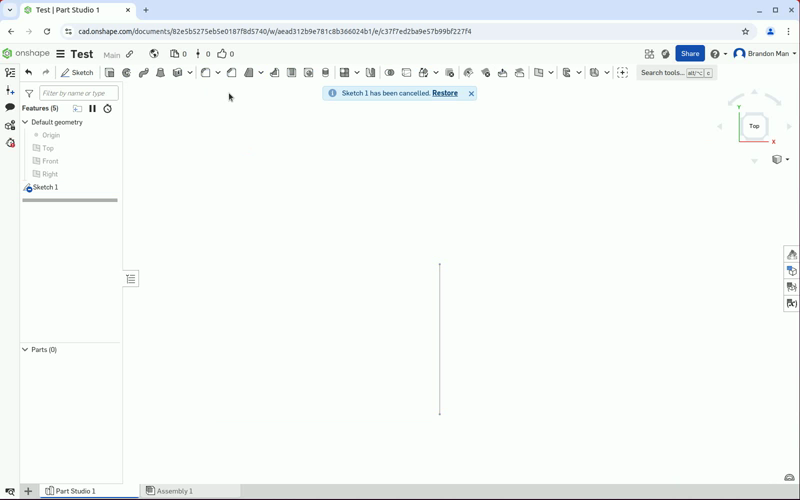
key(shift+s)
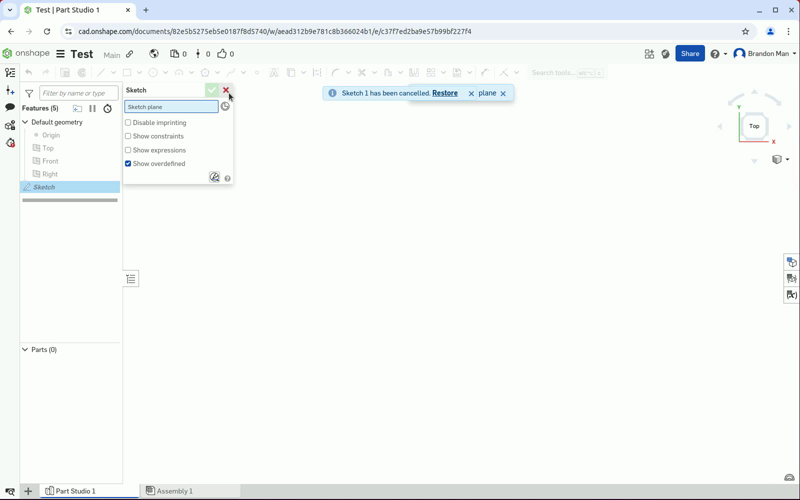
mouse_move(73, 150)
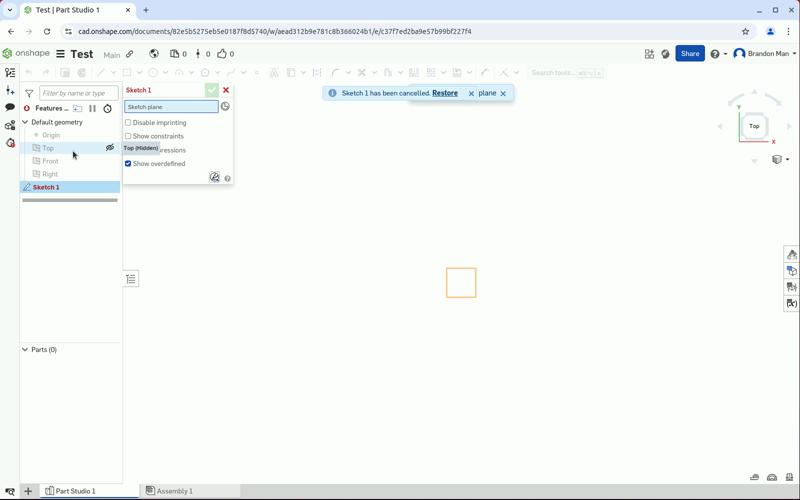
click(73, 150)
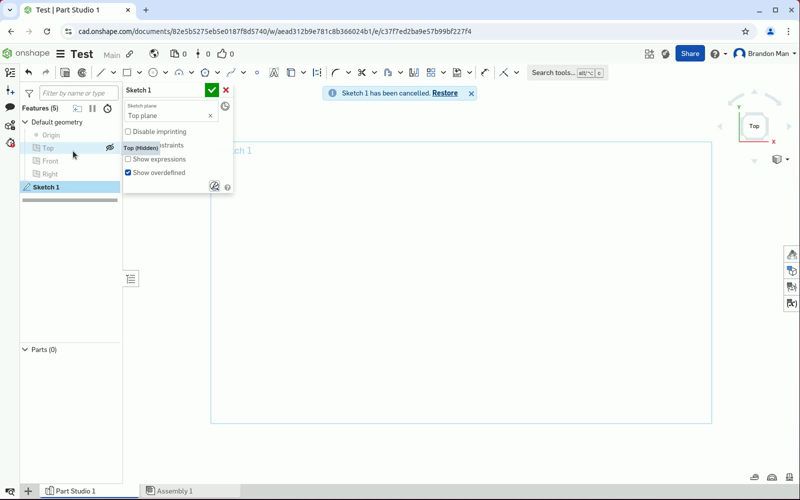
mouse_move(73, 352)
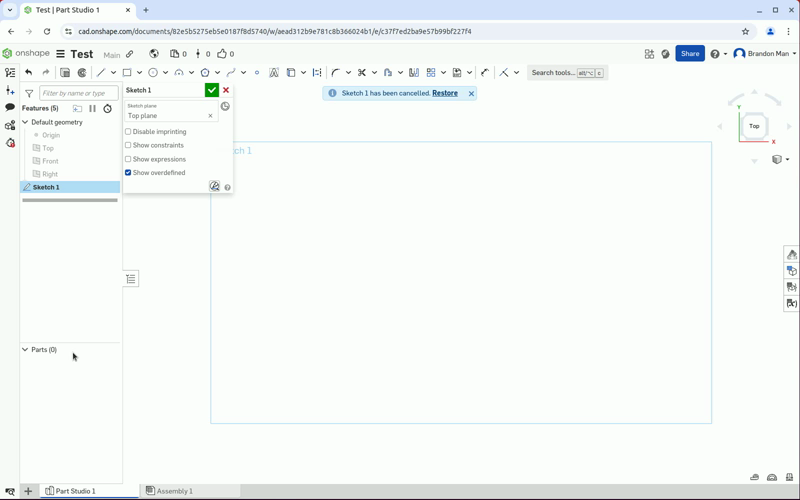
key(y)
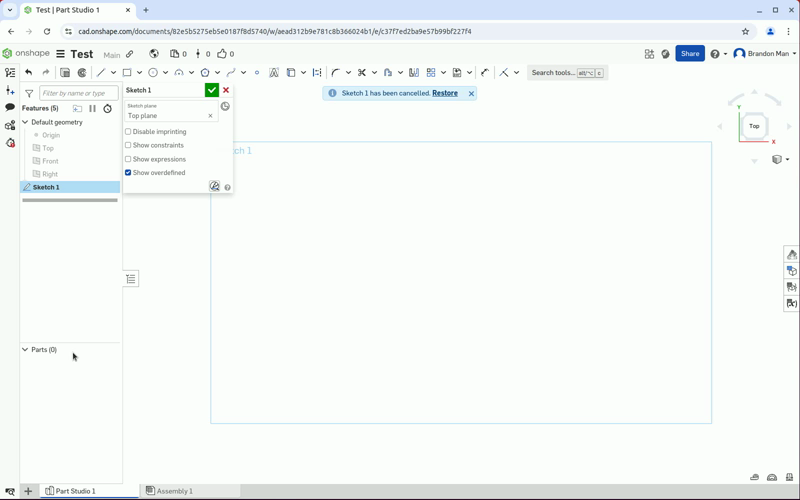
key(l)
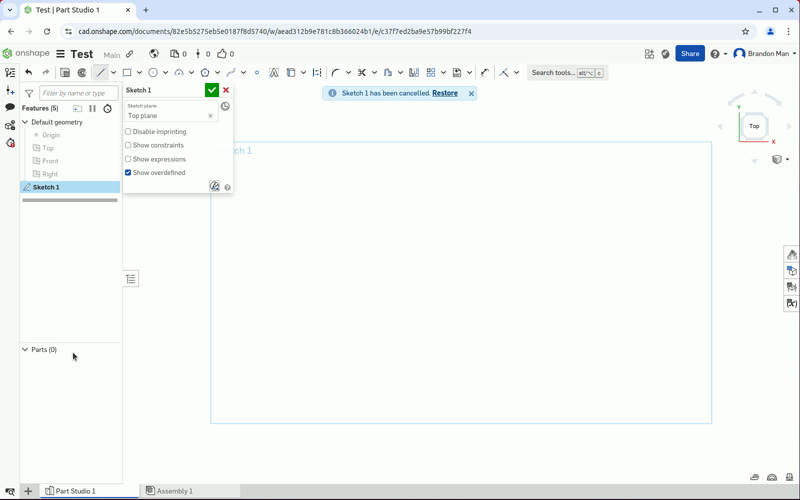
key_down(shift)
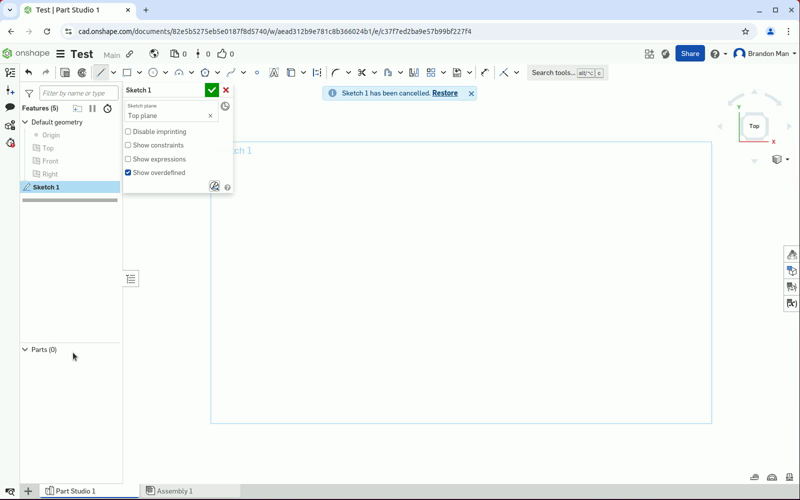
mouse_move(404, 395)
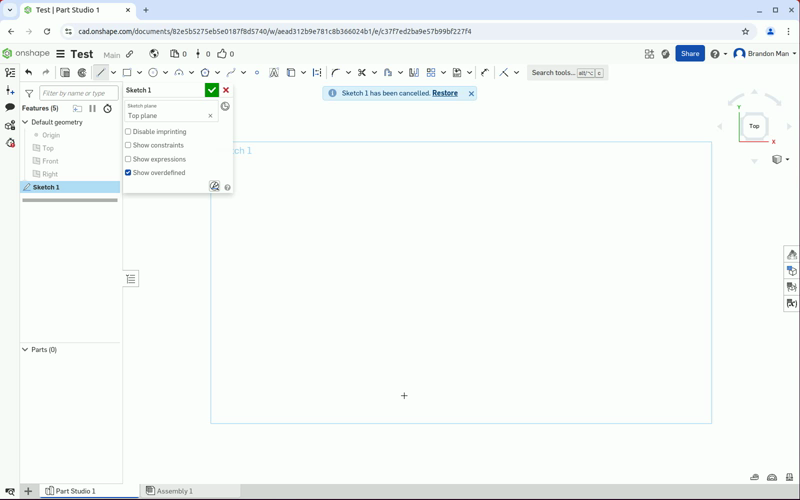
click(404, 395)
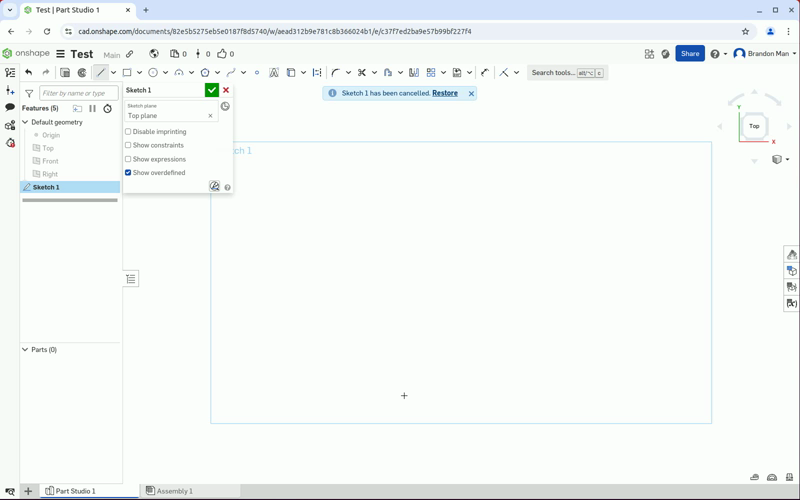
key_up(shift)
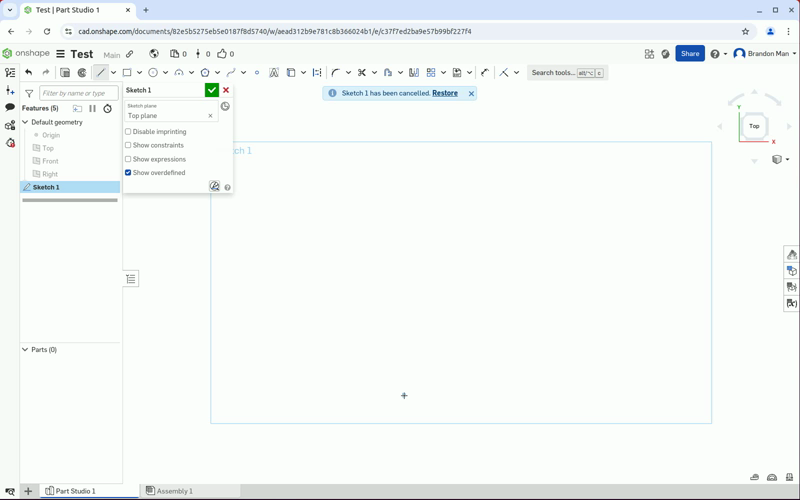
key_down(shift)
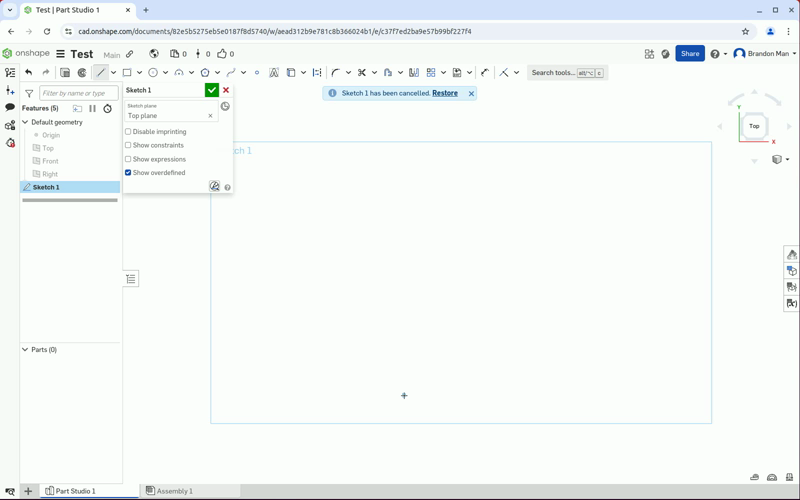
mouse_move(517, 395)
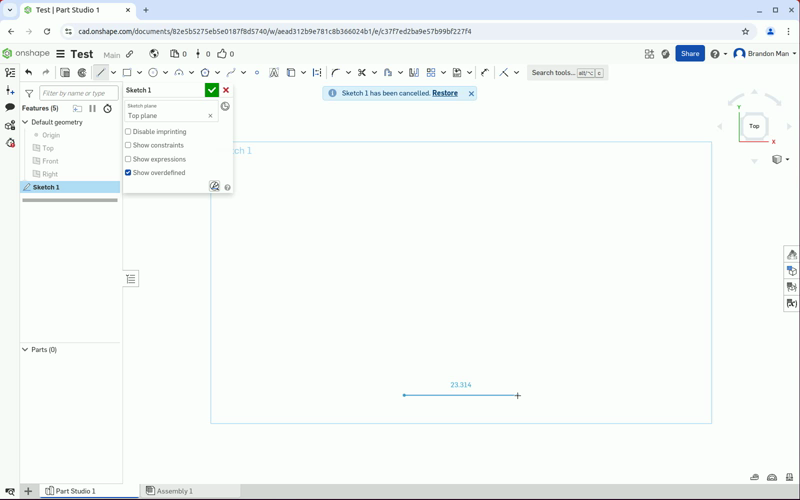
click(517, 395)
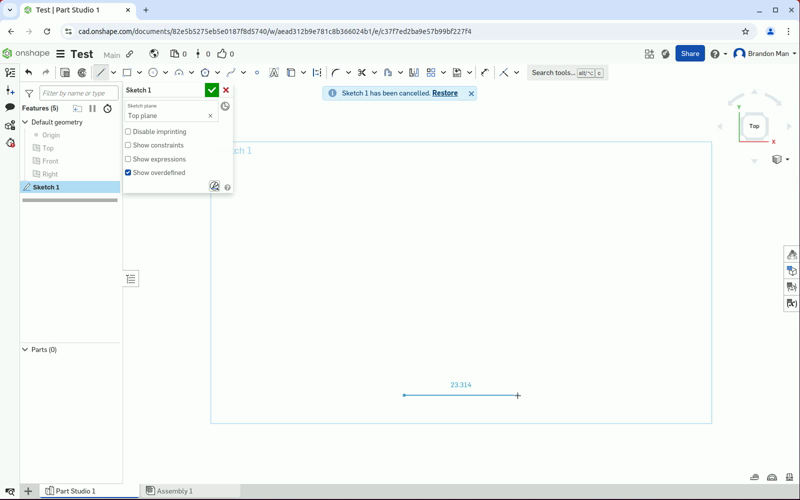
key_up(shift)
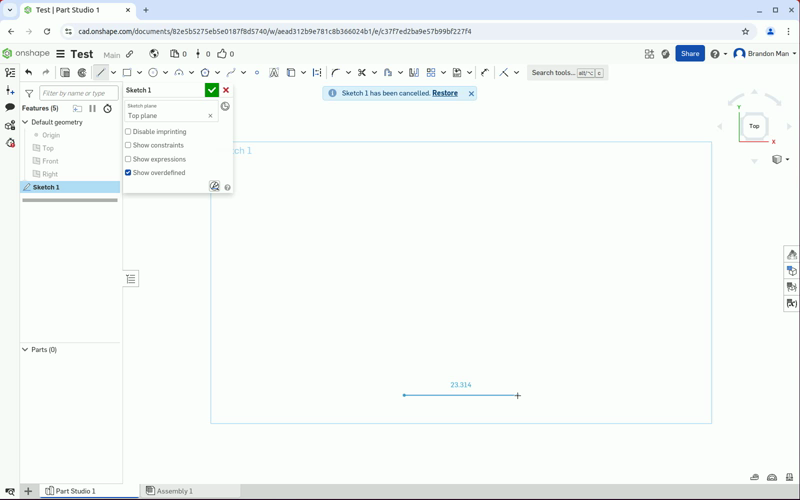
key_down(shift)
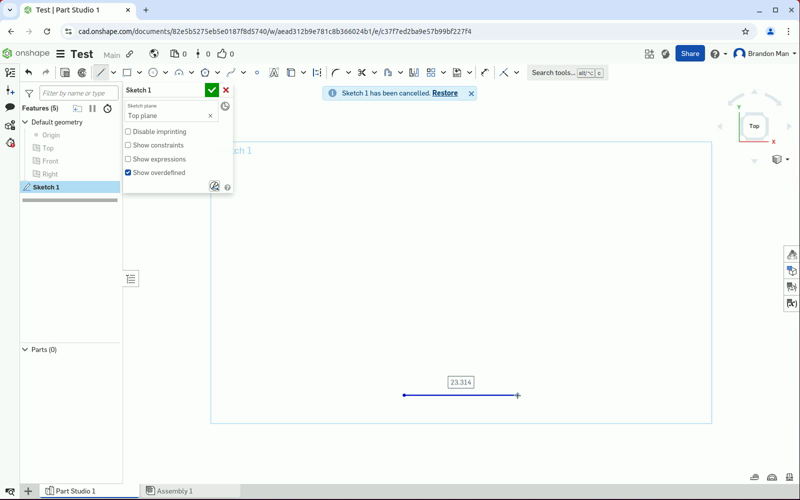
mouse_move(517, 171)
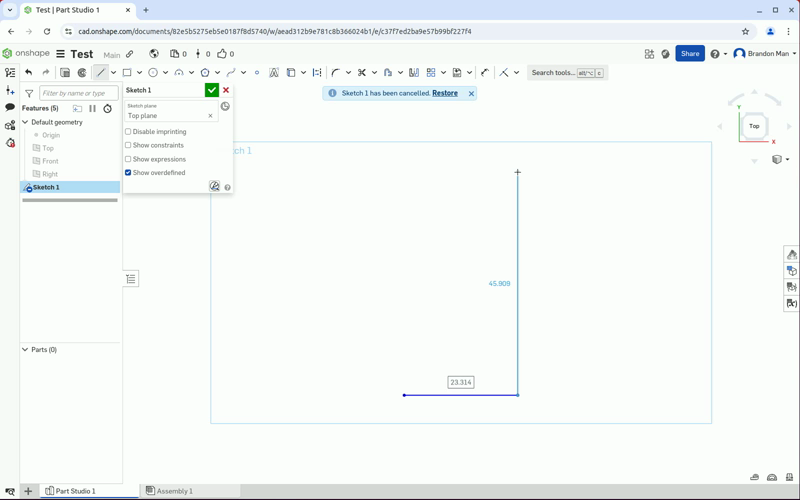
click(517, 171)
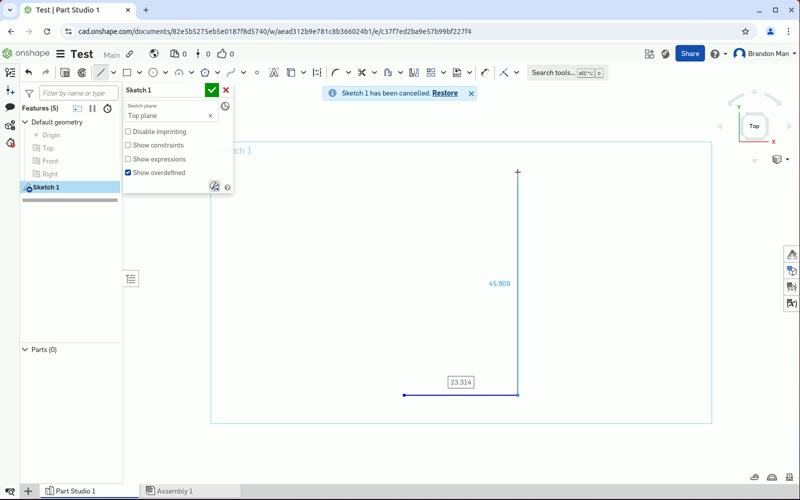
key_up(shift)
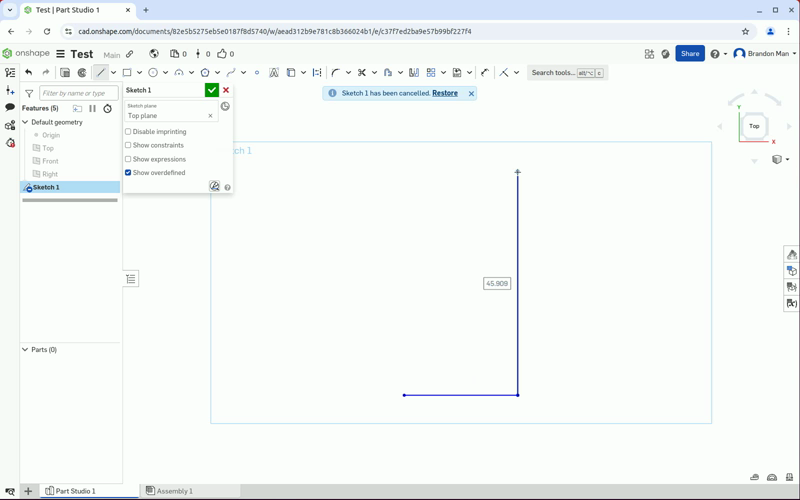
key_down(shift)
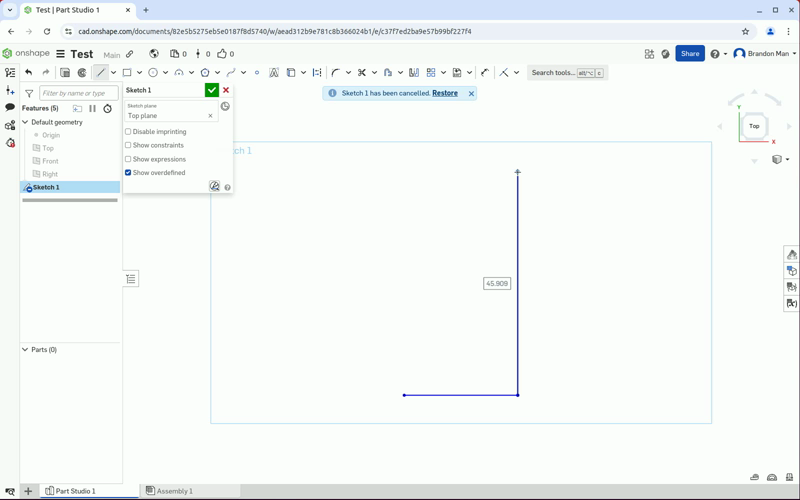
mouse_move(404, 171)
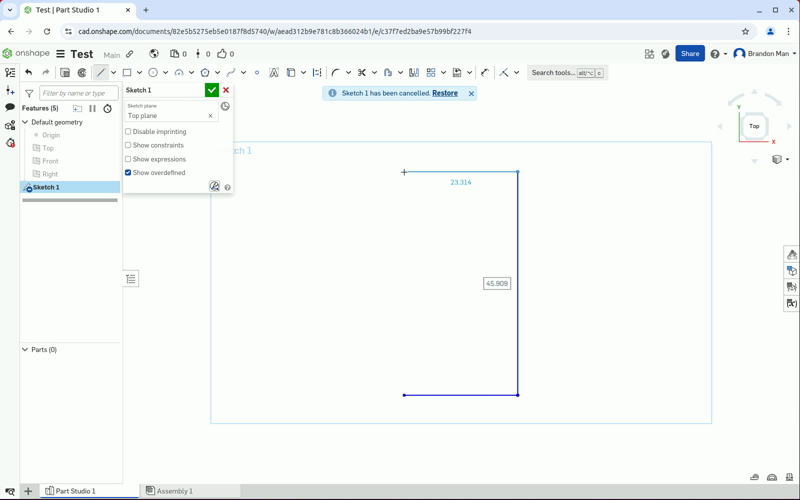
click(404, 171)
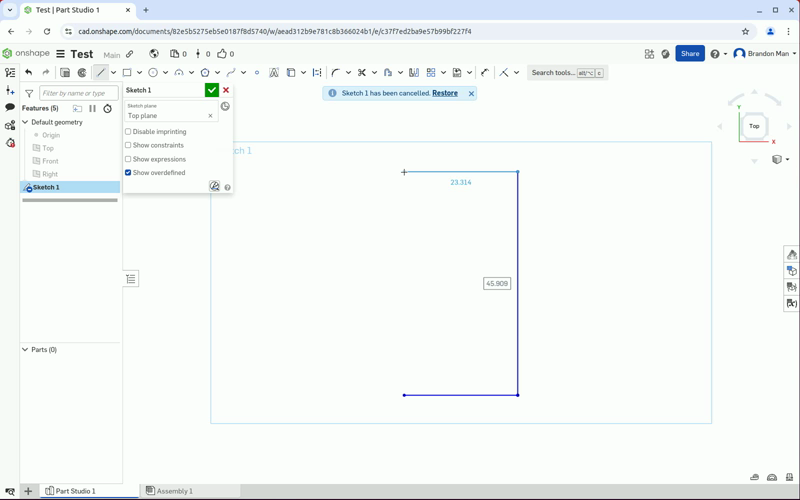
key_up(shift)
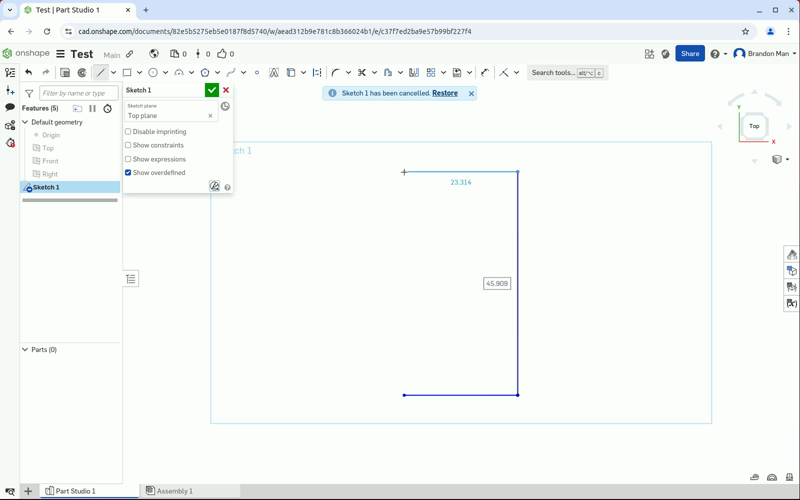
key_down(shift)
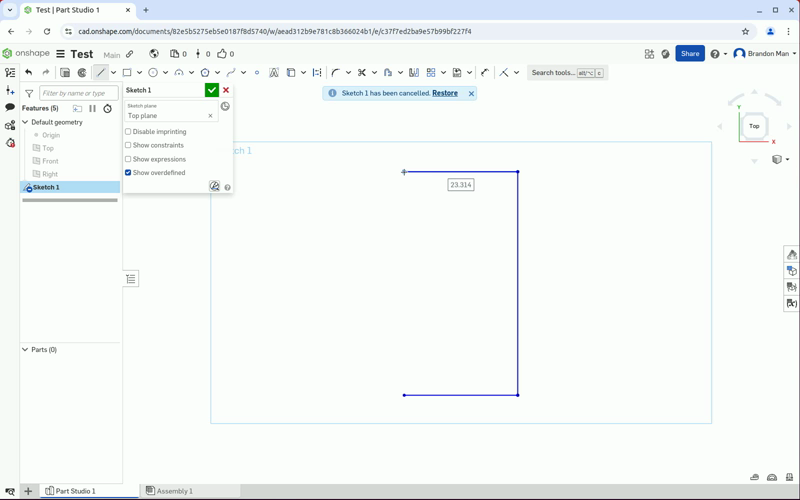
mouse_move(404, 395)
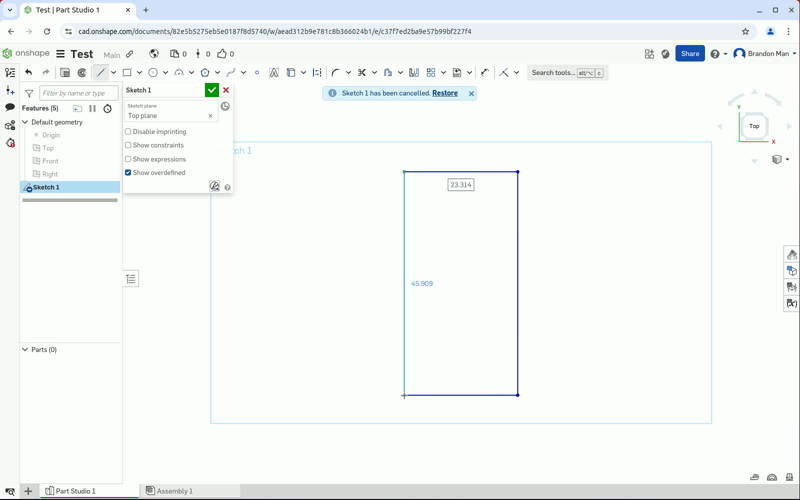
key_up(shift)
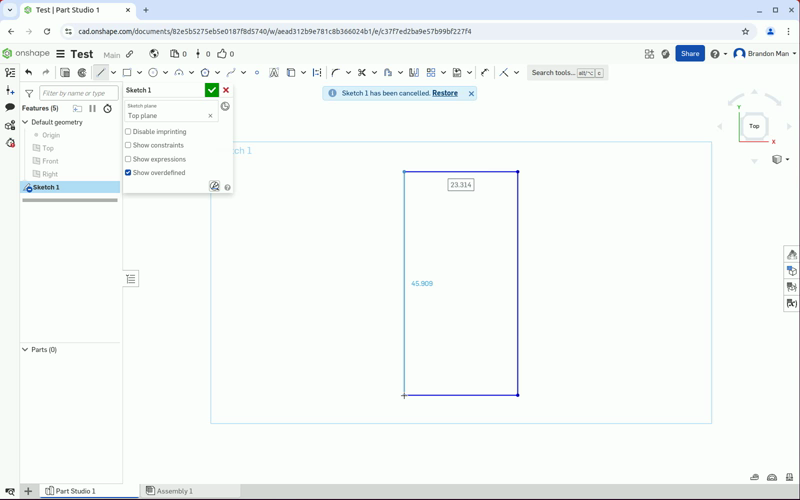
click(404, 395)
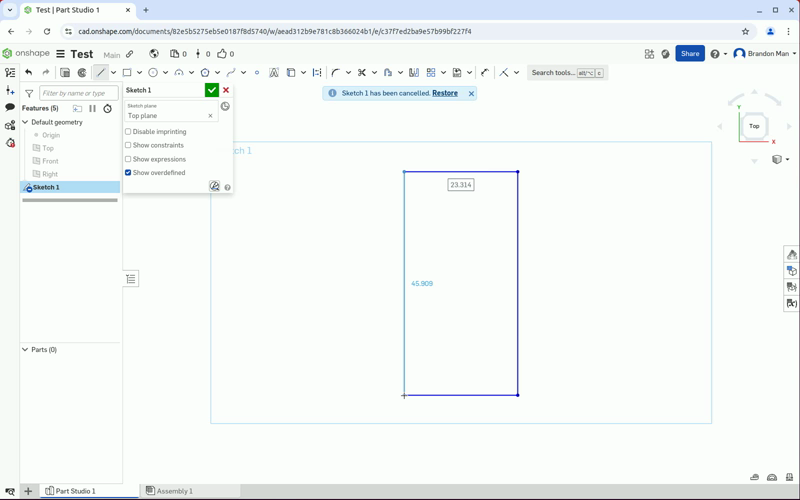
key(esc)
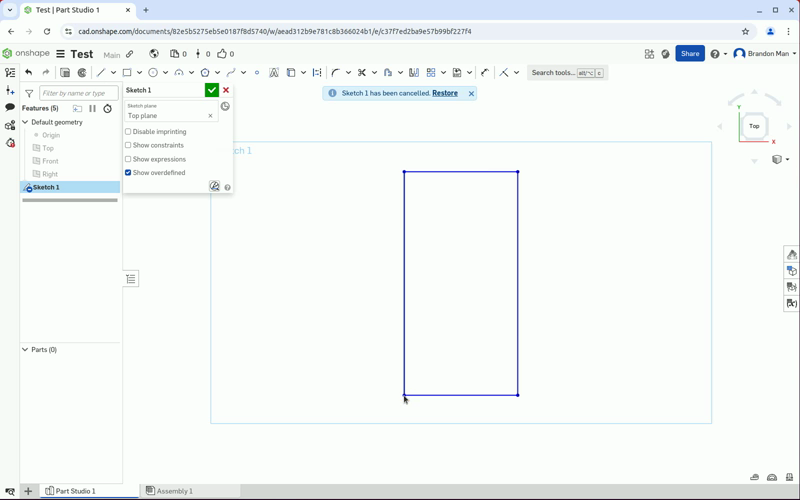
mouse_move(463, 254)
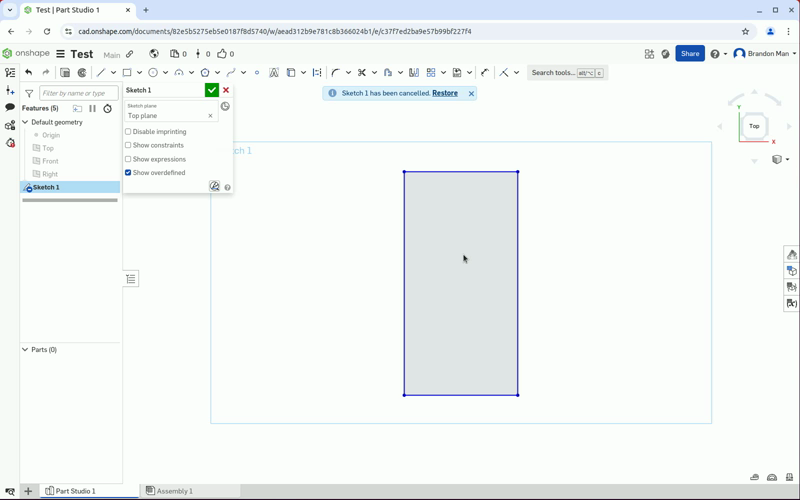
click(463, 254)
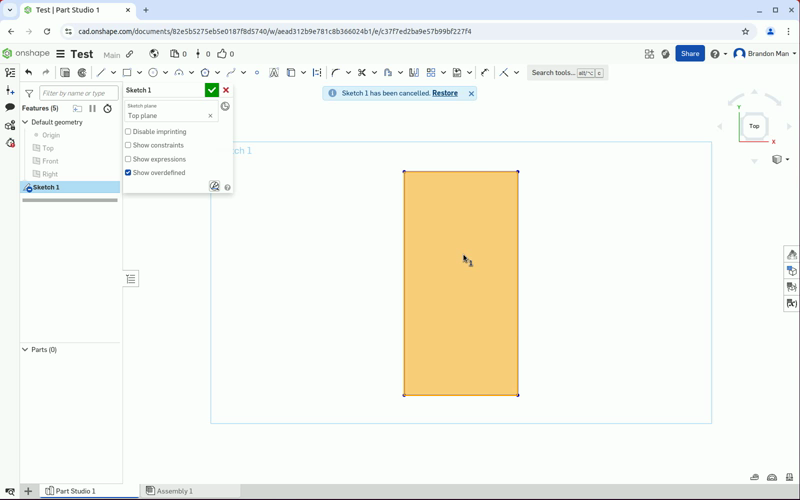
mouse_move(73, 352)
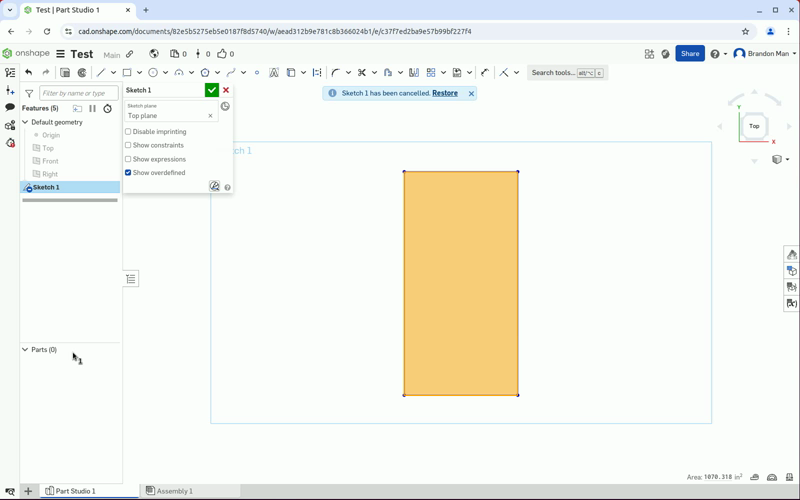
key(shift+y)
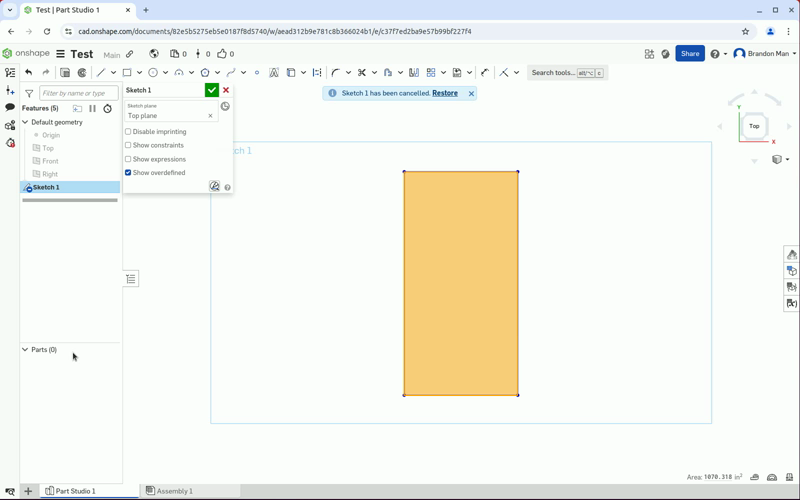
key(shift+e)
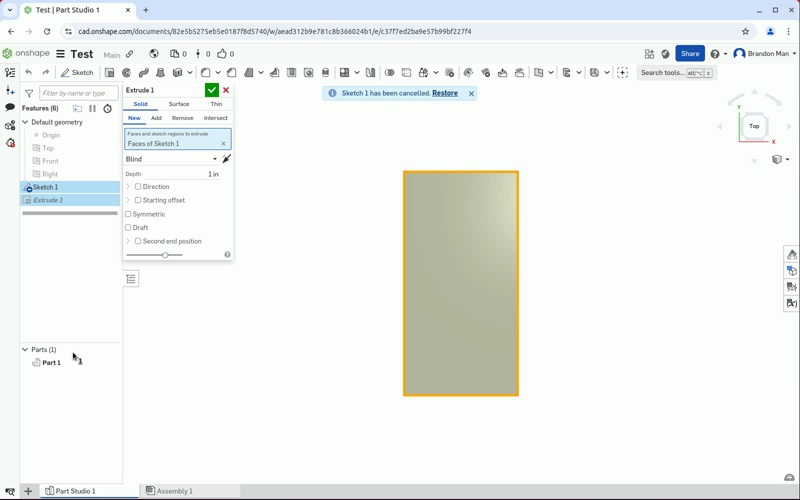
mouse_move(143, 106)
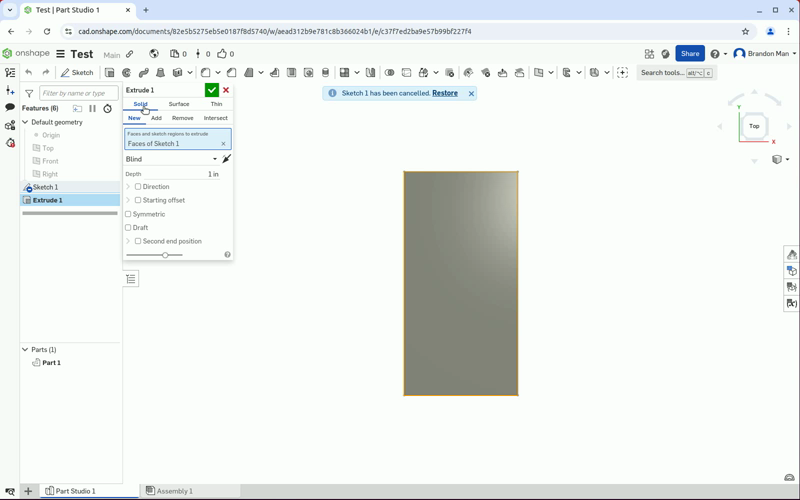
click(143, 106)
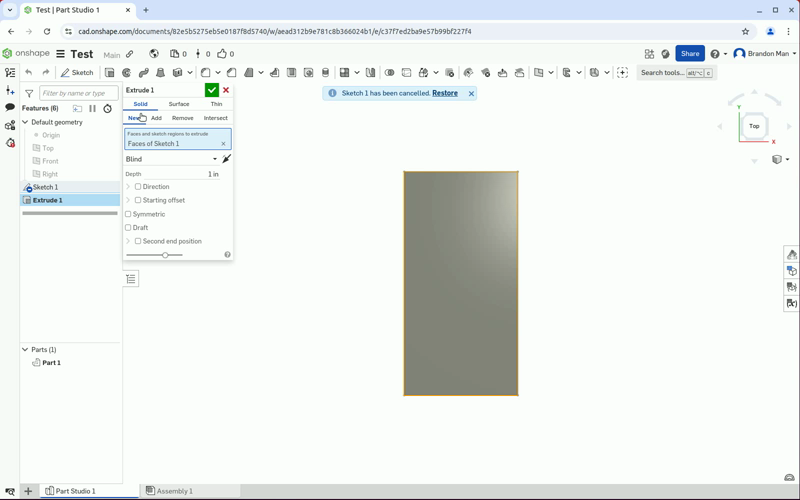
mouse_move(137, 120)
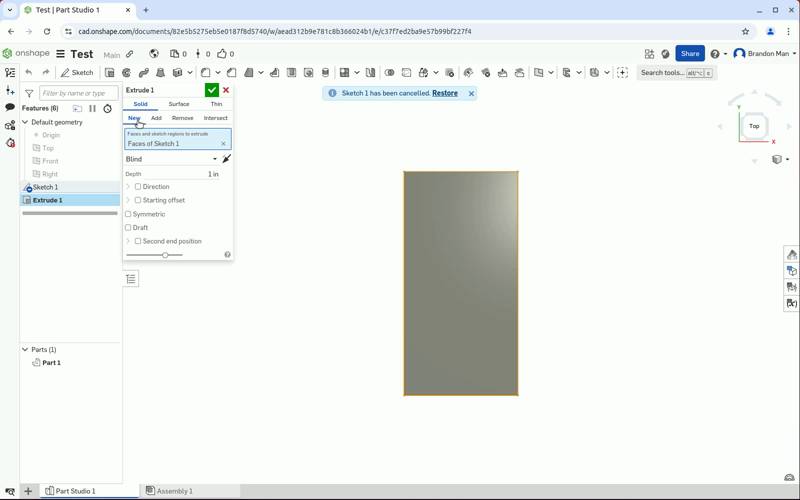
click(137, 120)
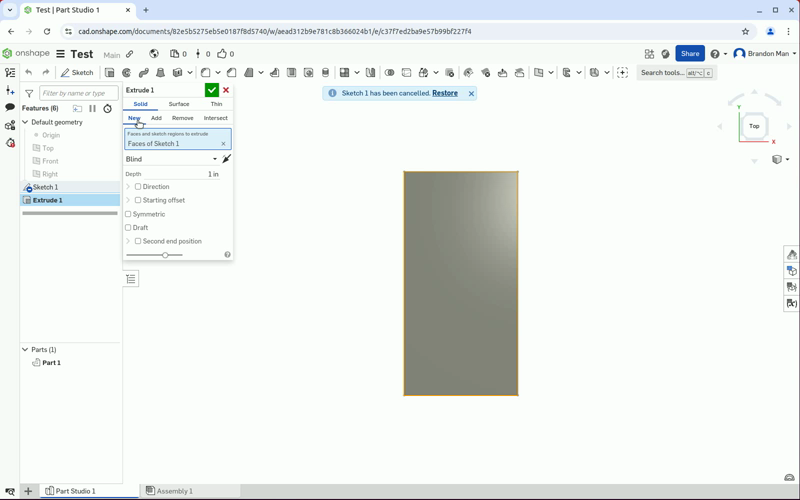
key(tab, 4)
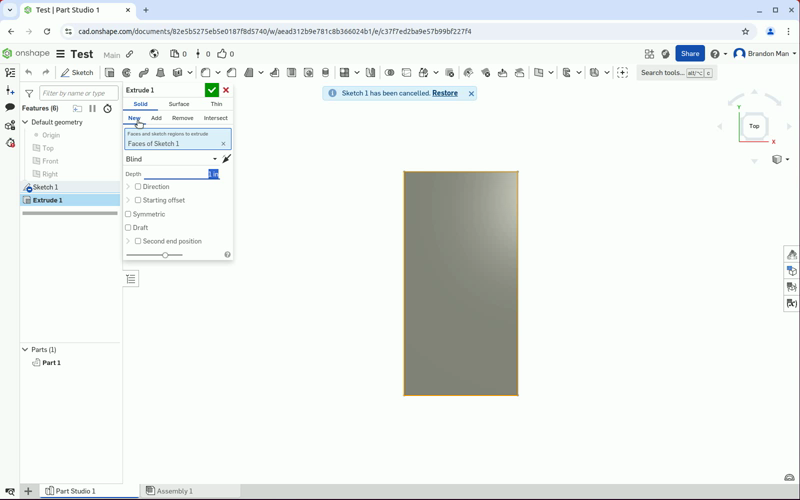
text(23.108)
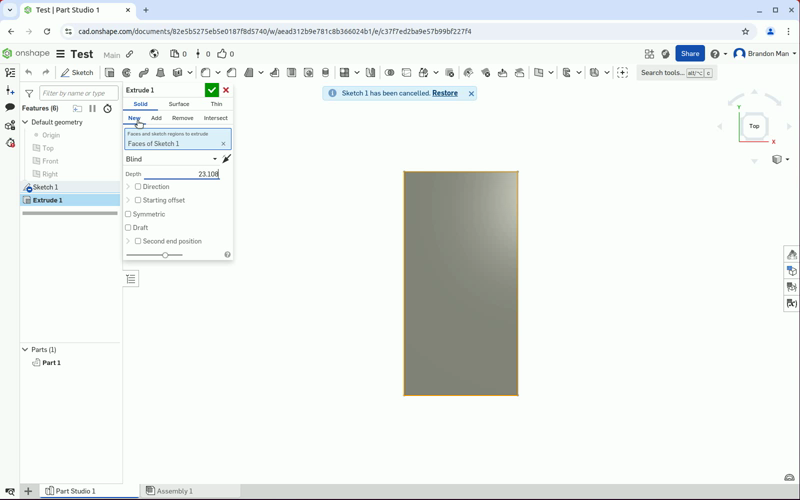
key(enter)
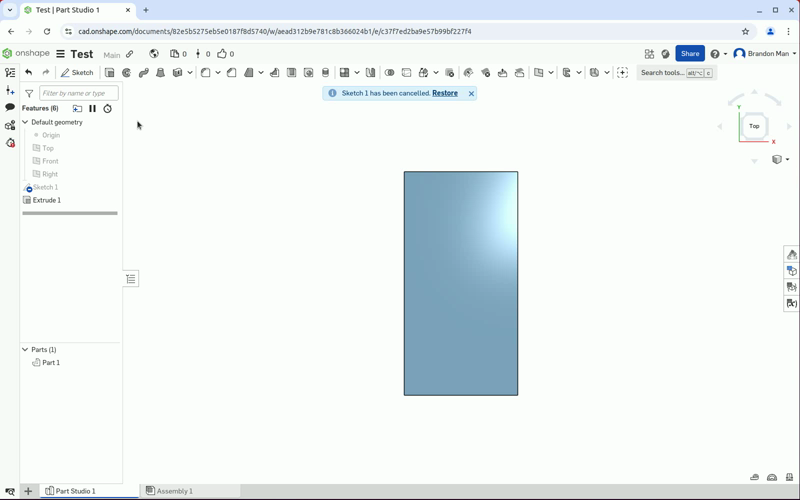
key(shift+h)
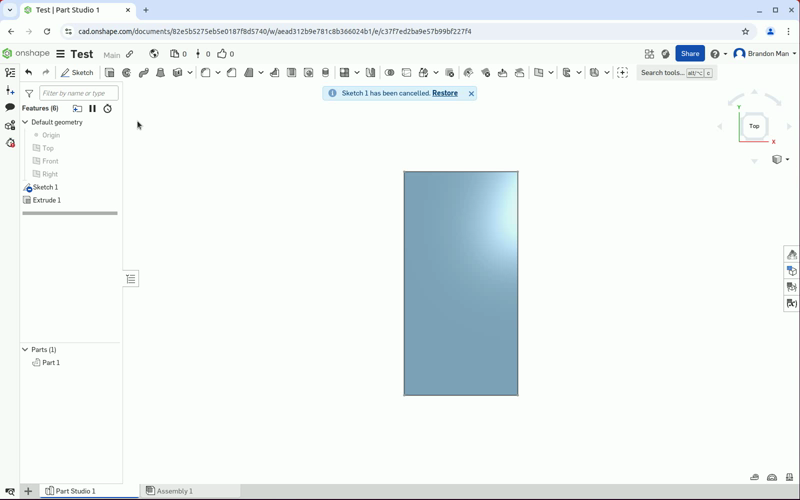
key(shift+h)
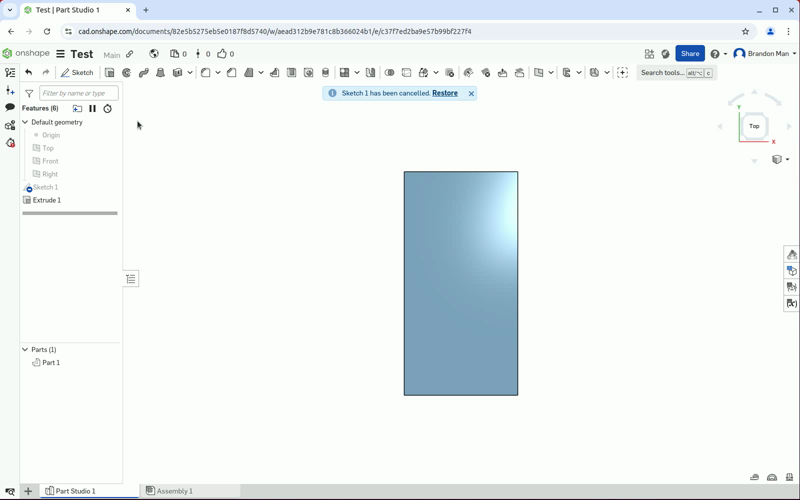
mouse_move(73, 189)
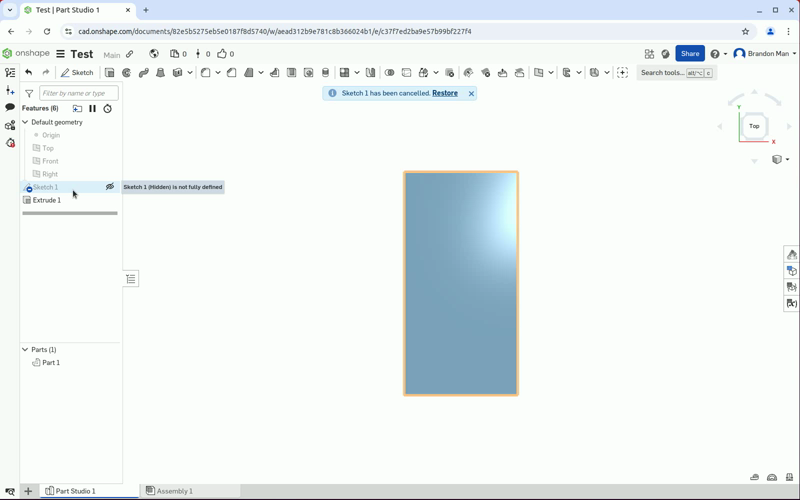
click(73, 189)
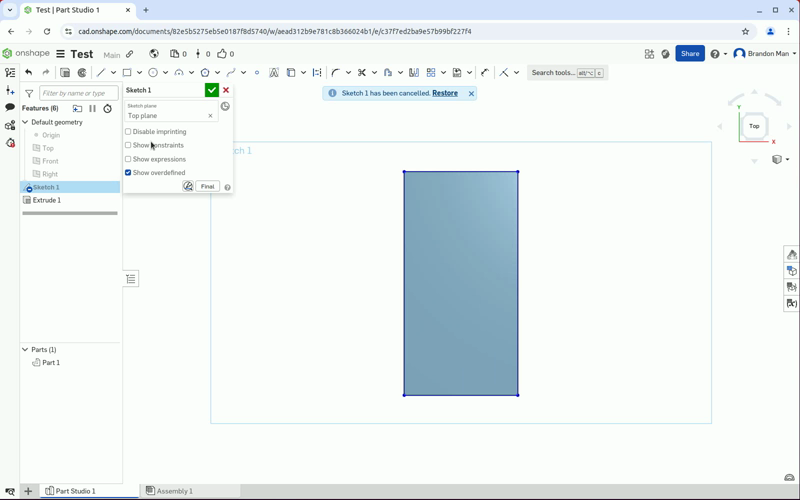
mouse_move(229, 92)
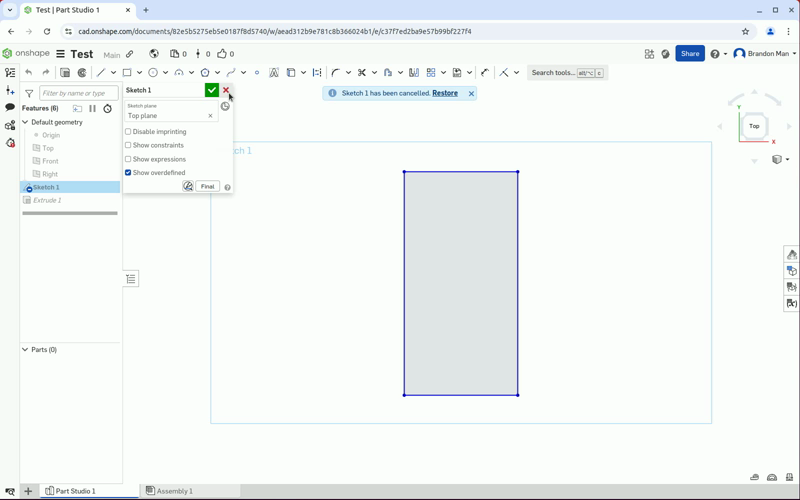
click(229, 92)
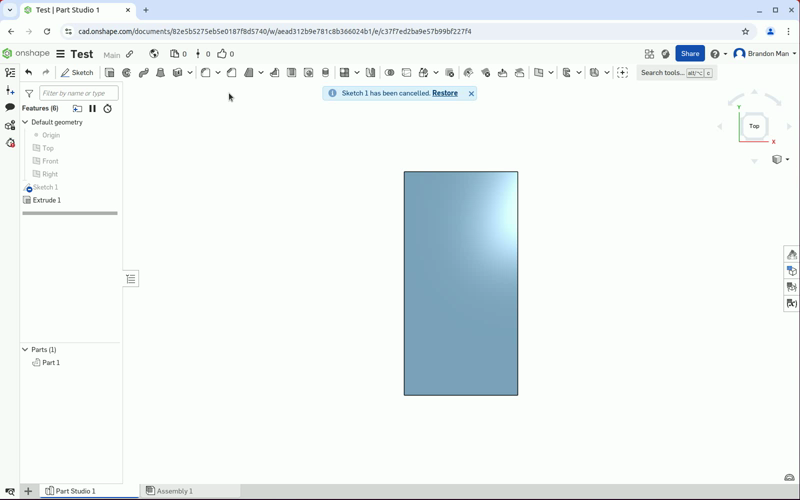
mouse_move(541, 75)
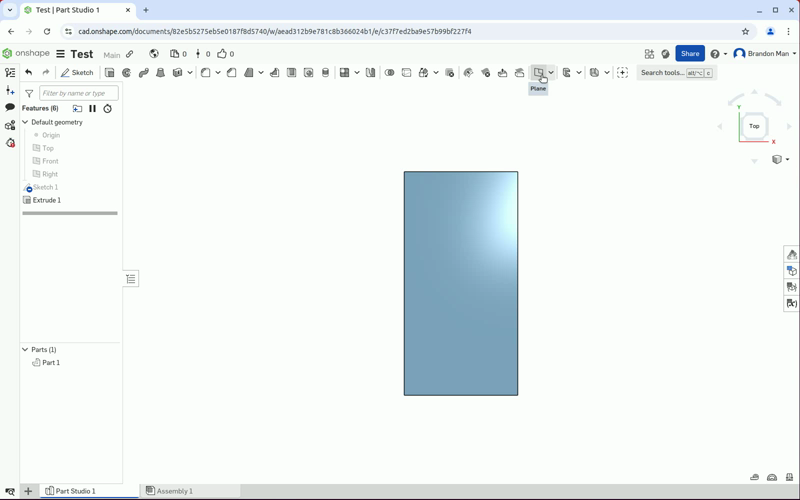
click(541, 75)
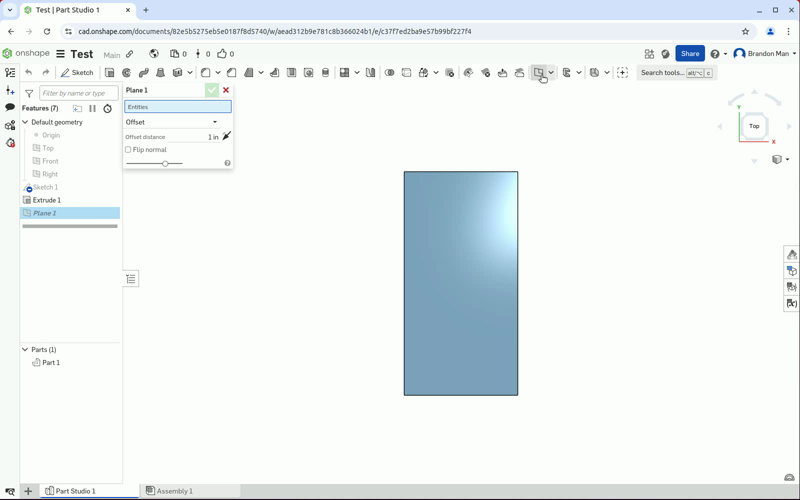
mouse_move(73, 150)
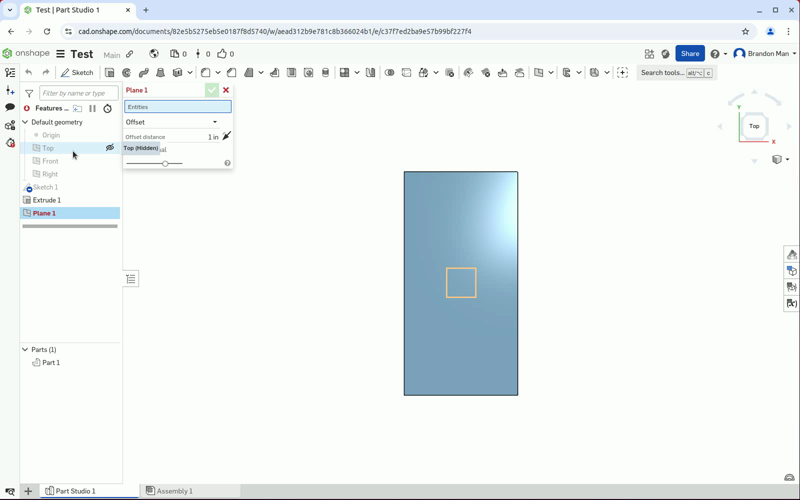
click(73, 150)
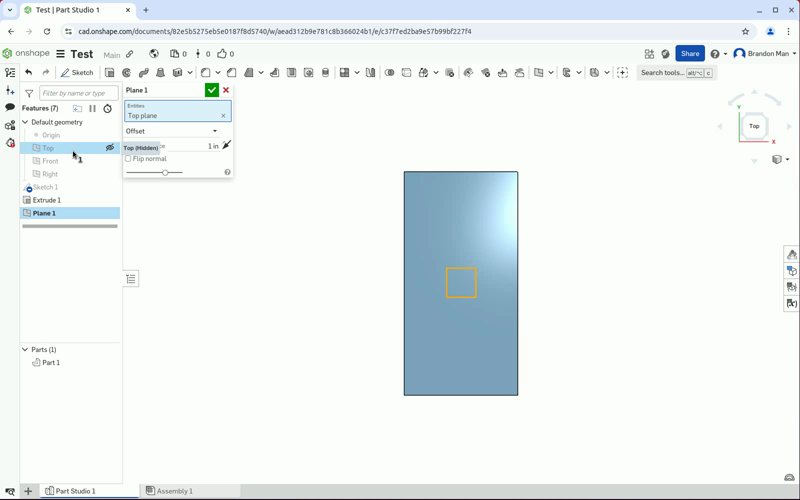
key(tab, 2)
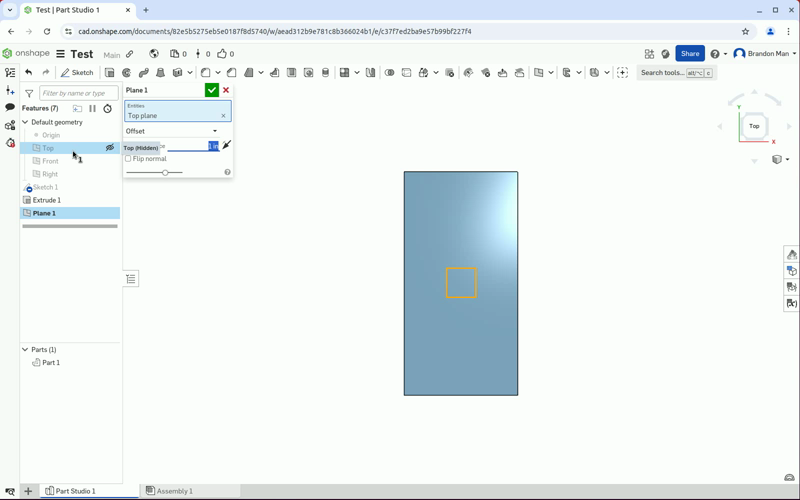
text(23.108)
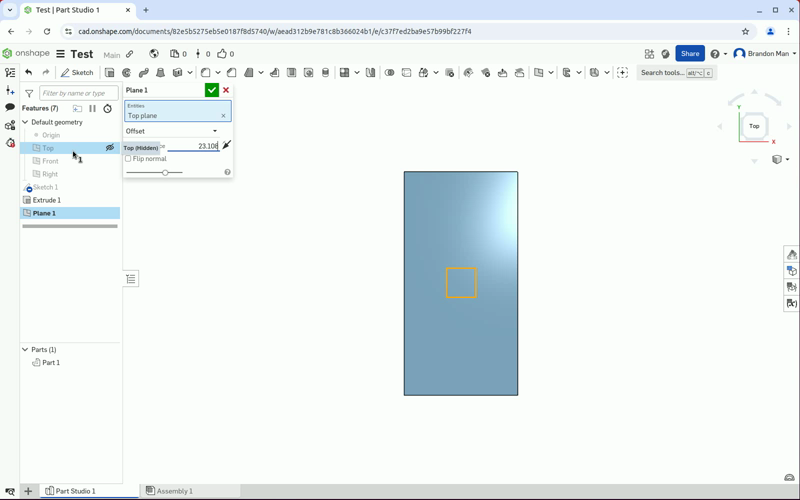
key(enter, 2)
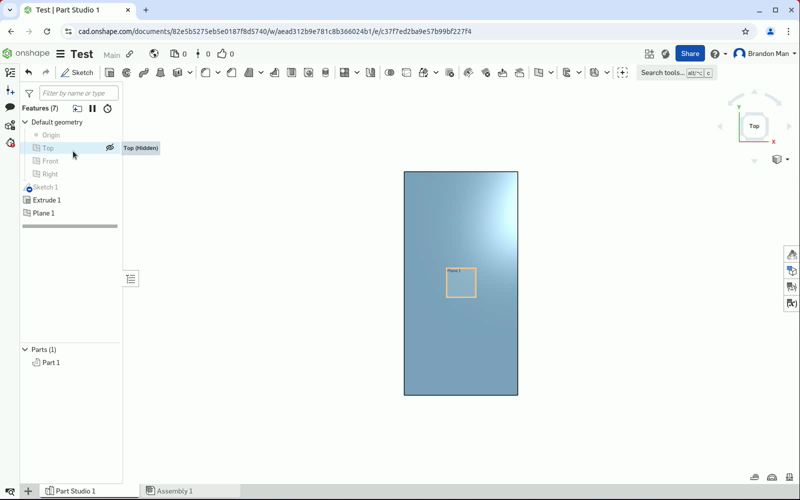
key(shift+s)
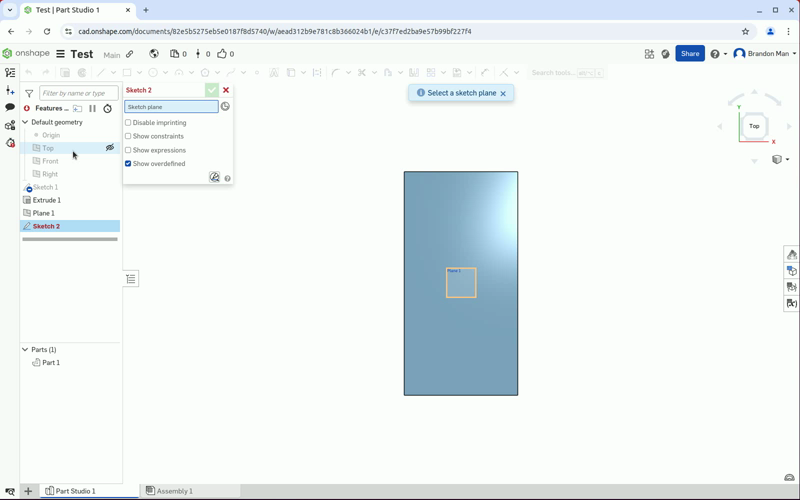
mouse_move(73, 215)
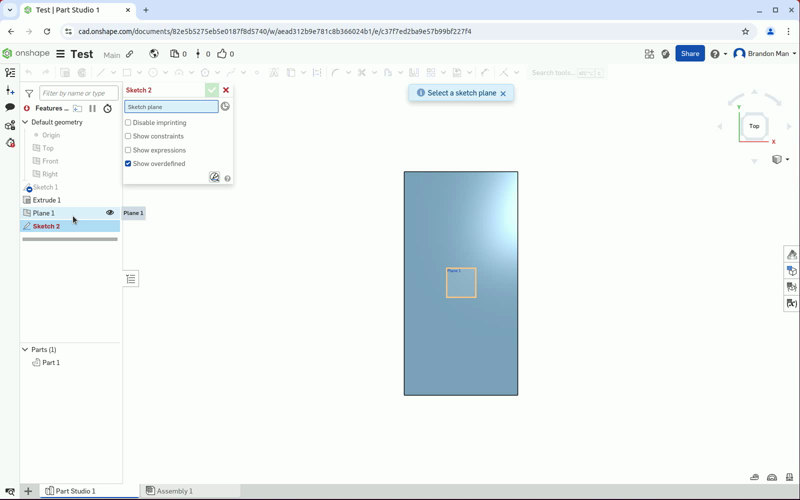
click(73, 215)
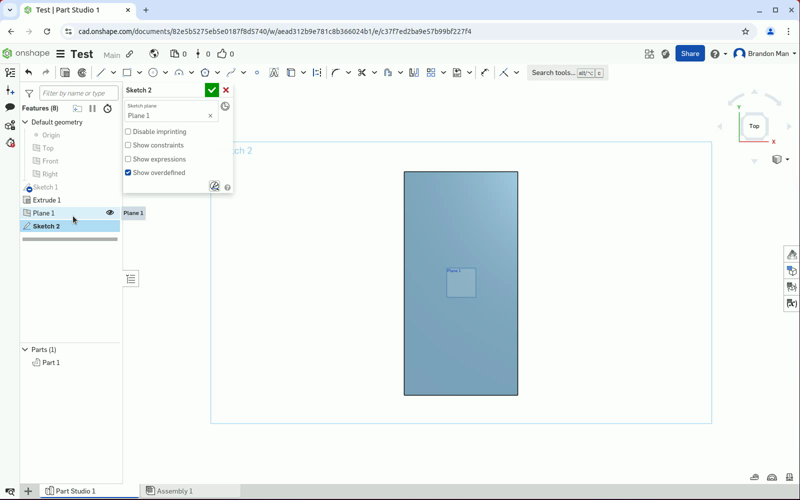
mouse_move(73, 352)
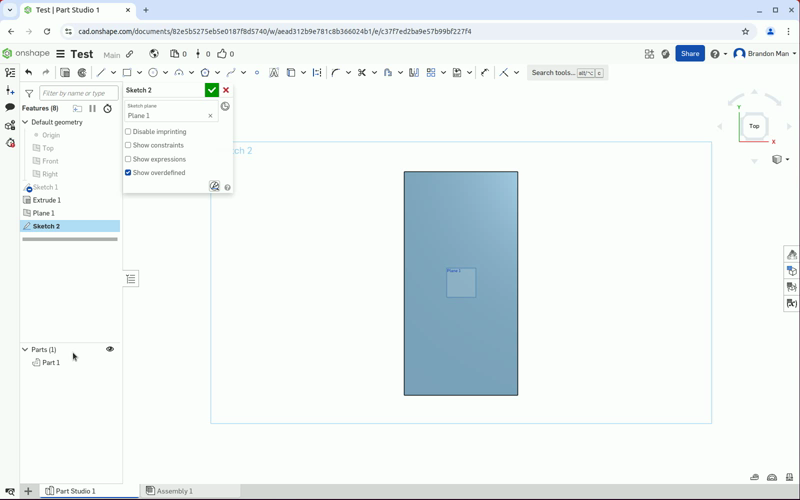
key(y)
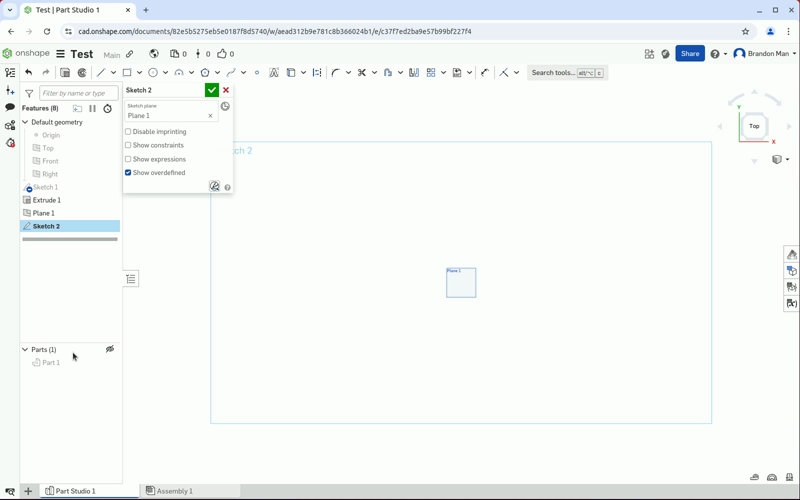
key(c)
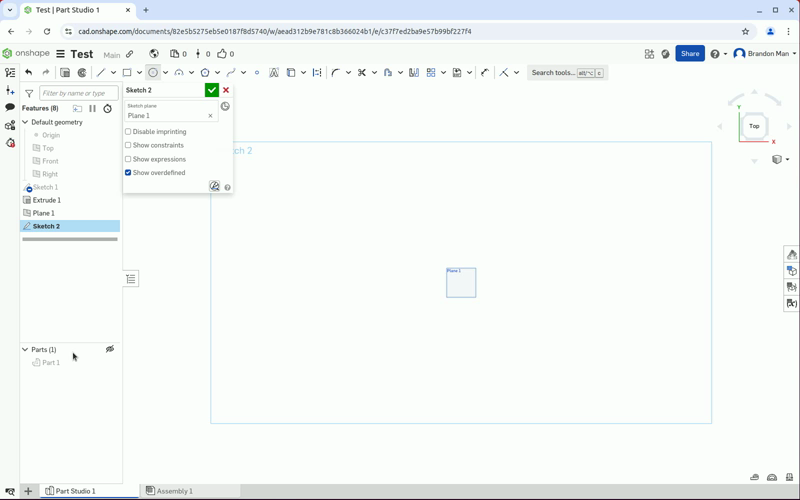
key_down(shift)
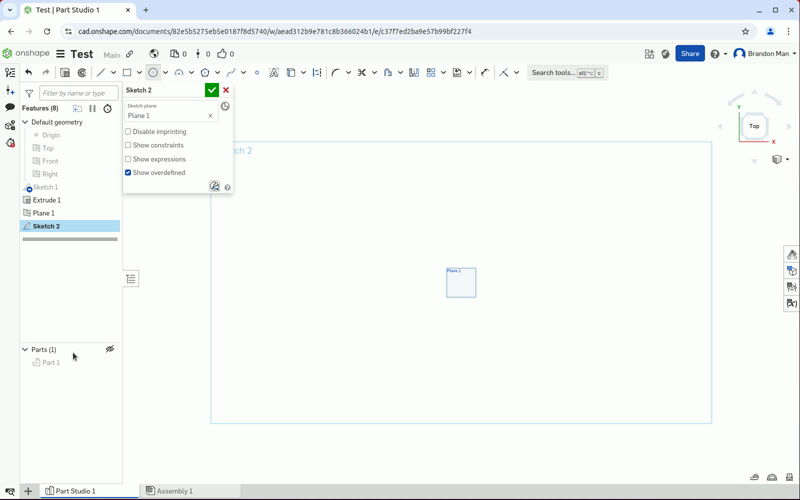
mouse_move(481, 237)
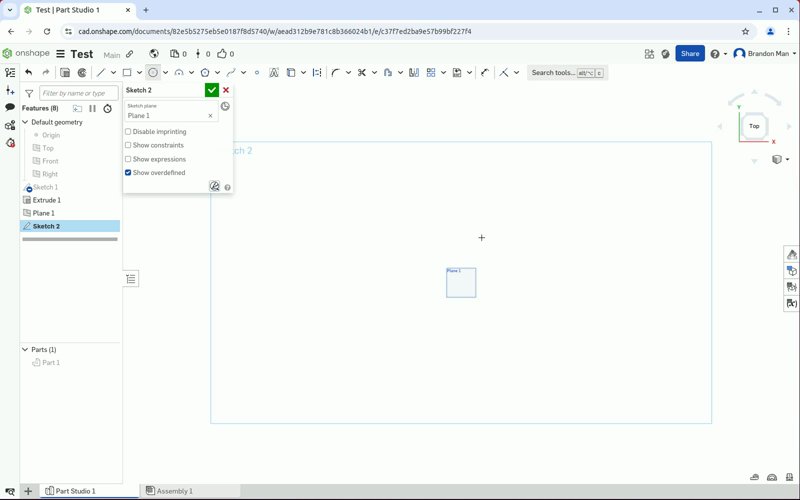
click(481, 237)
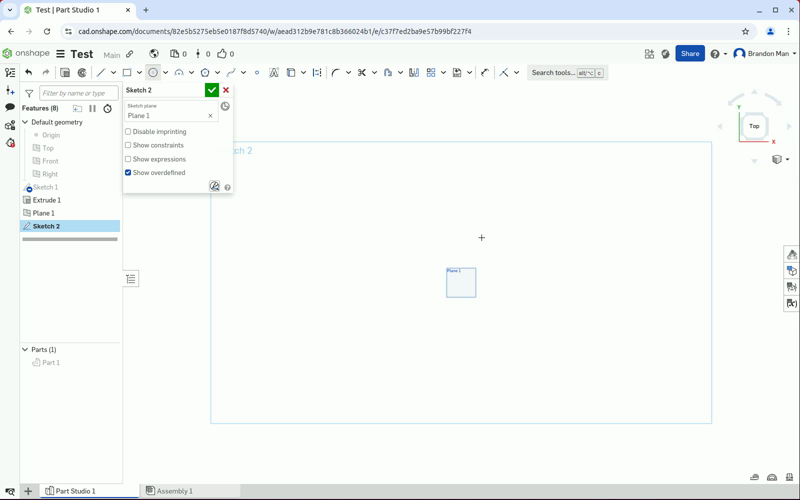
key_up(shift)
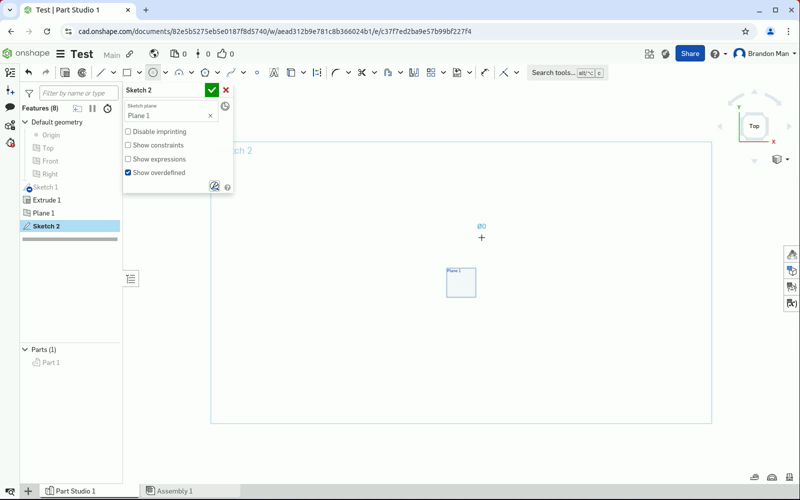
mouse_move(499, 237)
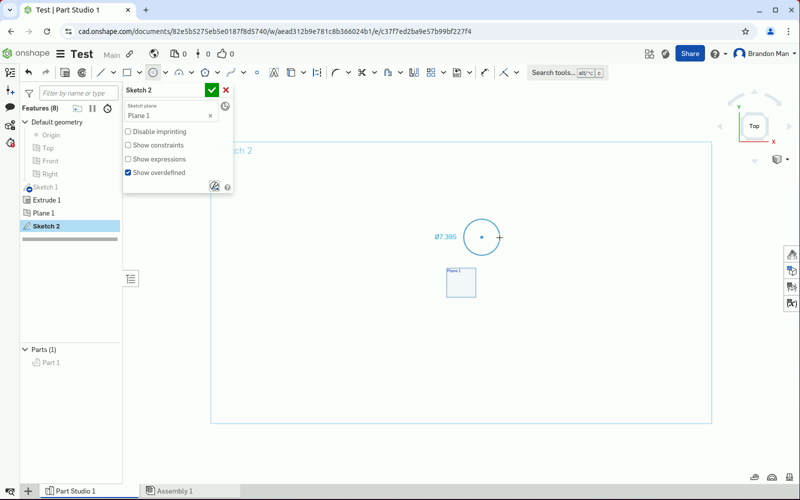
click(499, 237)
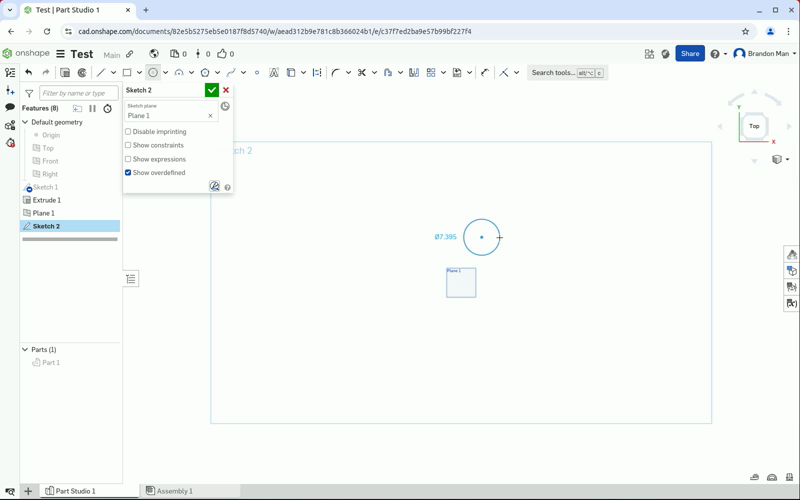
key(esc)
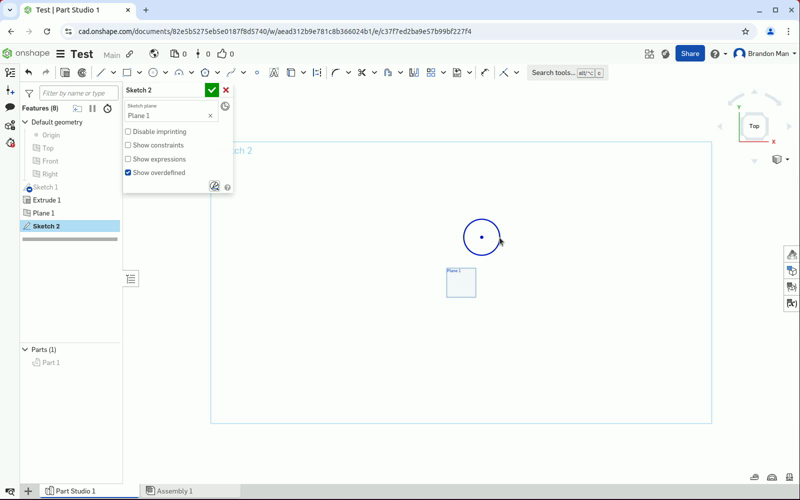
mouse_move(476, 221)
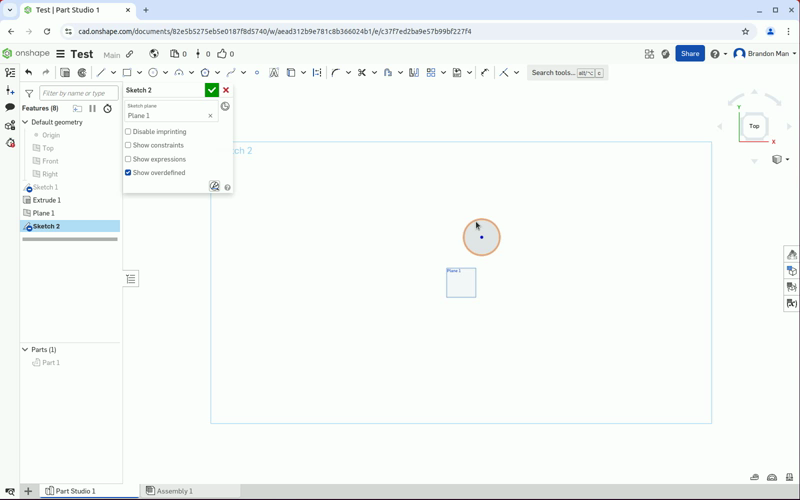
scroll(6)
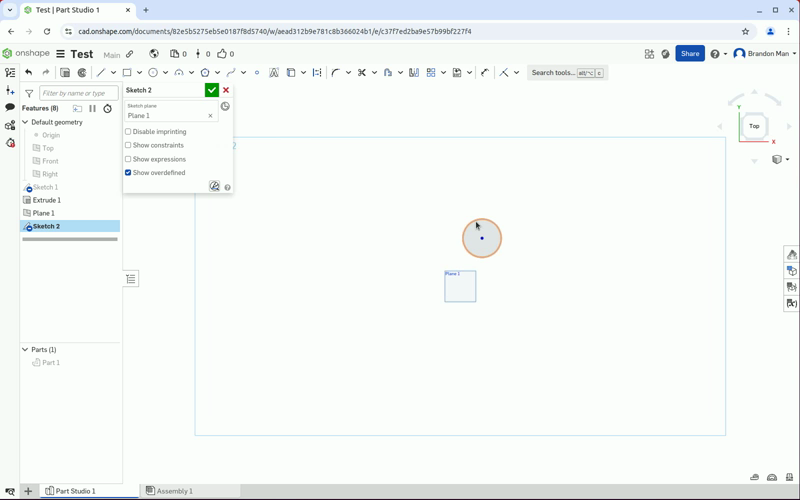
scroll(6)
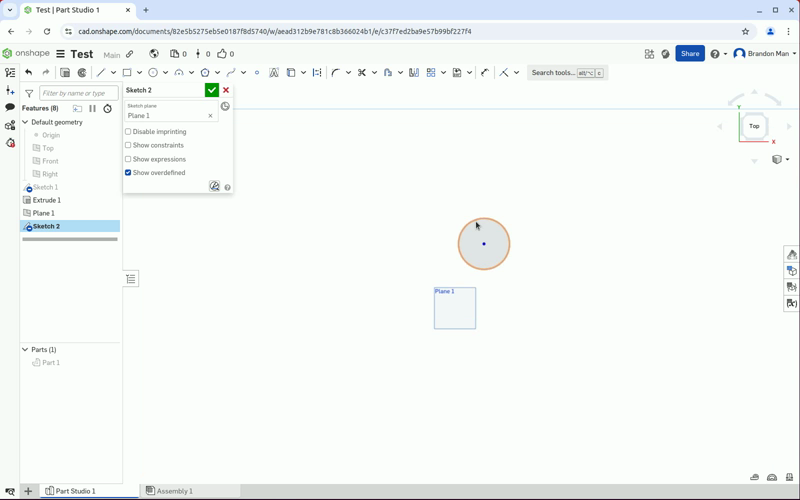
scroll(6)
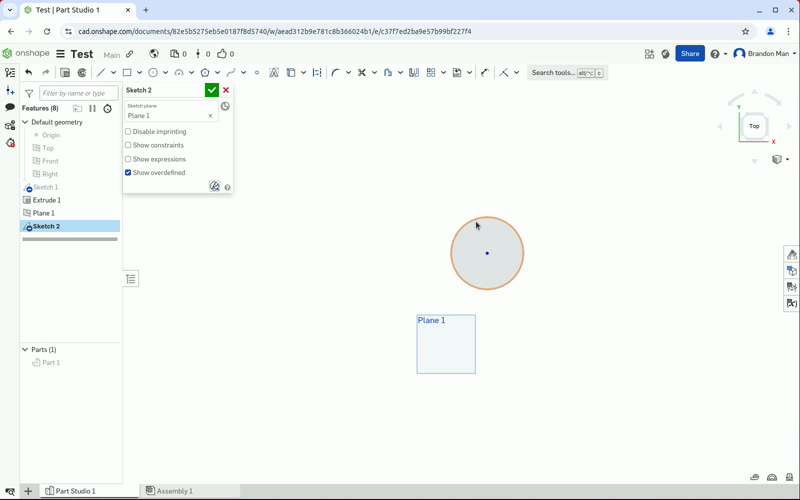
scroll(6)
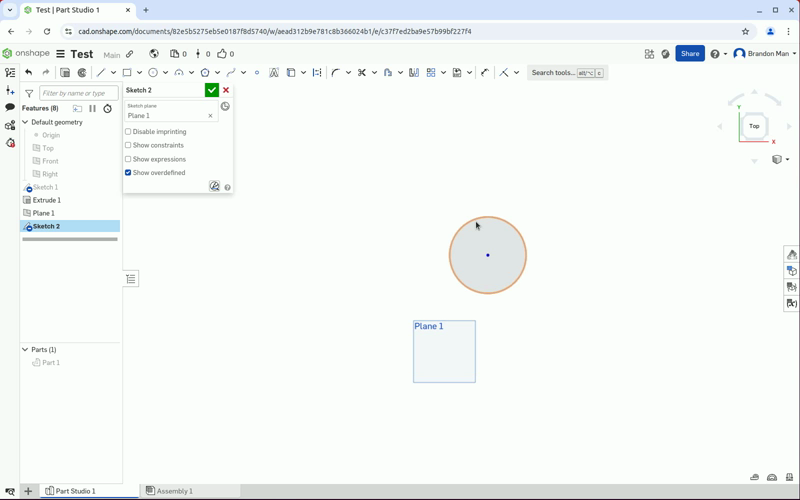
scroll(6)
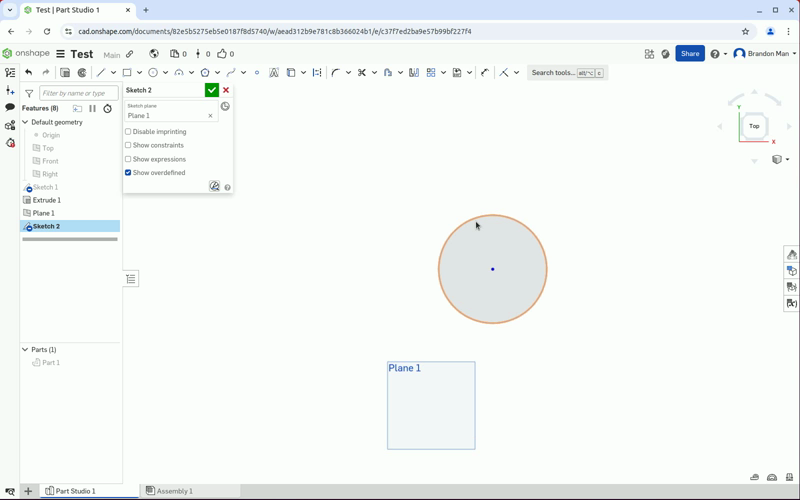
scroll(6)
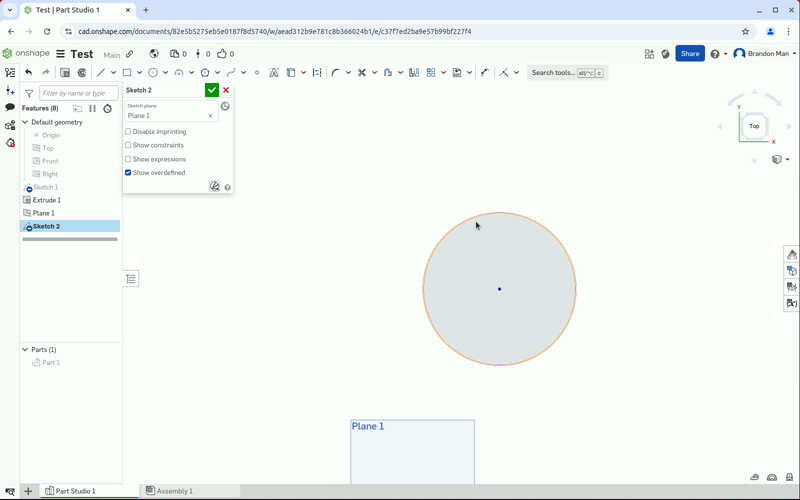
scroll(6)
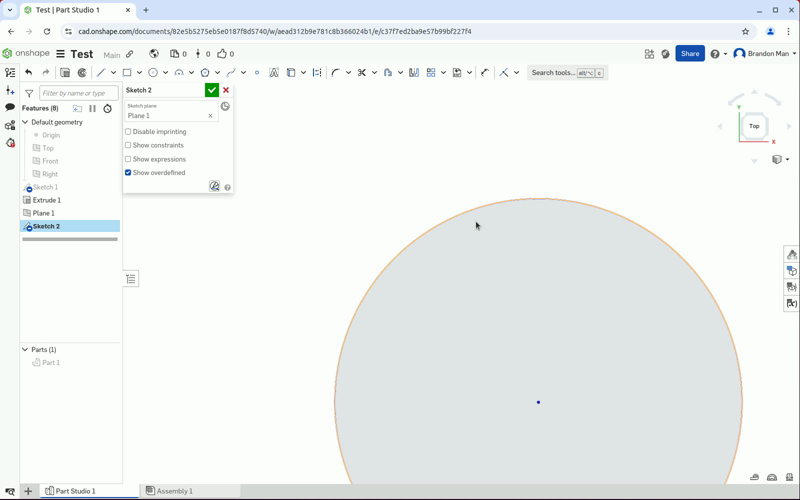
click(476, 221)
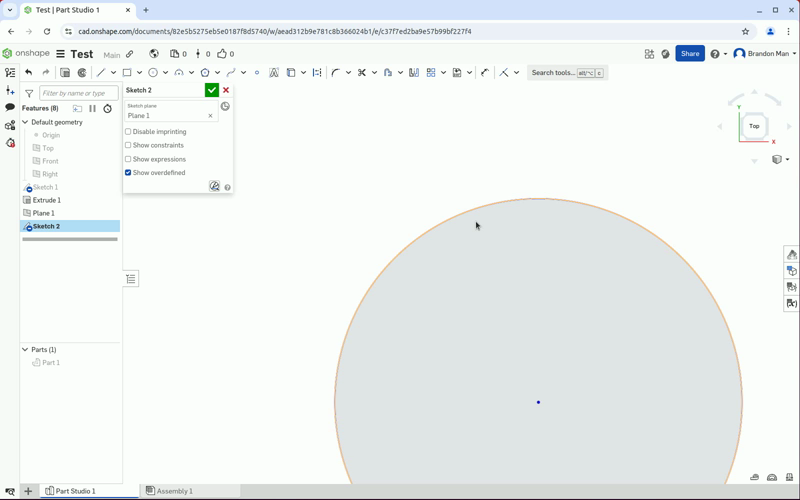
scroll(-6)
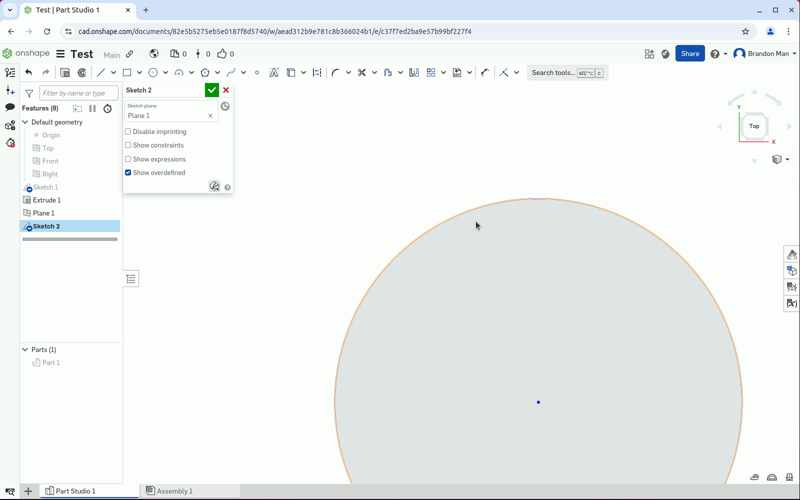
scroll(-6)
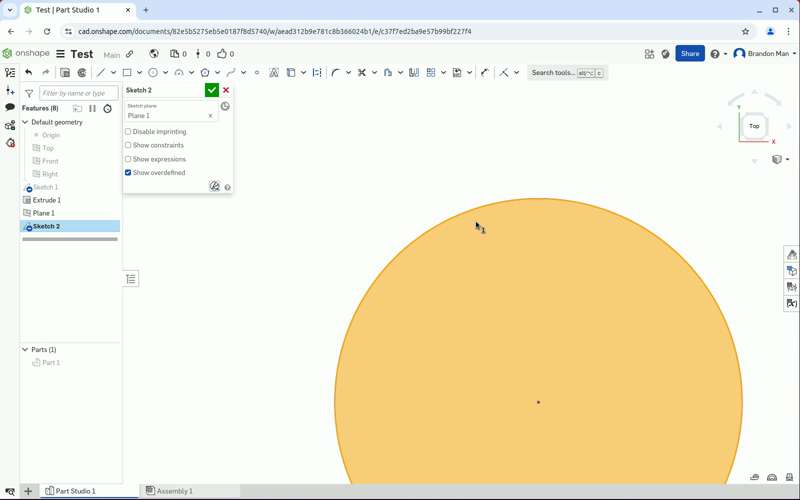
scroll(-6)
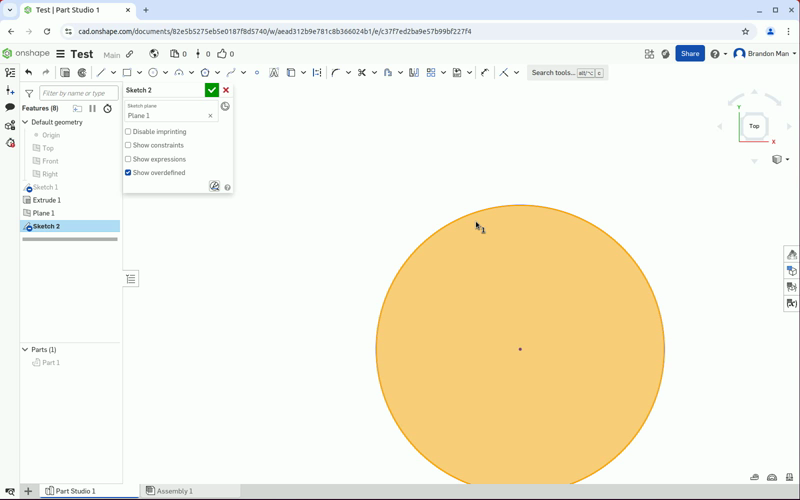
scroll(-6)
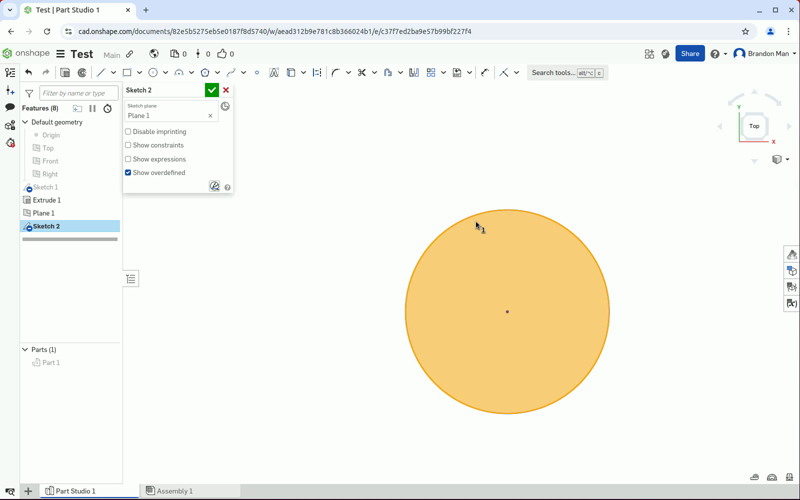
scroll(-6)
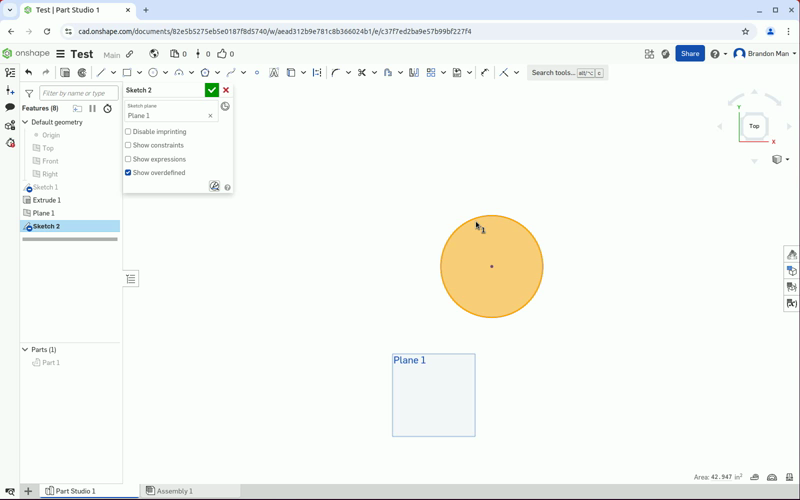
scroll(-6)
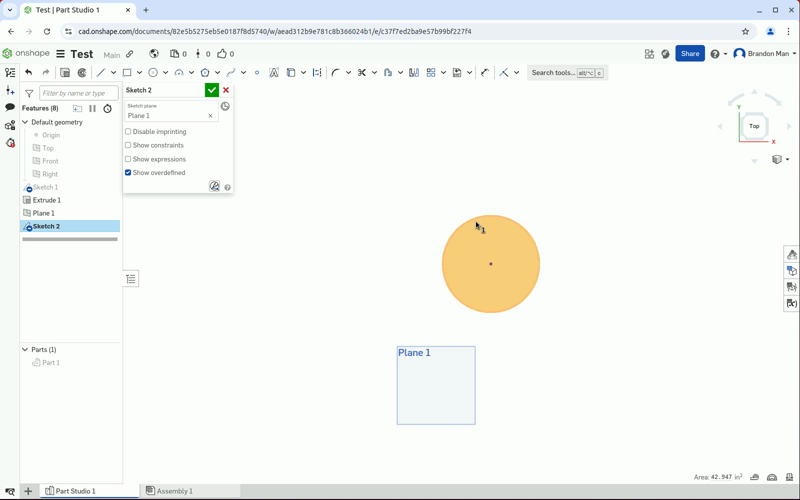
scroll(-6)
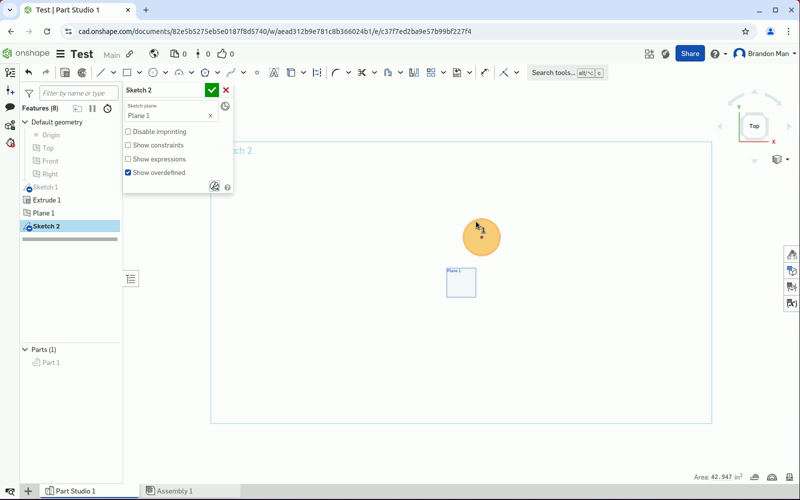
mouse_move(73, 352)
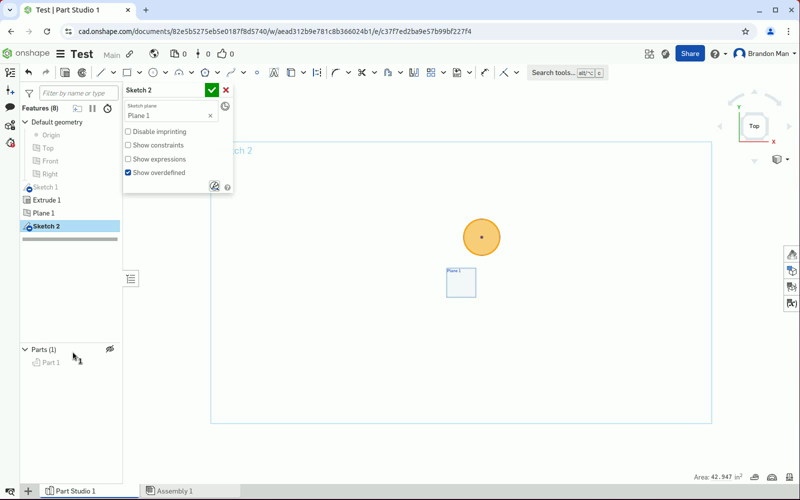
key(shift+y)
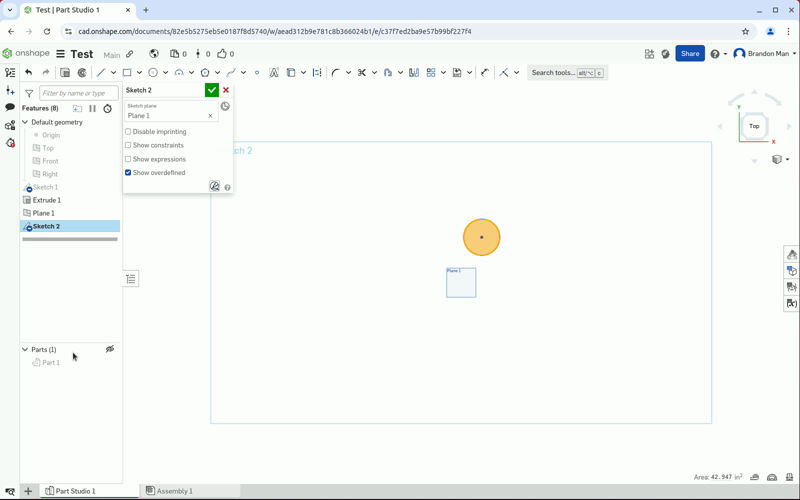
key(shift+e)
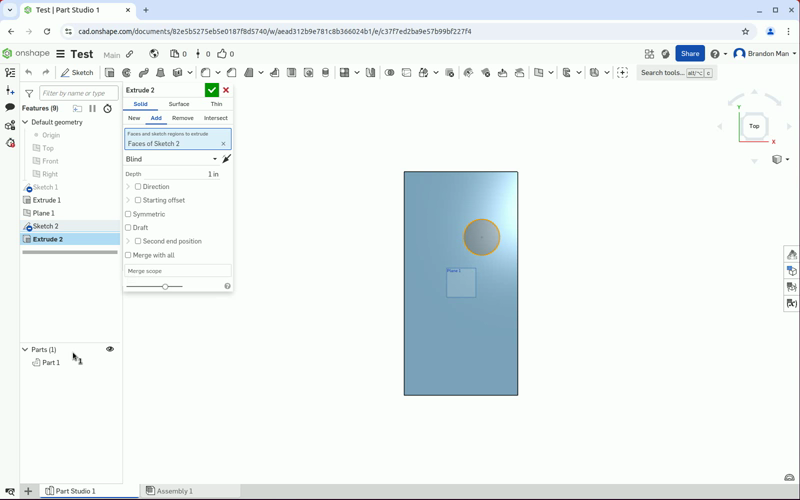
mouse_move(143, 106)
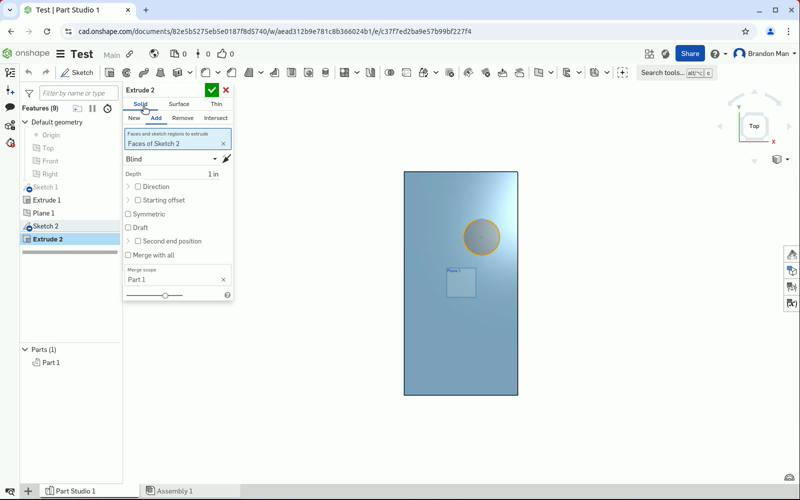
click(143, 106)
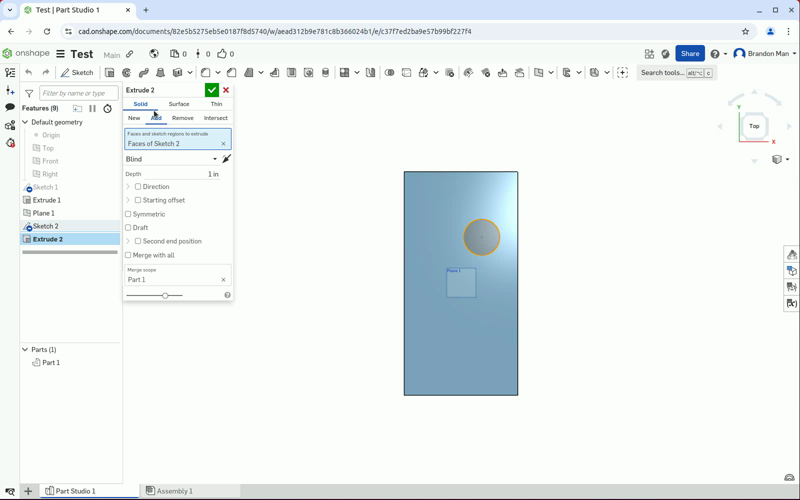
mouse_move(186, 120)
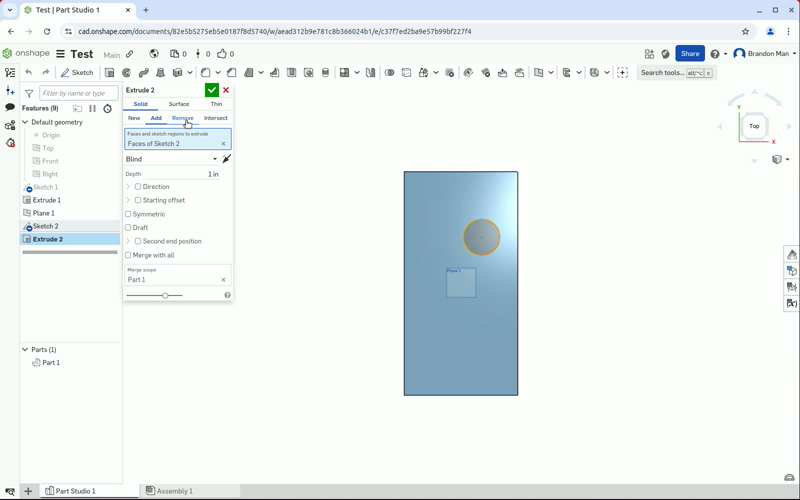
click(186, 120)
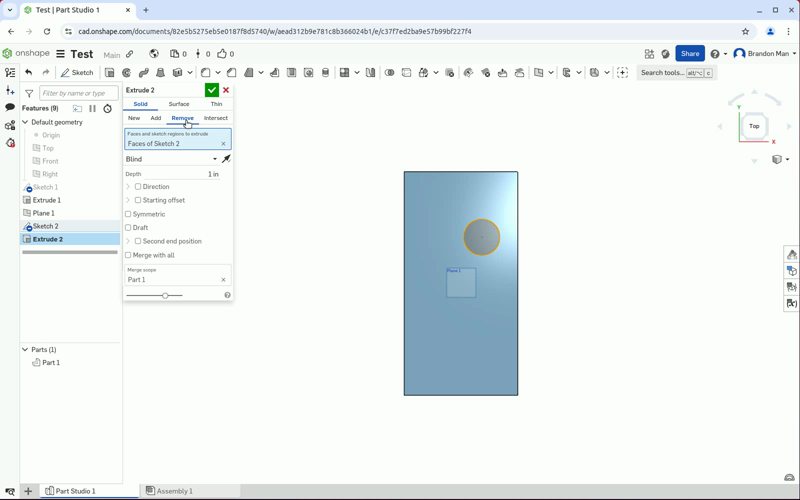
key(tab, 4)
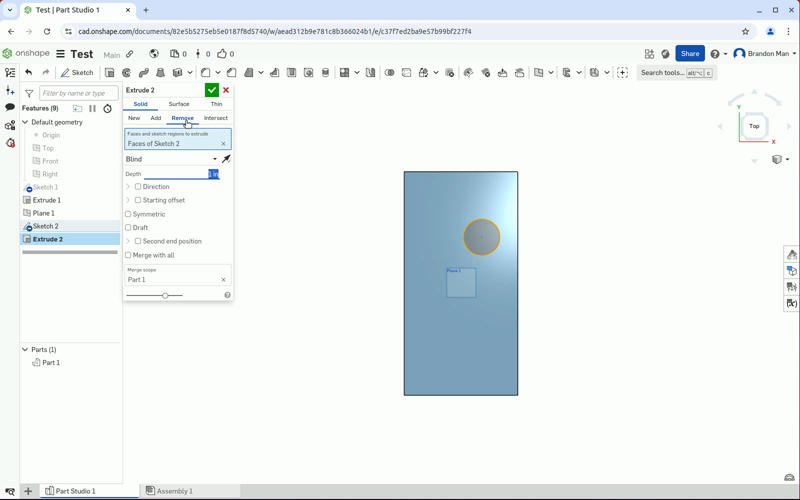
text(23.108)
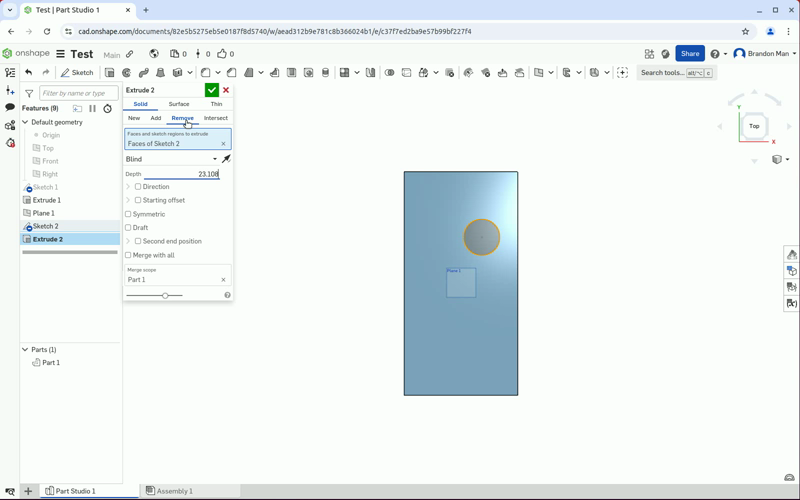
key(tab, 6)
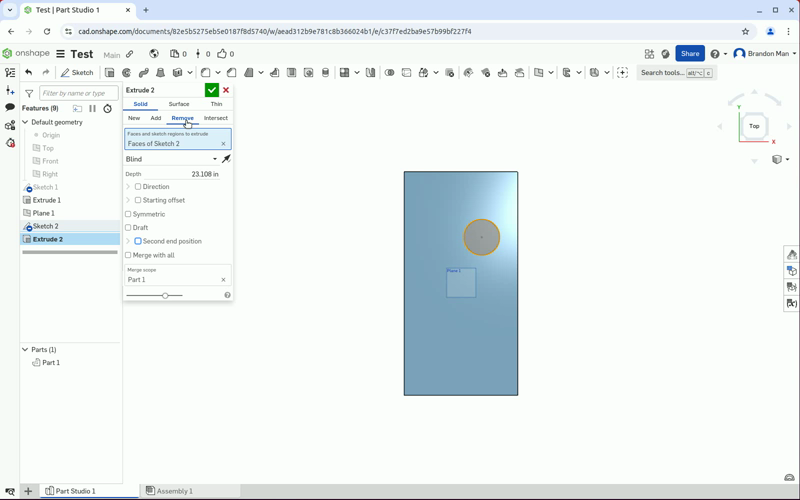
key(space)
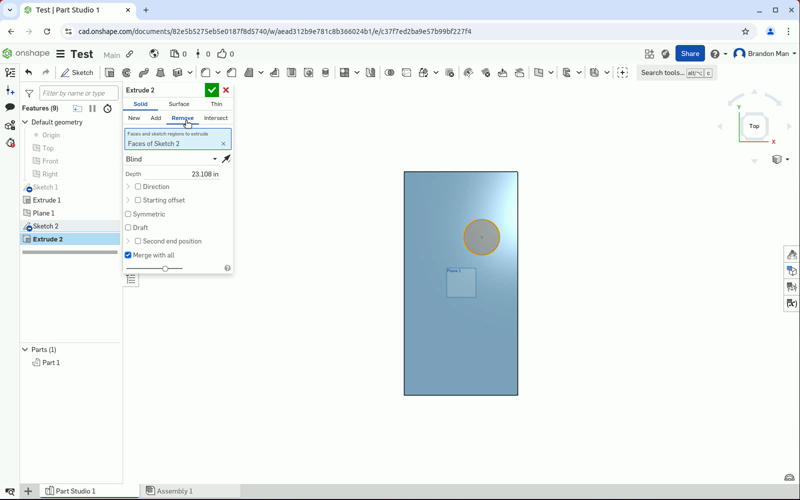
key(enter)
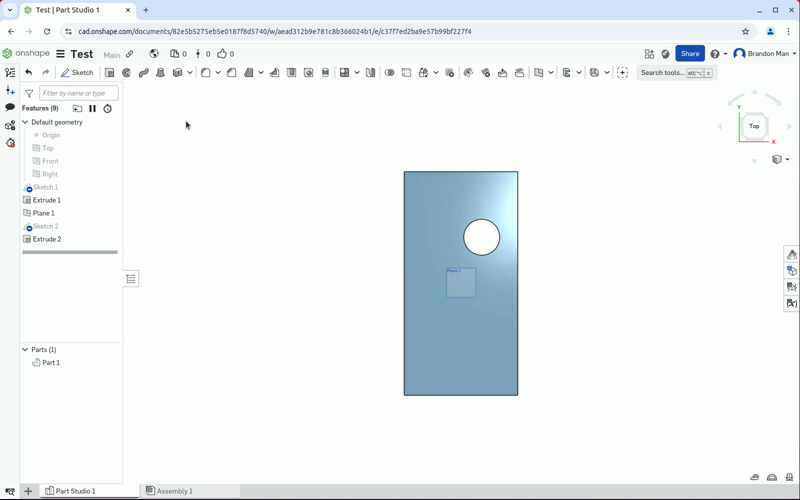
key(shift+h)
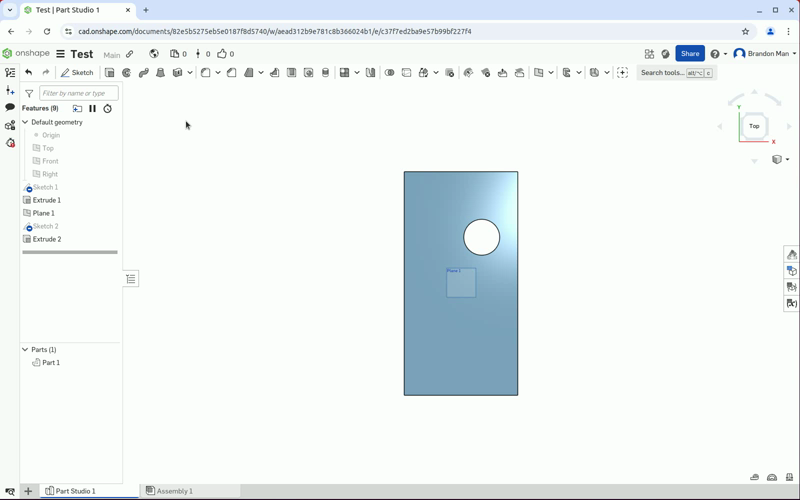
key(shift+h)
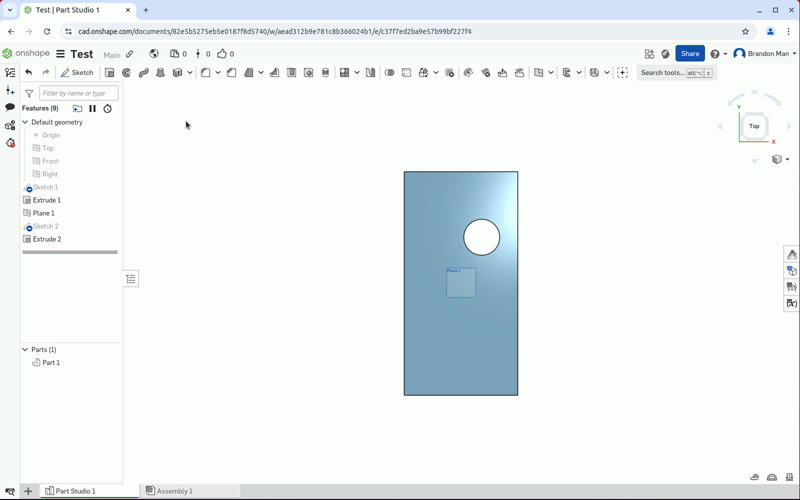
mouse_move(73, 189)
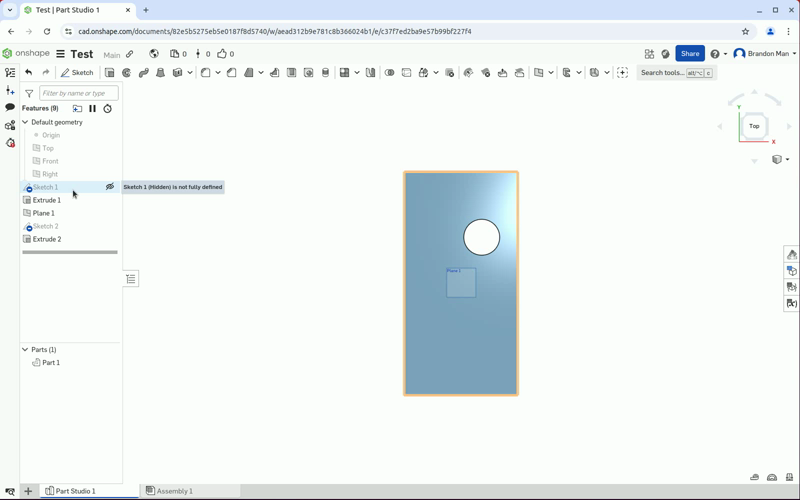
click(73, 189)
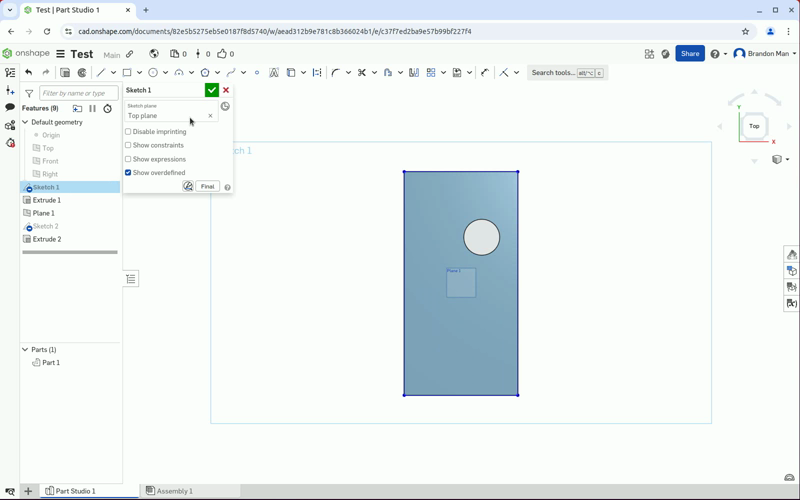
mouse_move(229, 92)
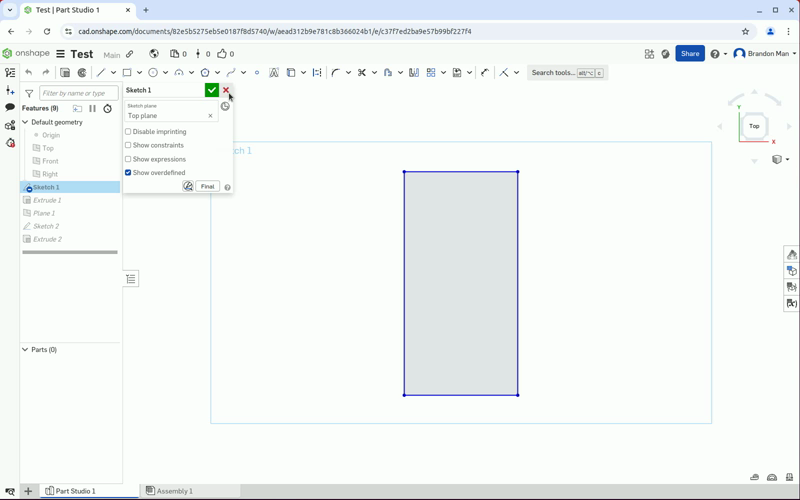
click(229, 92)
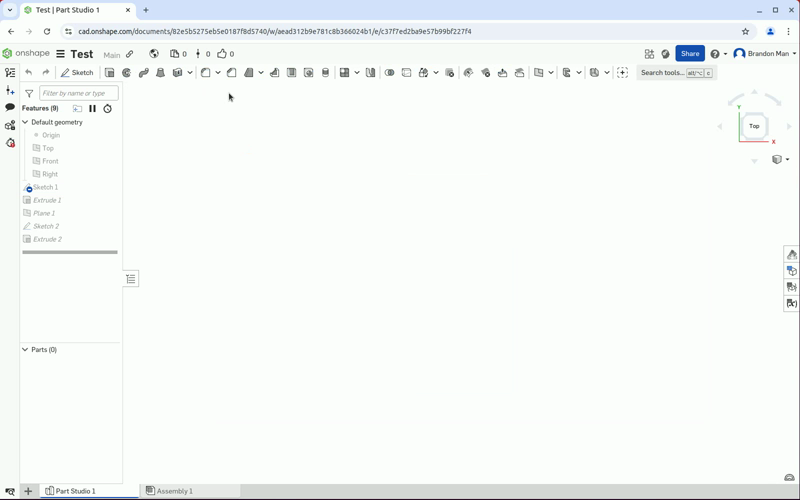
key(shift+s)
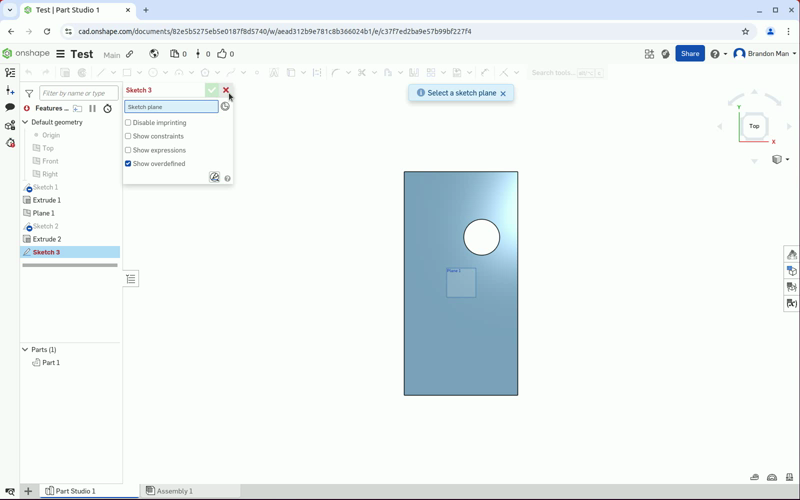
mouse_move(73, 215)
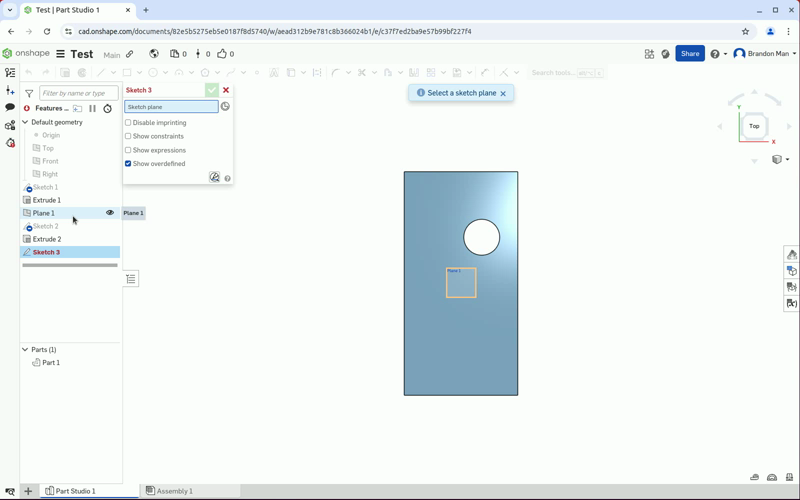
click(73, 215)
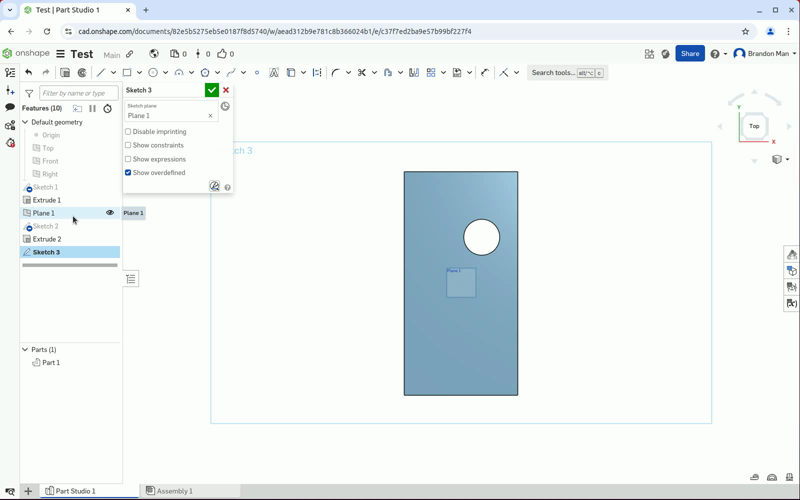
mouse_move(73, 352)
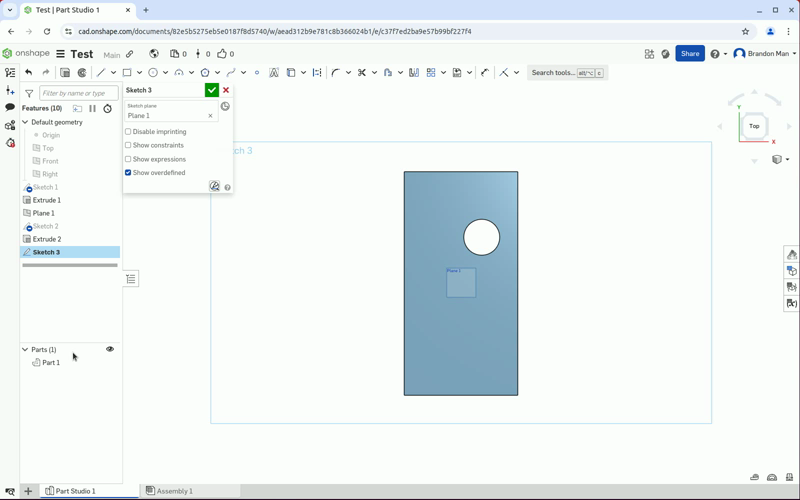
key(y)
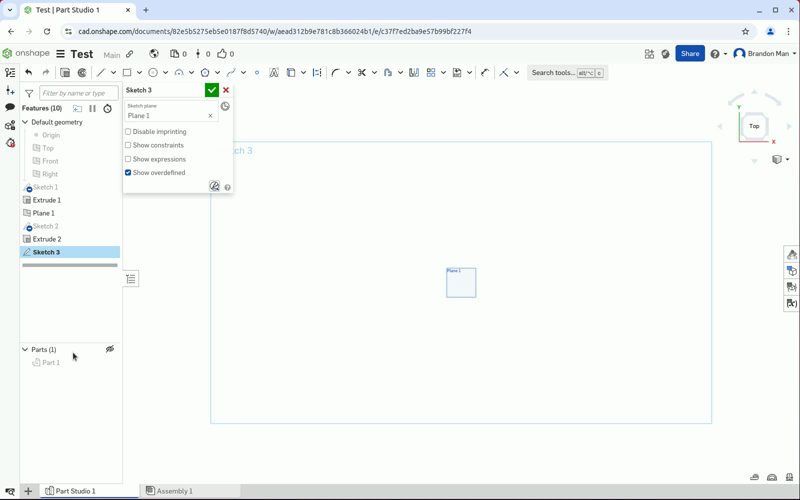
key(l)
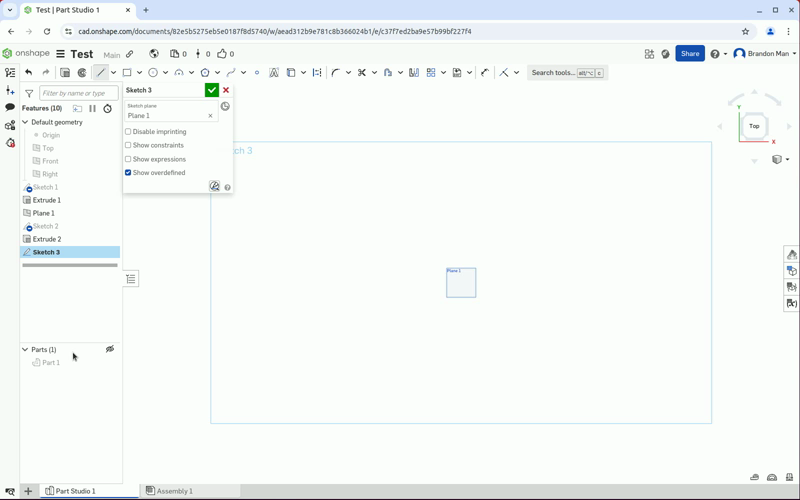
key_down(shift)
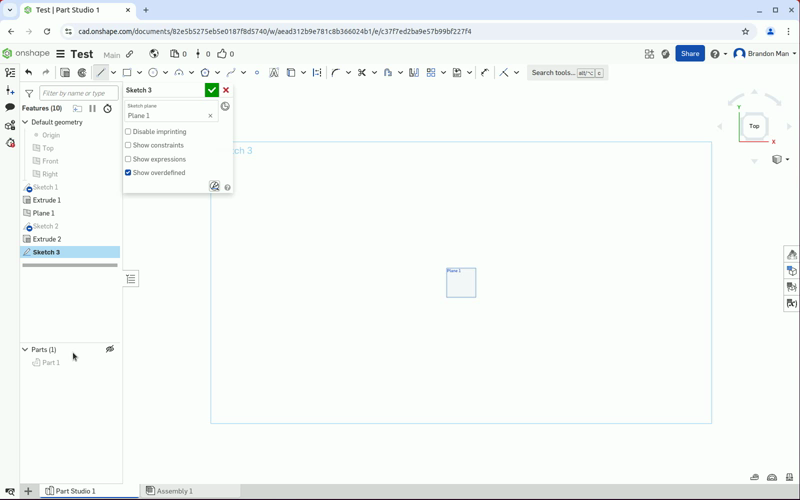
mouse_move(465, 170)
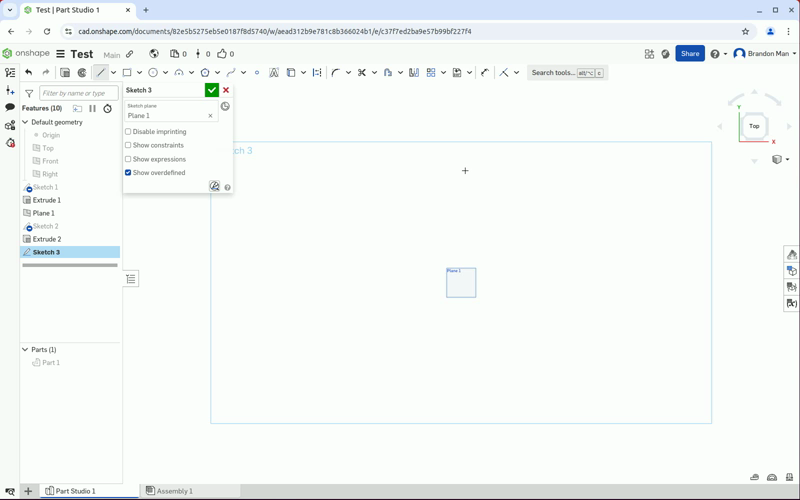
click(465, 170)
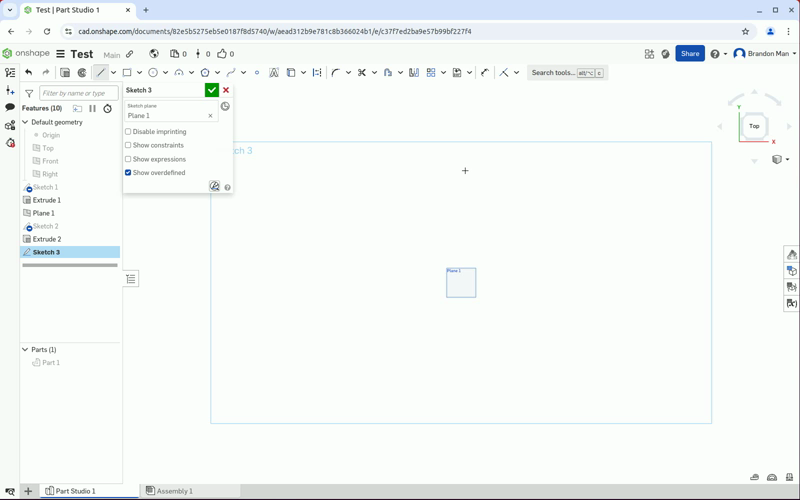
key_up(shift)
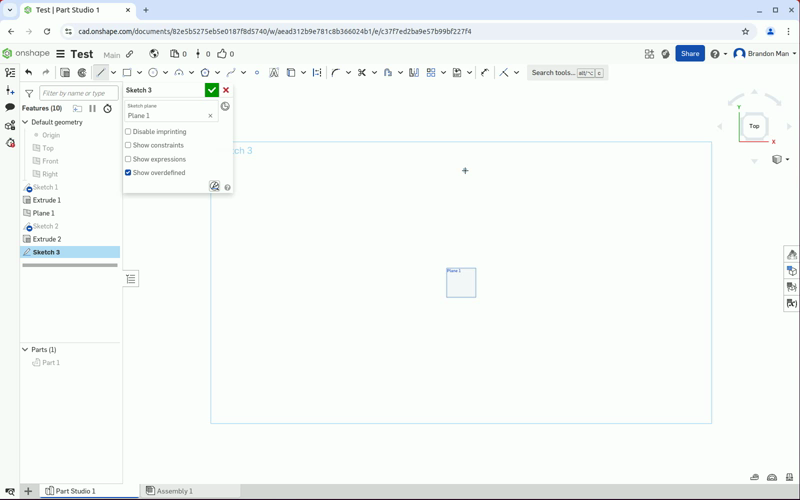
key_down(shift)
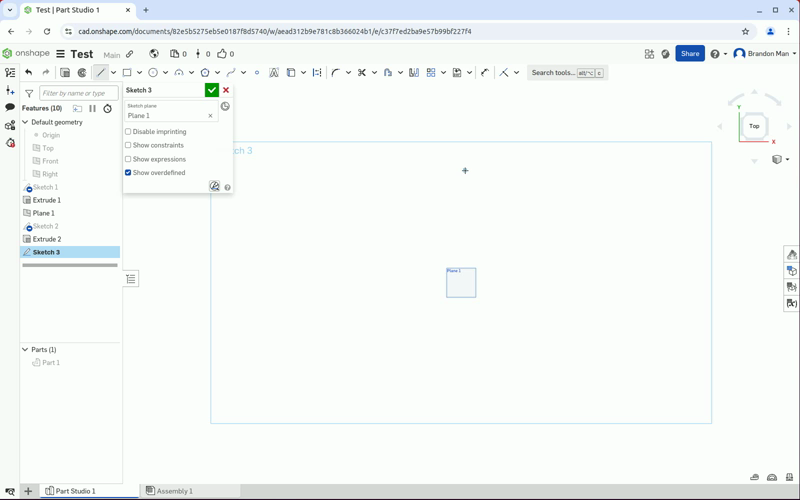
mouse_move(495, 170)
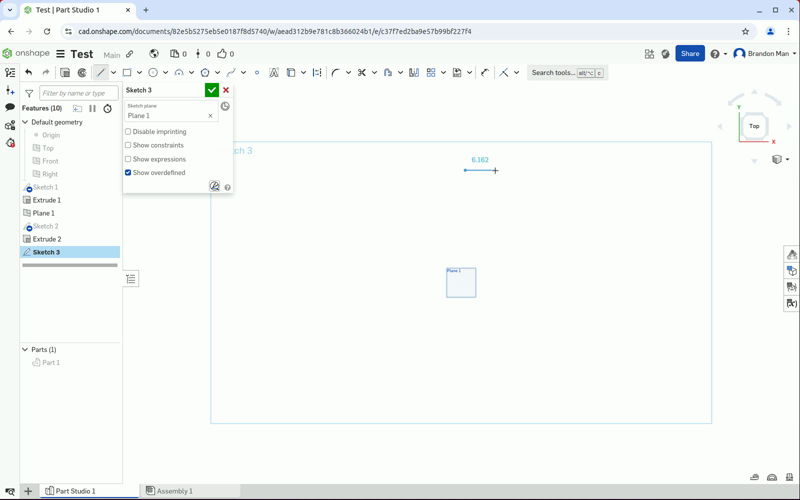
mouse_move(499, 170)
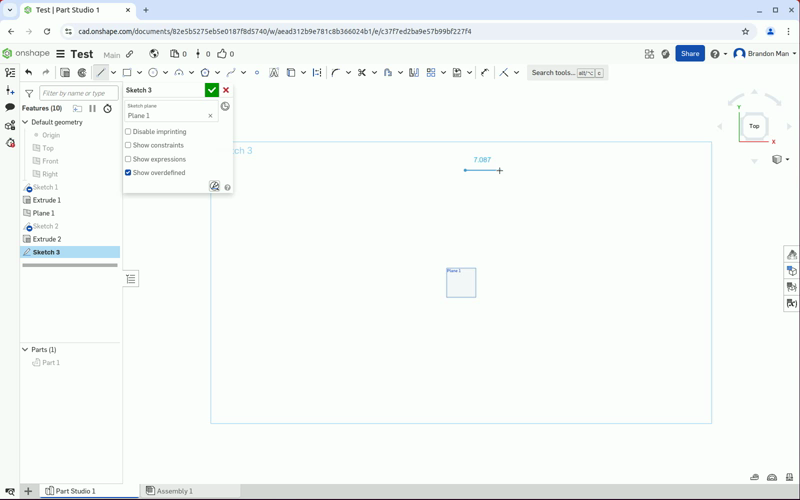
click(499, 170)
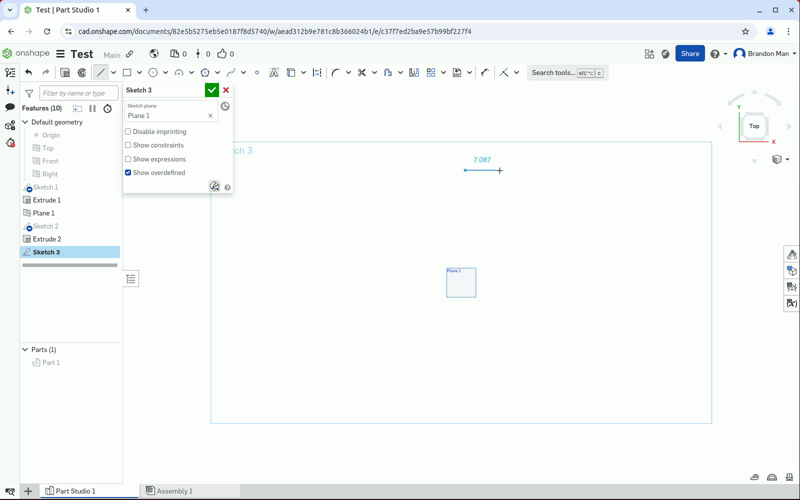
key_up(shift)
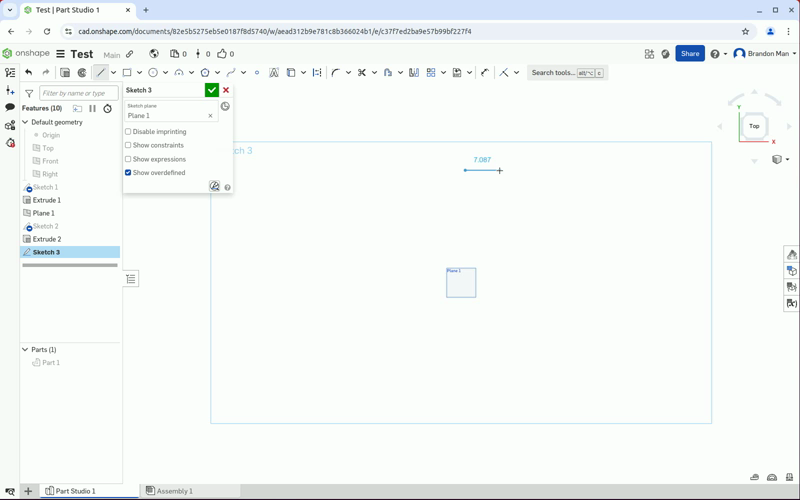
key(esc)
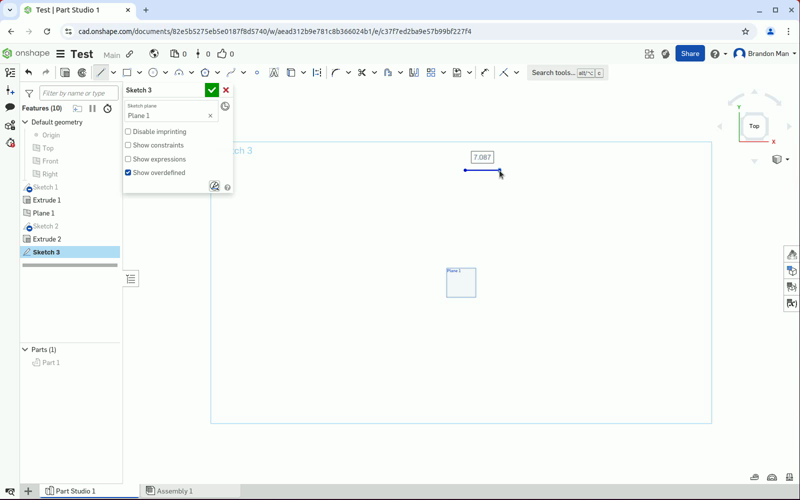
key(a)
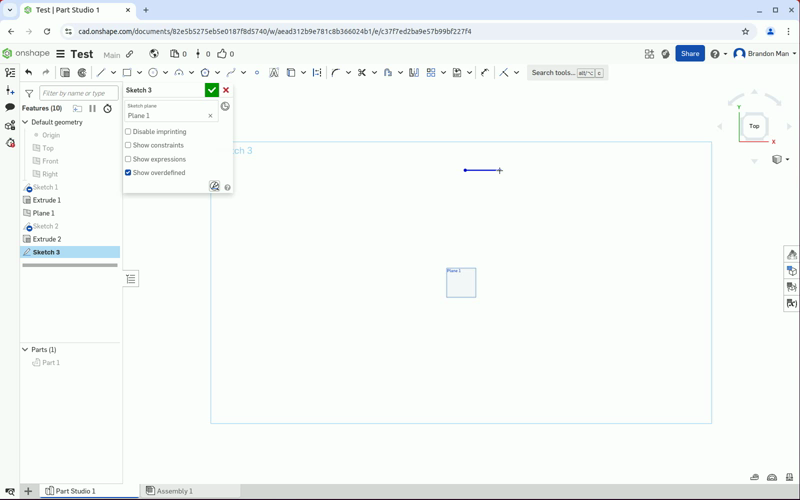
mouse_move(499, 170)
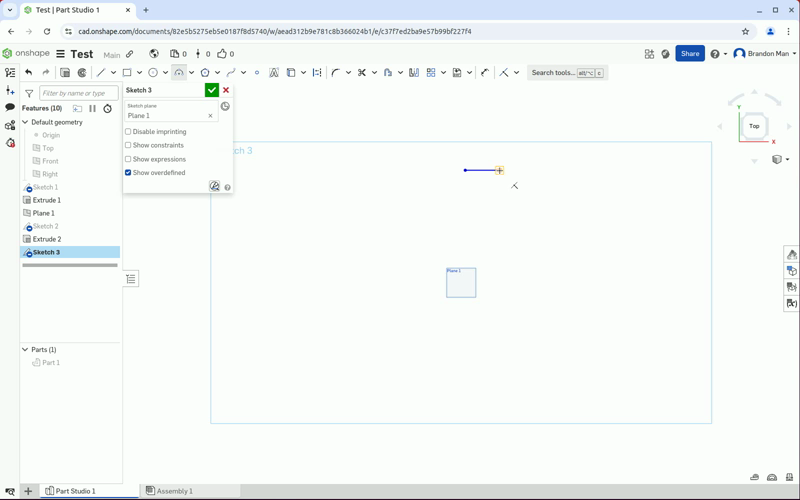
click(499, 170)
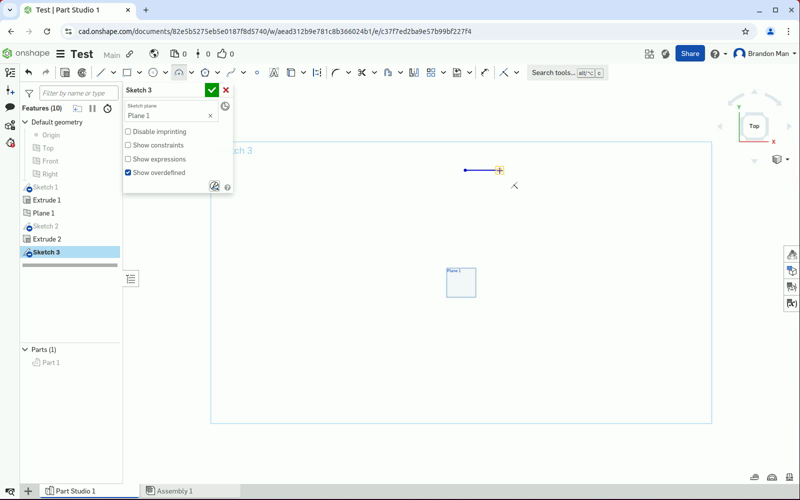
mouse_move(465, 170)
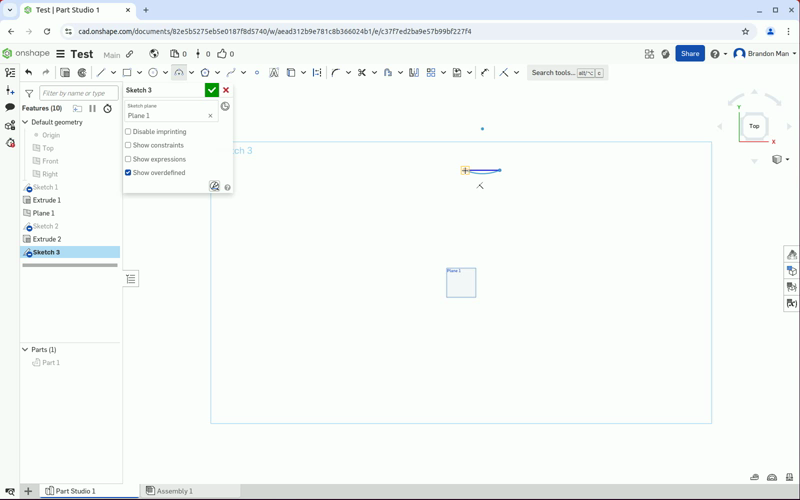
click(465, 170)
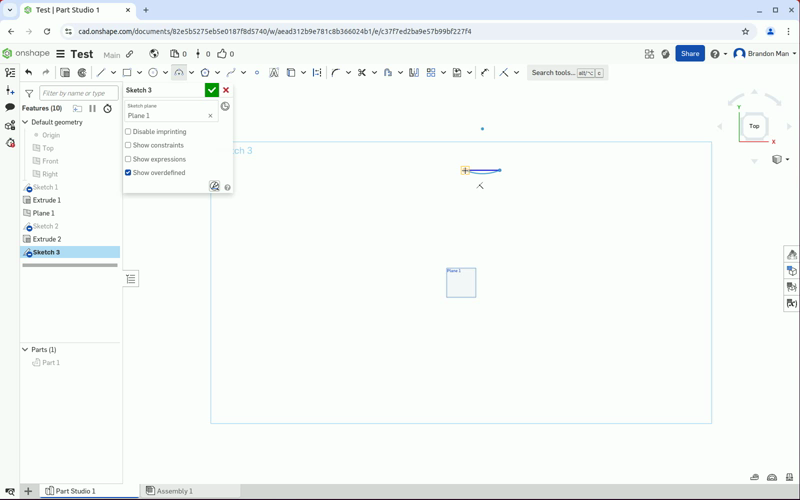
key_down(shift)
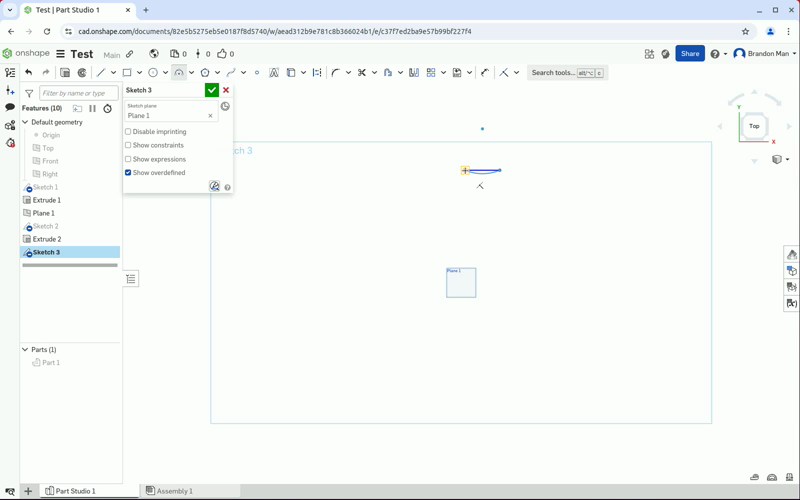
mouse_move(482, 149)
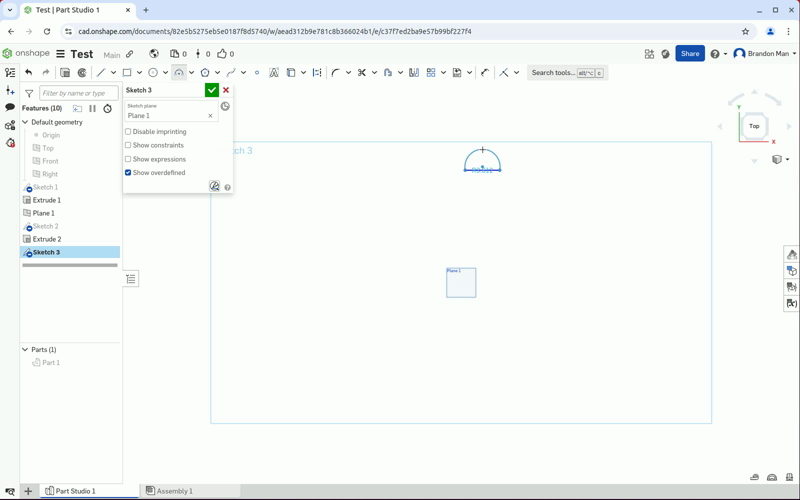
click(482, 149)
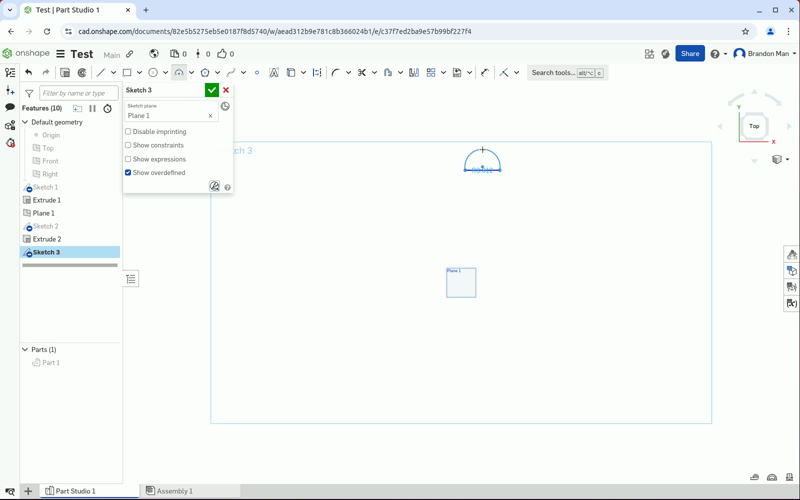
key_up(shift)
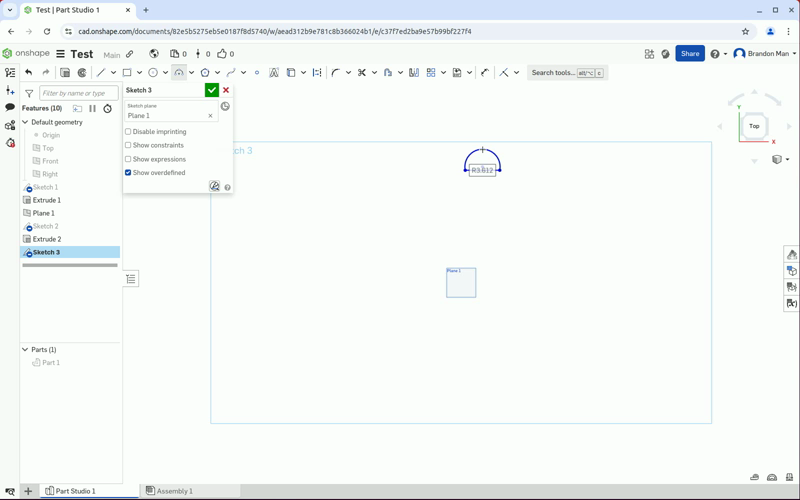
key(esc)
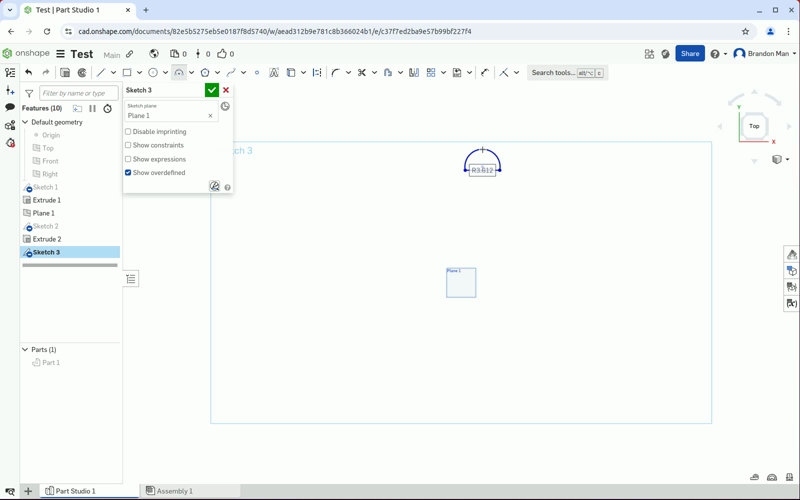
mouse_move(495, 165)
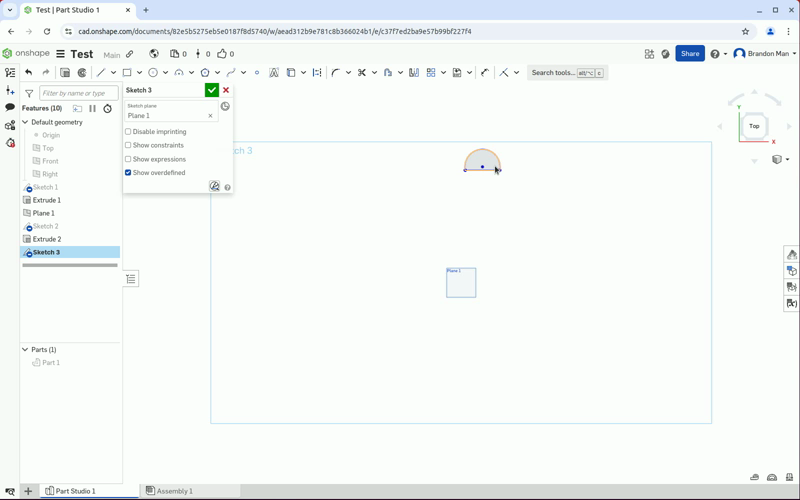
scroll(6)
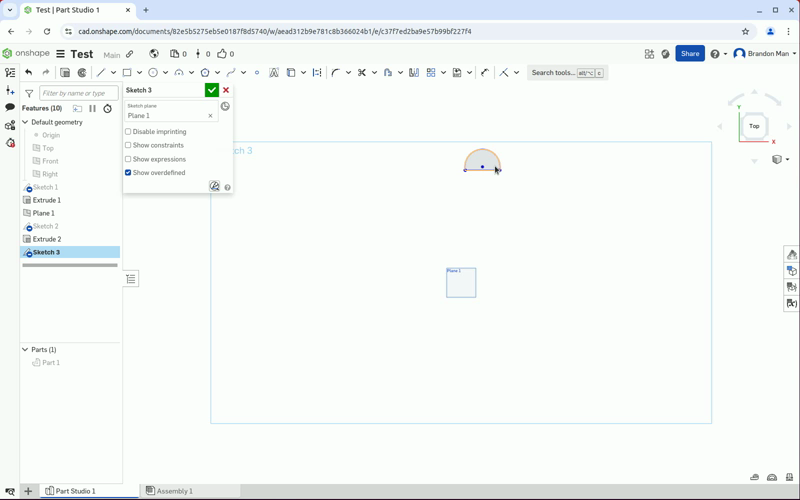
scroll(6)
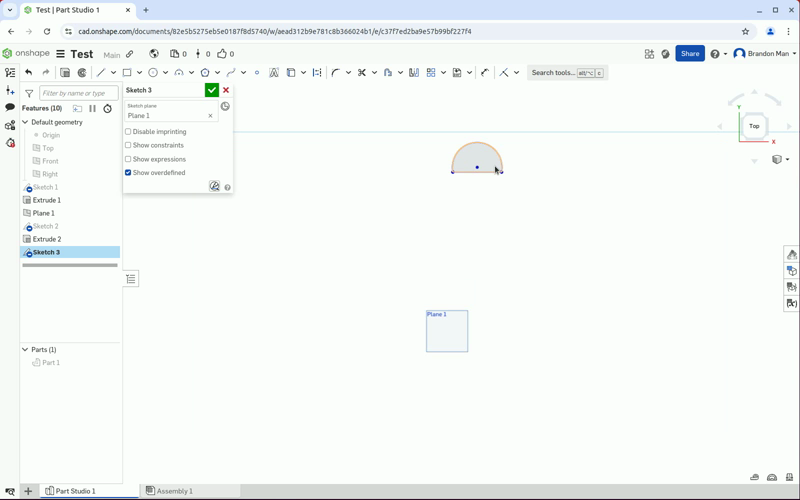
scroll(6)
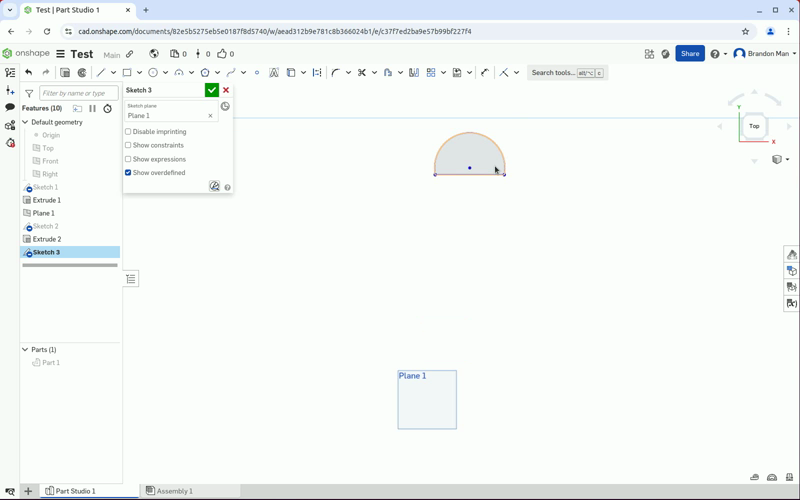
scroll(6)
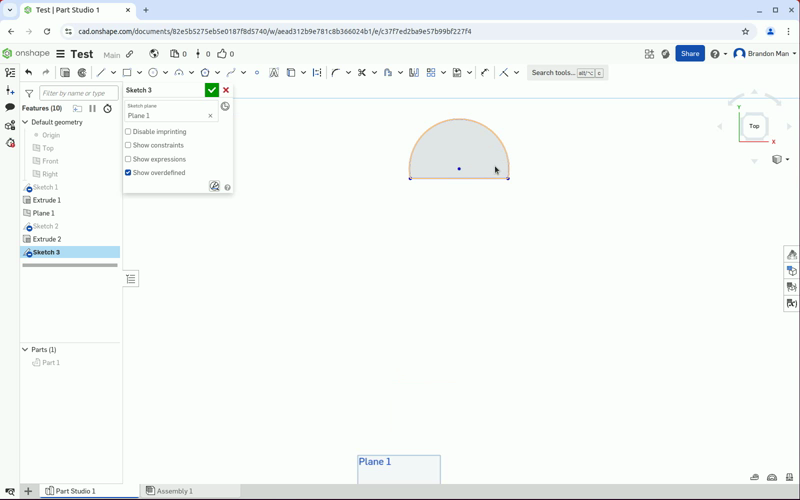
scroll(6)
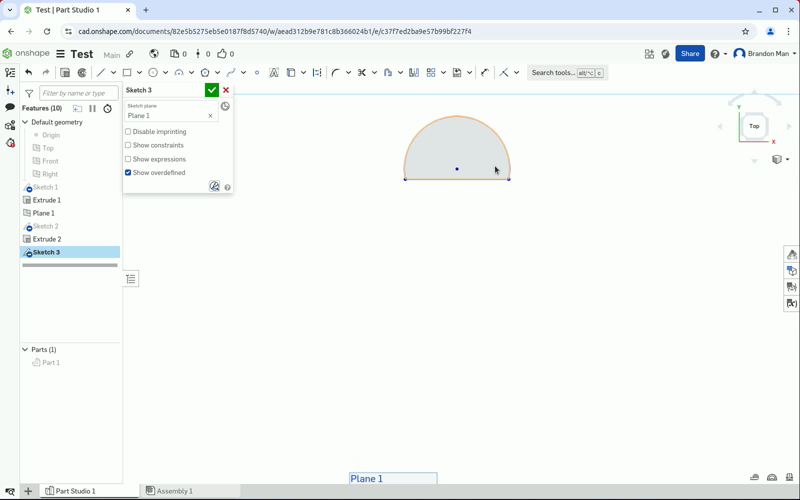
scroll(6)
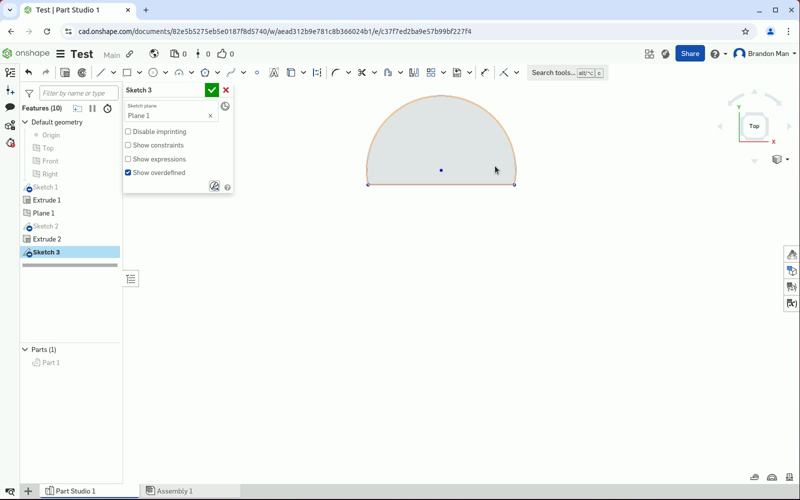
scroll(6)
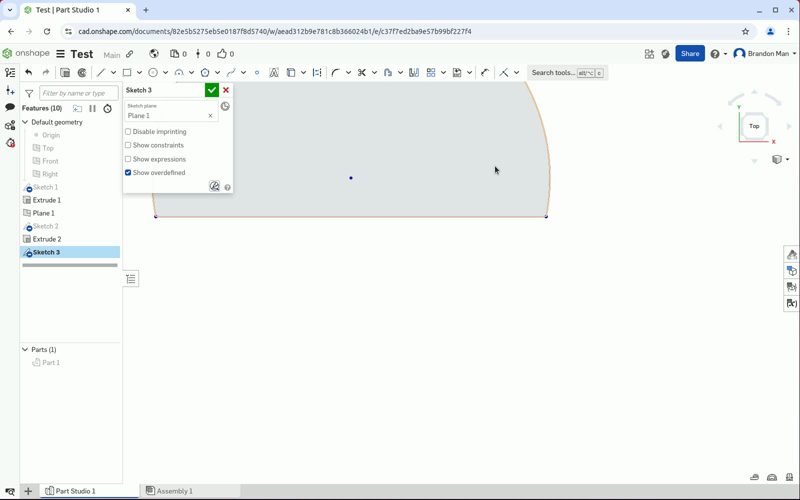
click(495, 165)
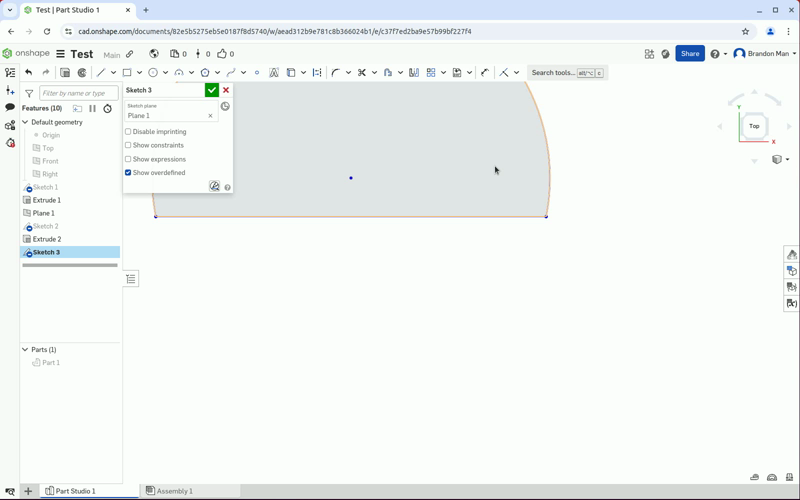
scroll(-6)
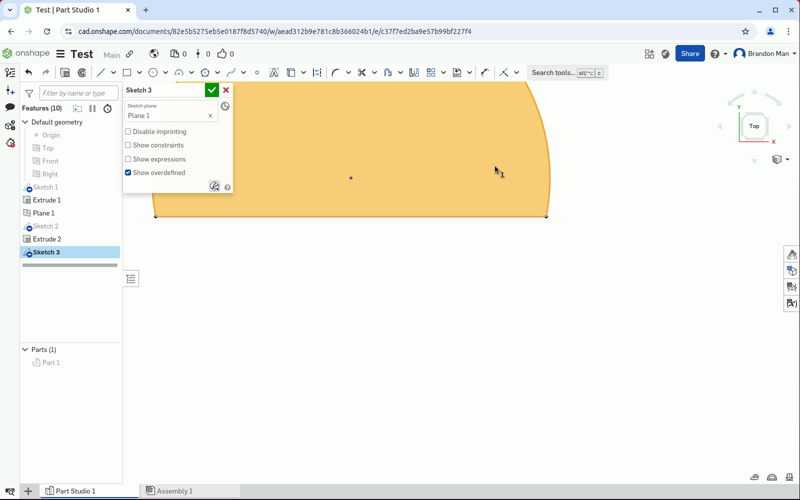
scroll(-6)
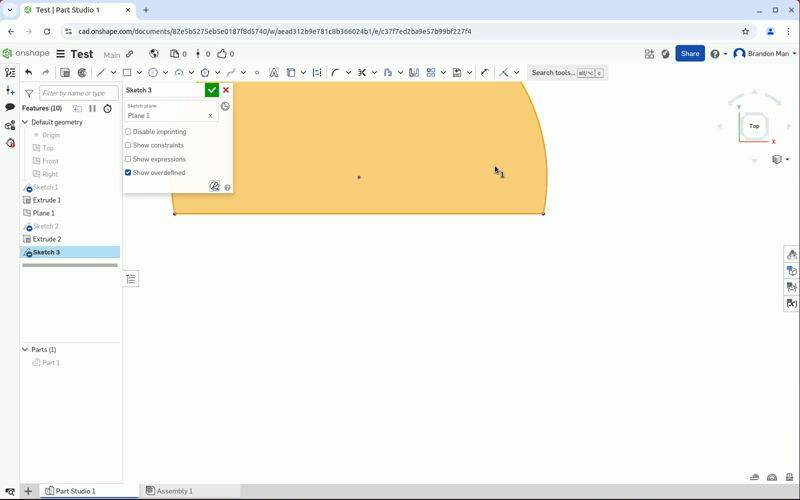
scroll(-6)
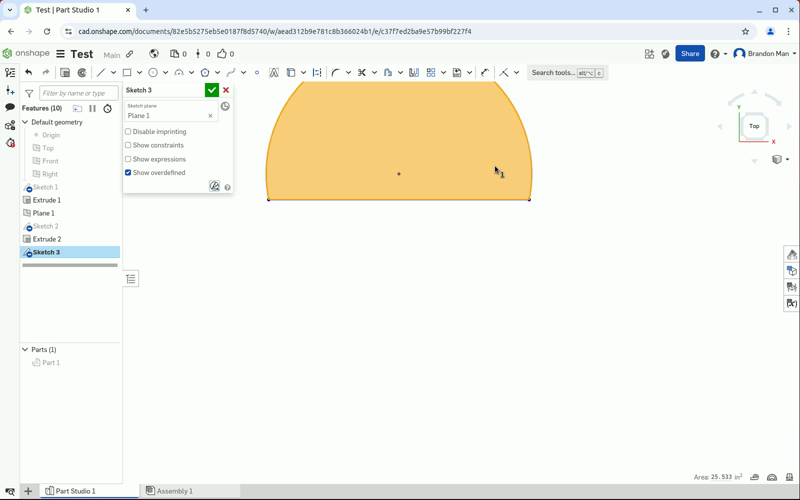
scroll(-6)
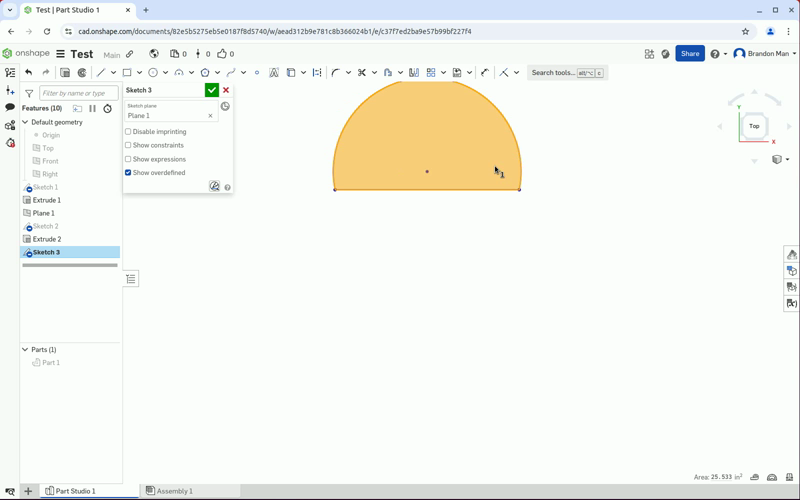
scroll(-6)
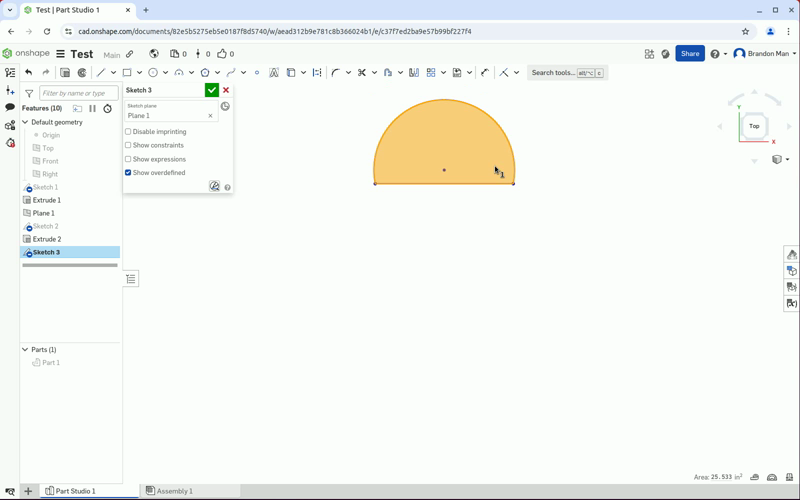
scroll(-6)
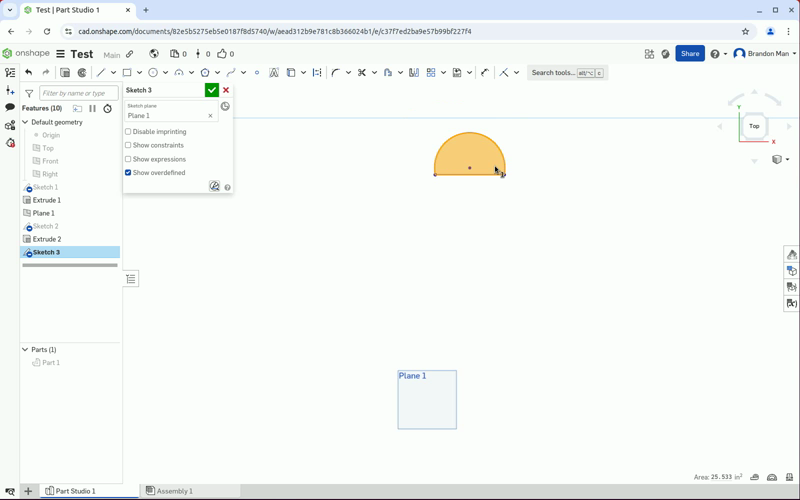
scroll(-6)
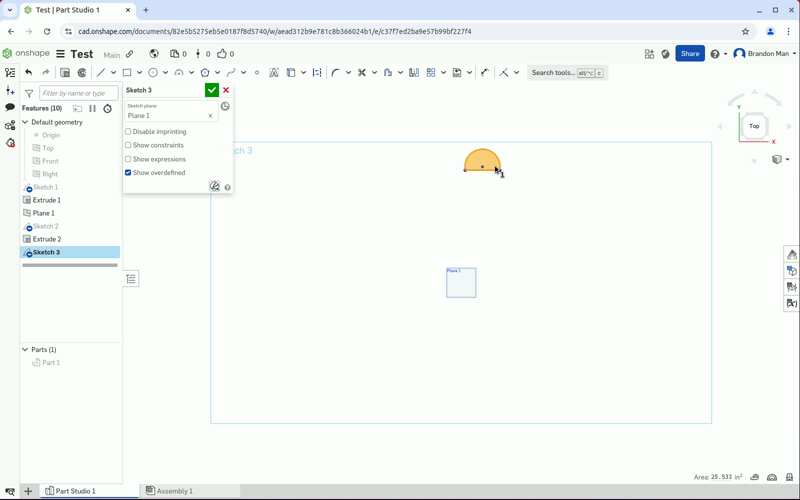
mouse_move(73, 352)
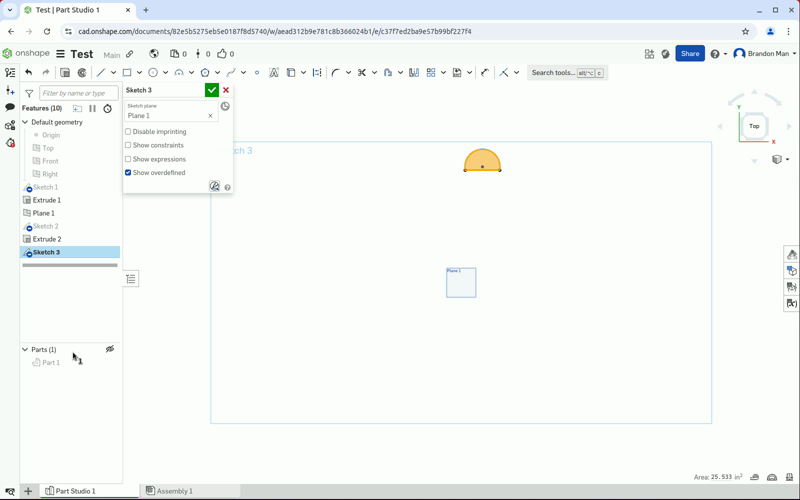
key(shift+y)
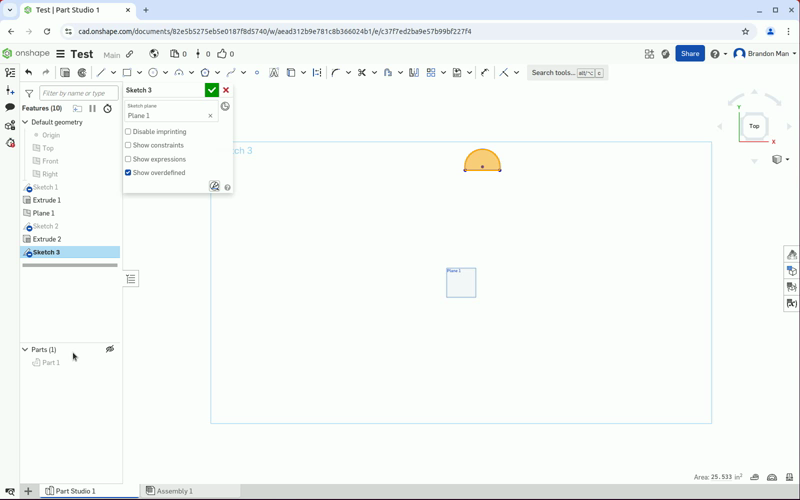
key(shift+e)
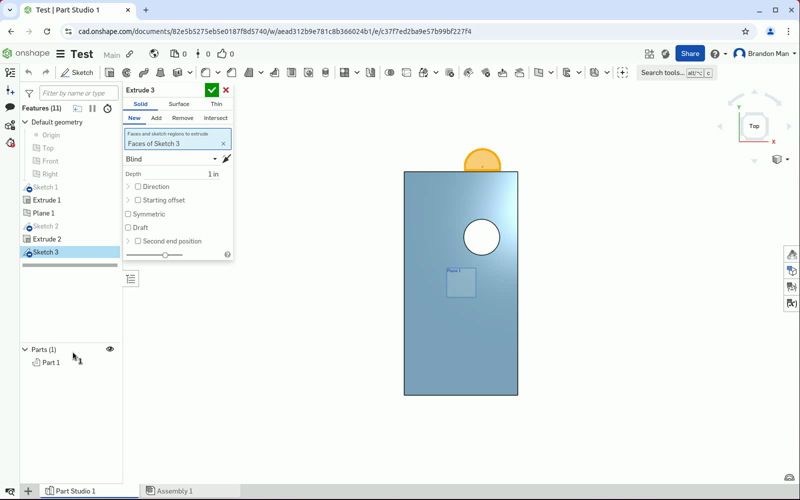
mouse_move(143, 106)
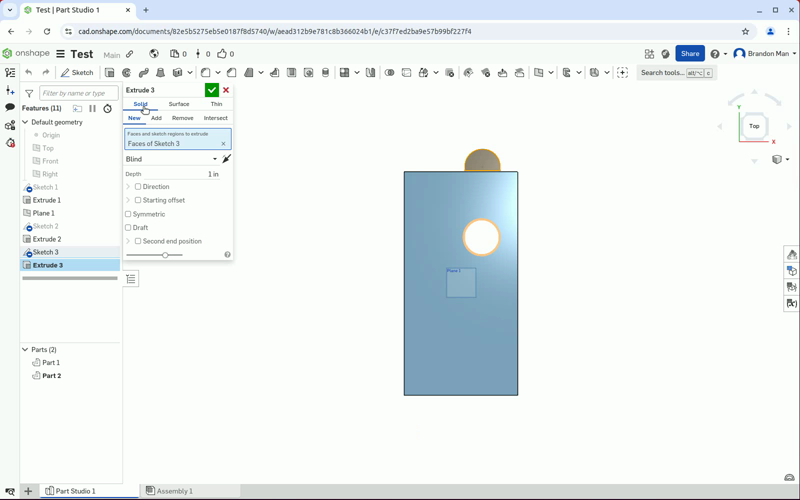
click(143, 106)
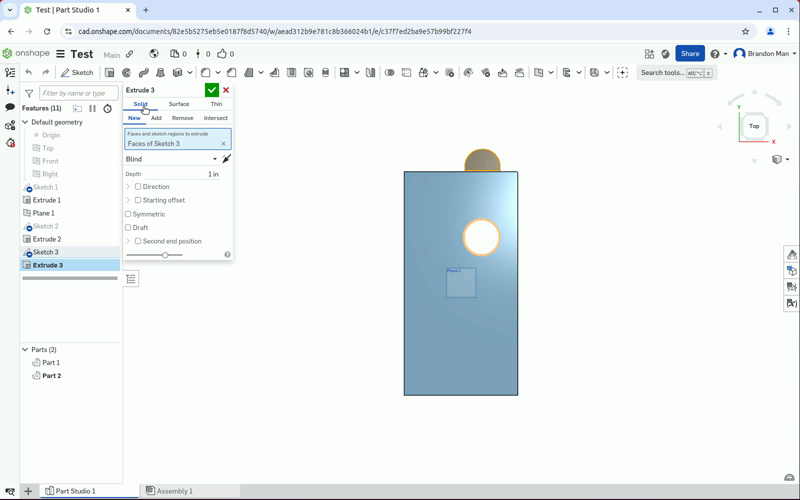
mouse_move(186, 120)
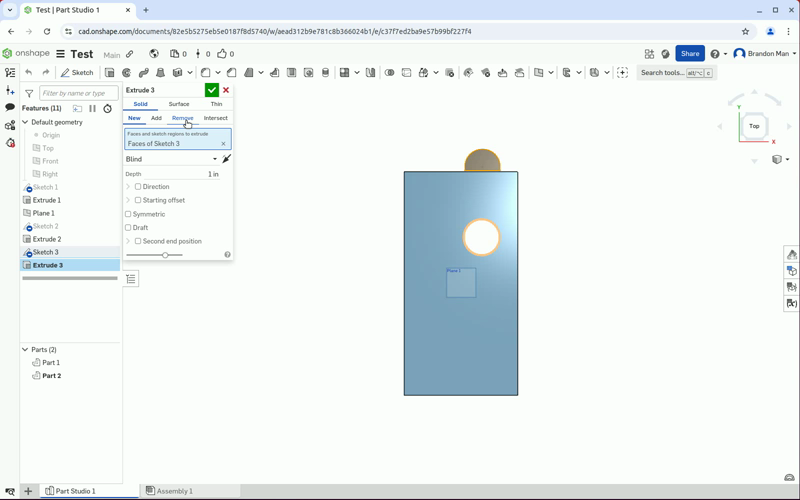
click(186, 120)
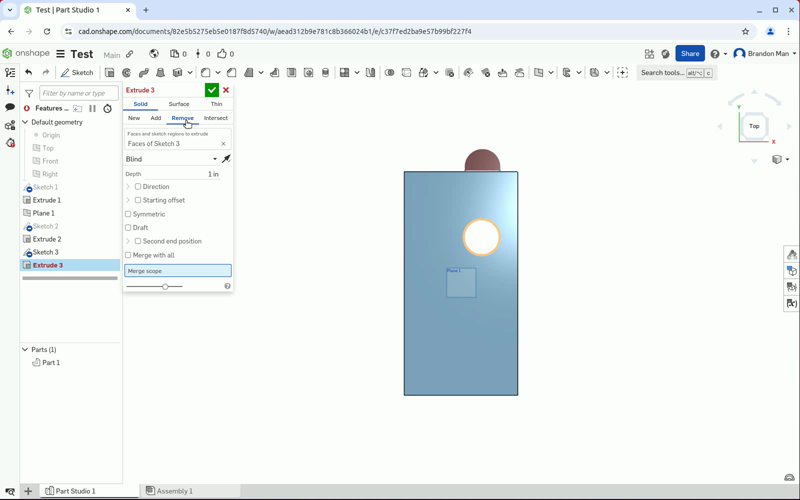
key(tab, 4)
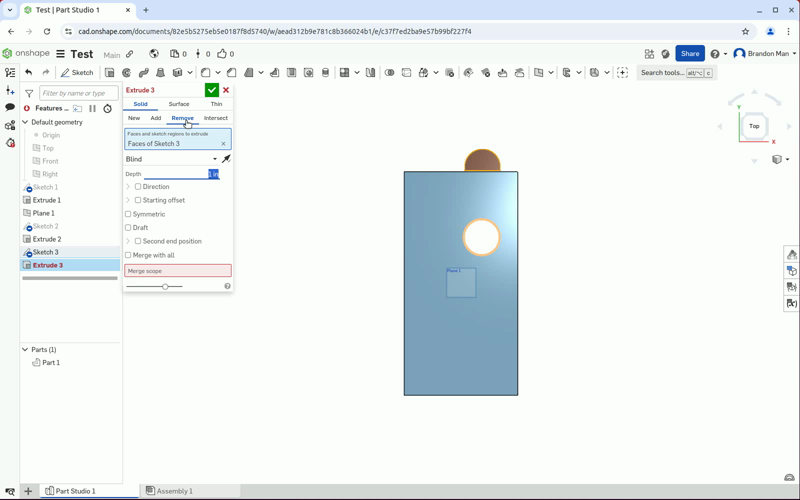
text(23.108)
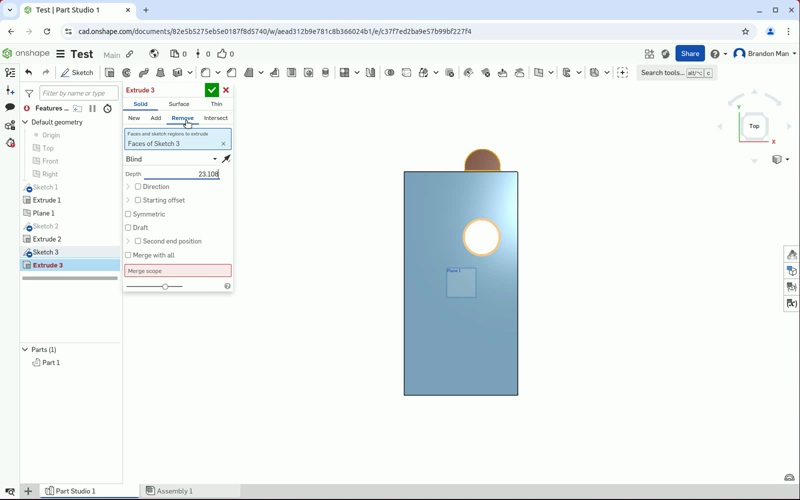
key(tab, 6)
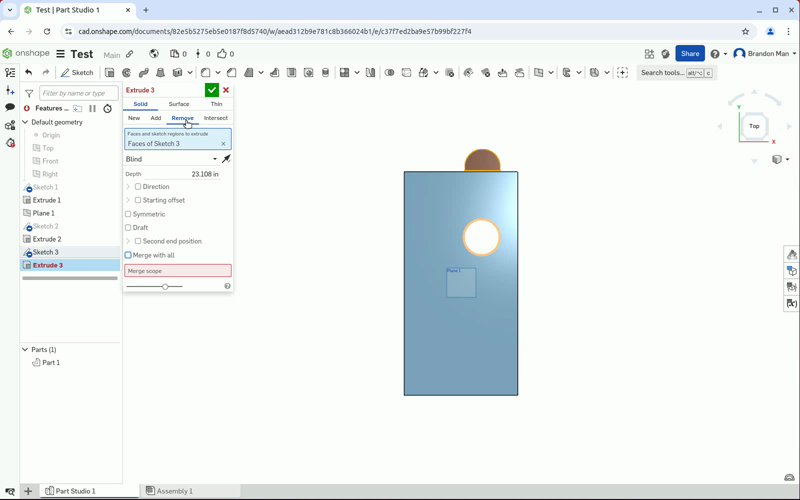
key(space)
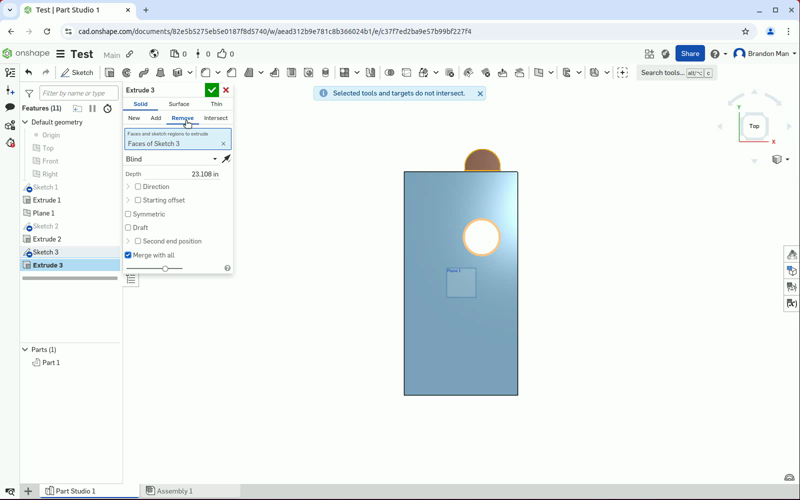
key(enter)
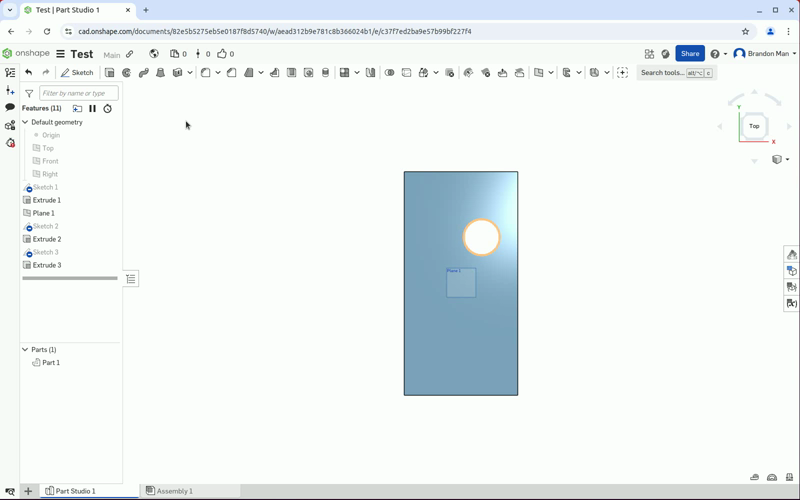
key(shift+h)
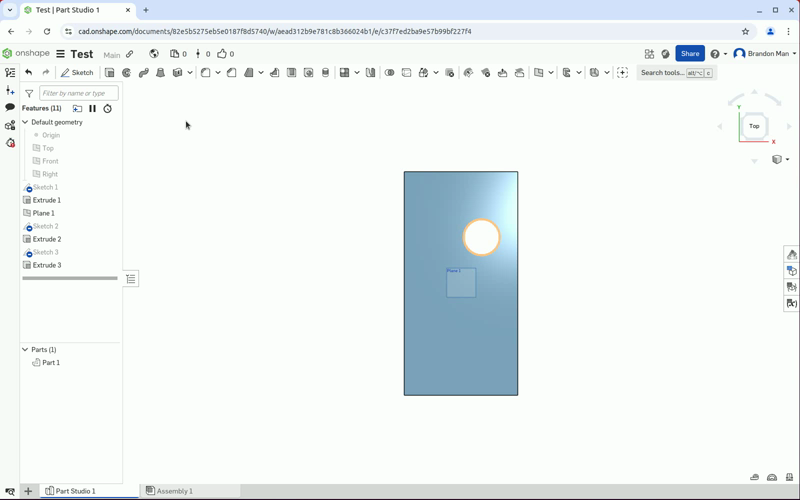
key(shift+h)
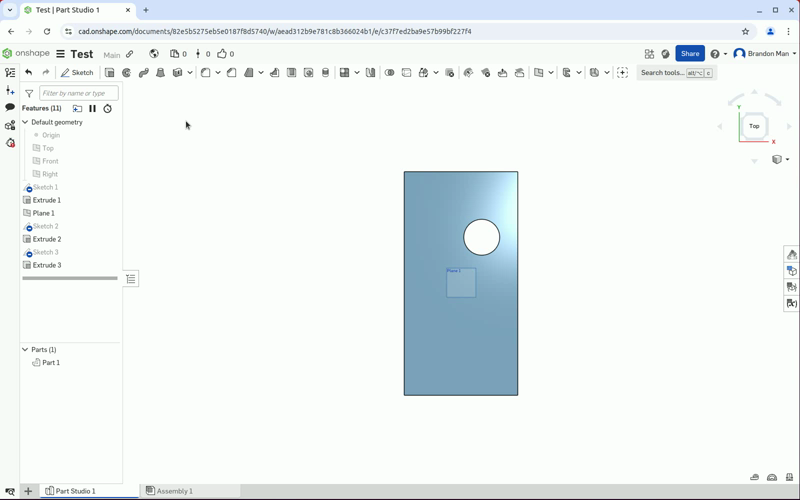
mouse_move(73, 189)
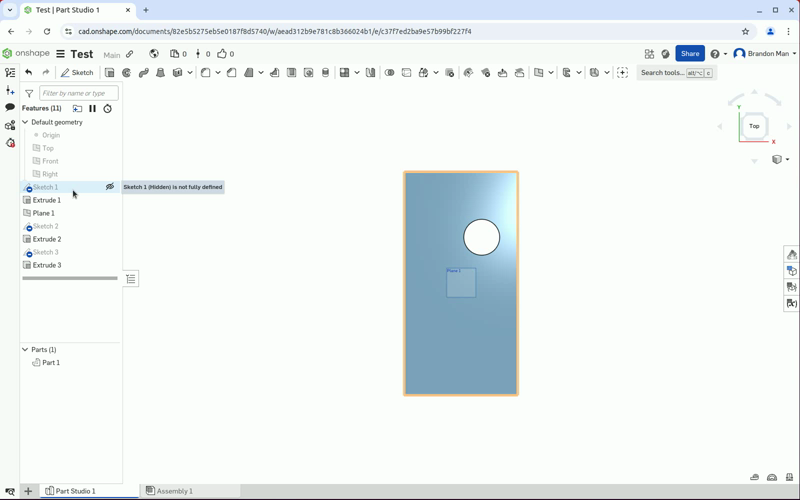
click(73, 189)
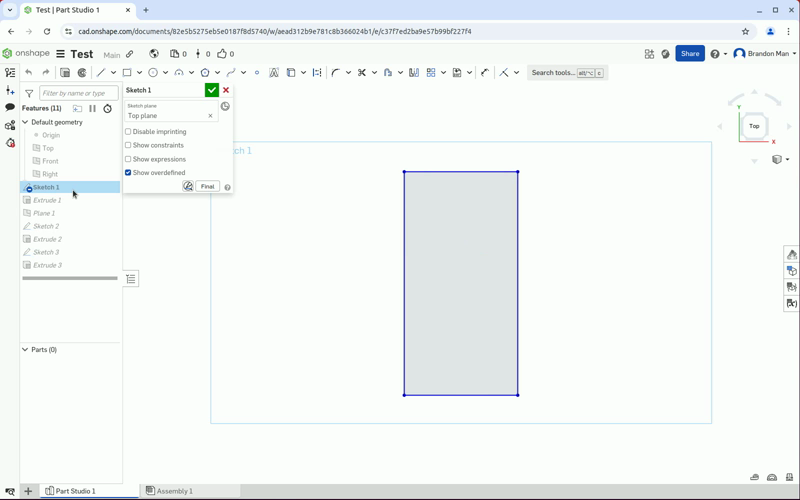
mouse_move(229, 92)
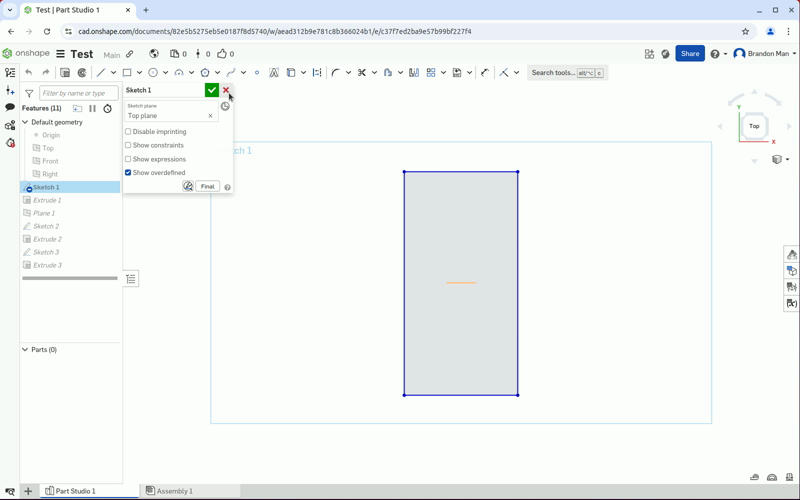
click(229, 92)
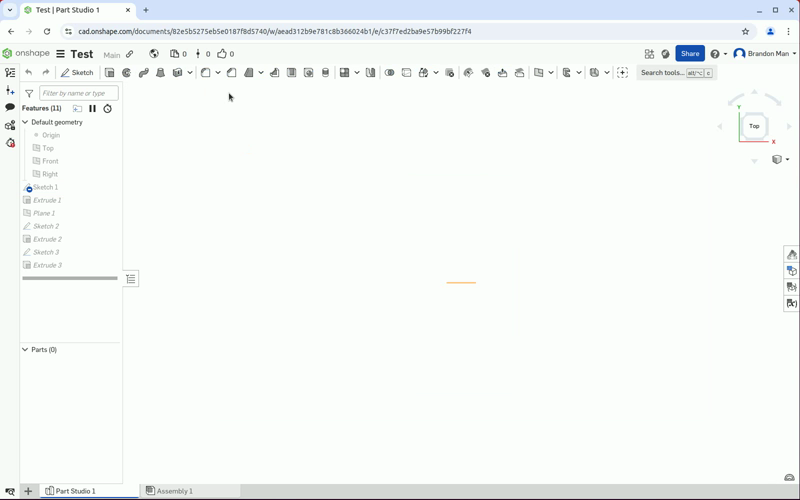
key(shift+s)
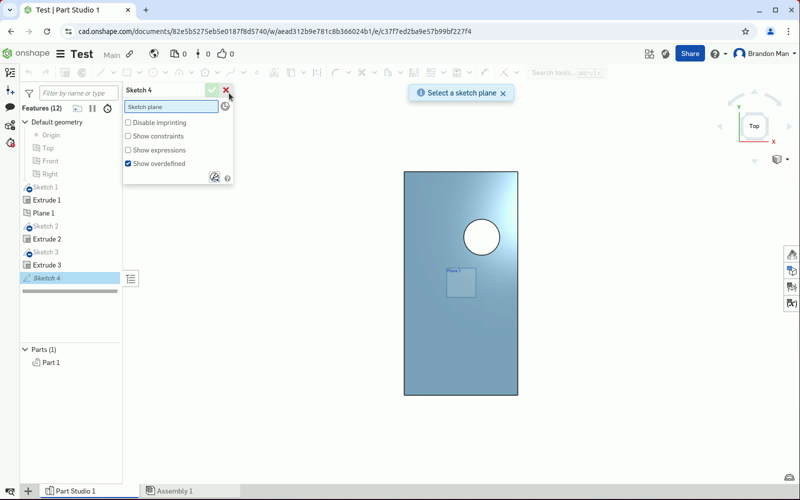
mouse_move(73, 215)
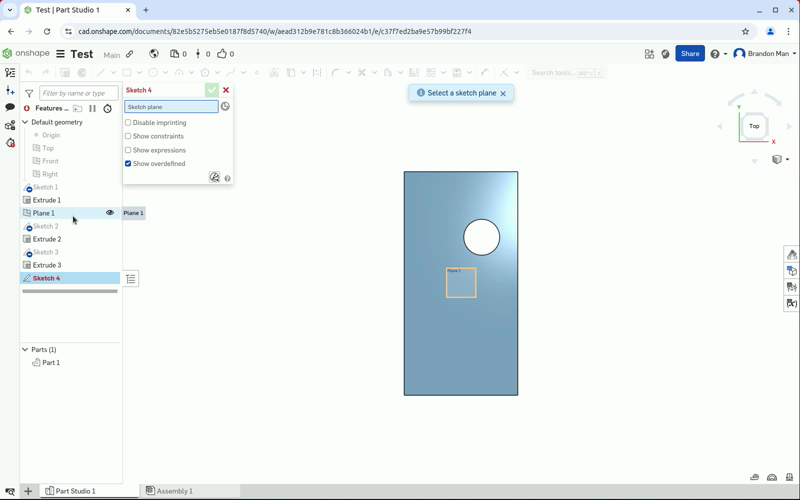
click(73, 215)
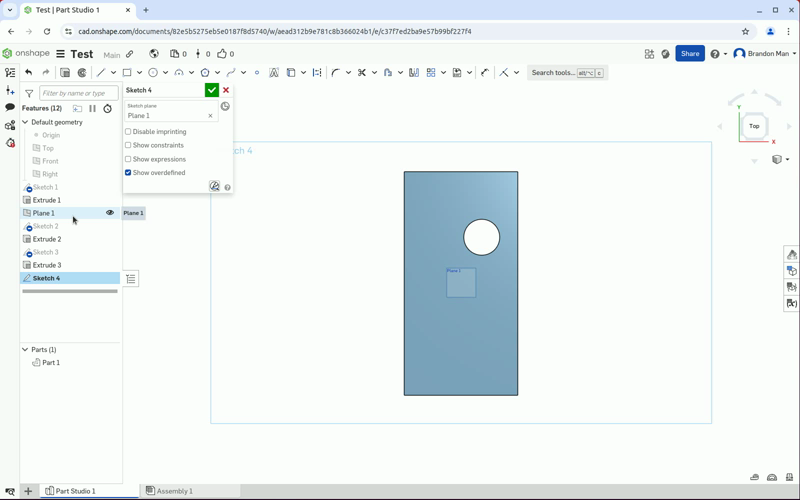
mouse_move(73, 352)
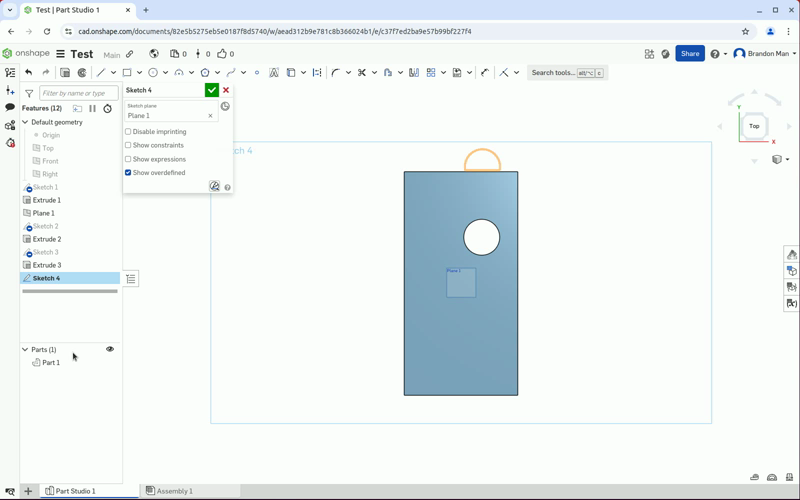
key(y)
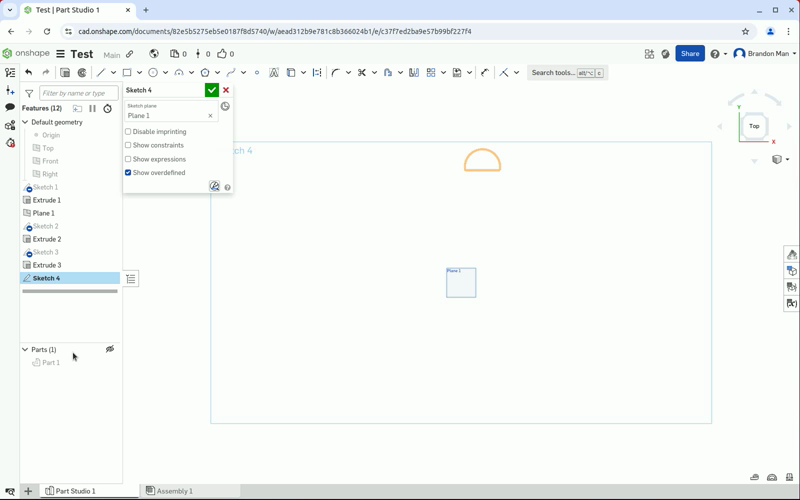
key(a)
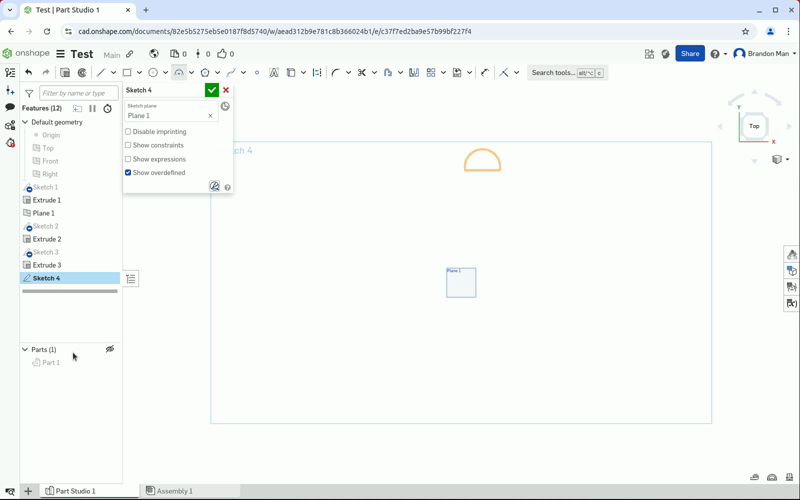
key_down(shift)
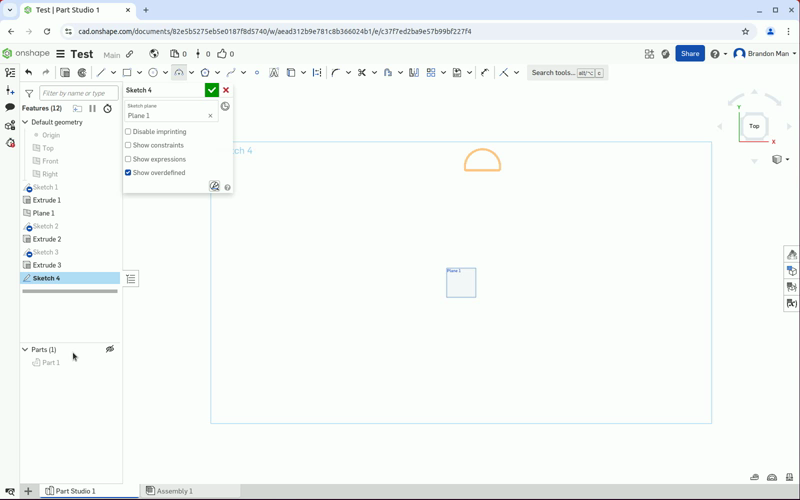
mouse_move(465, 170)
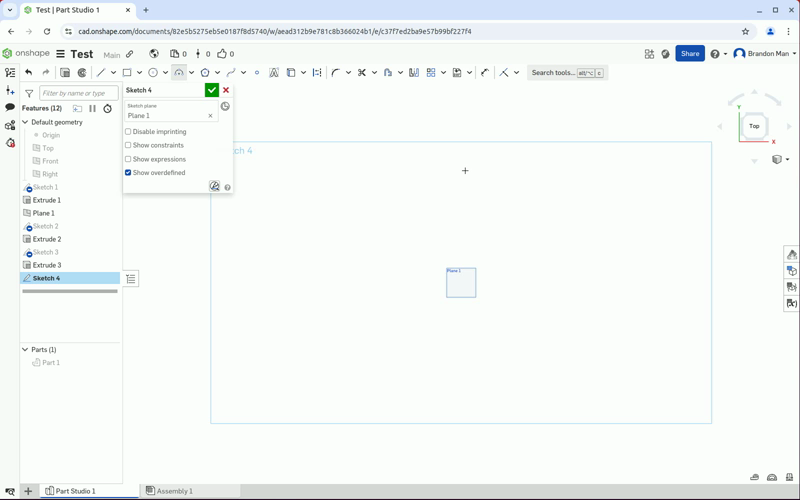
click(465, 170)
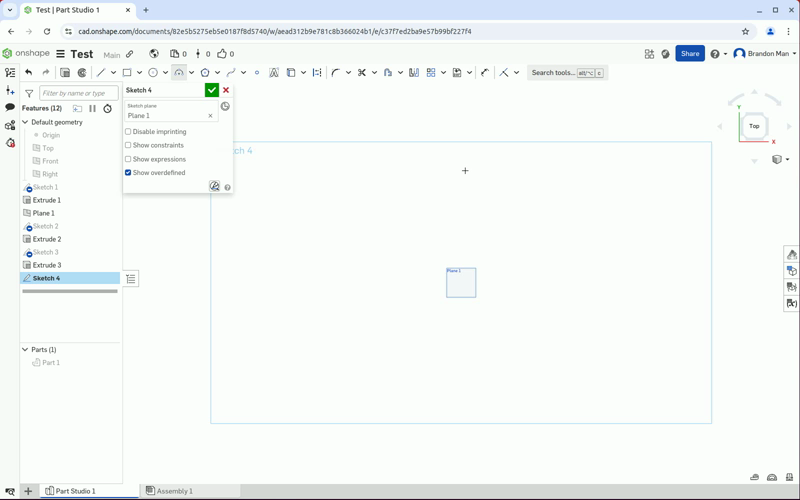
key_up(shift)
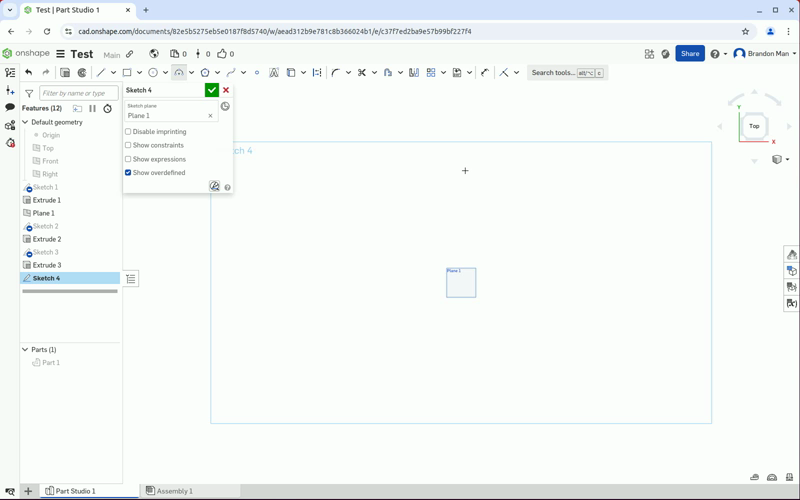
key_down(shift)
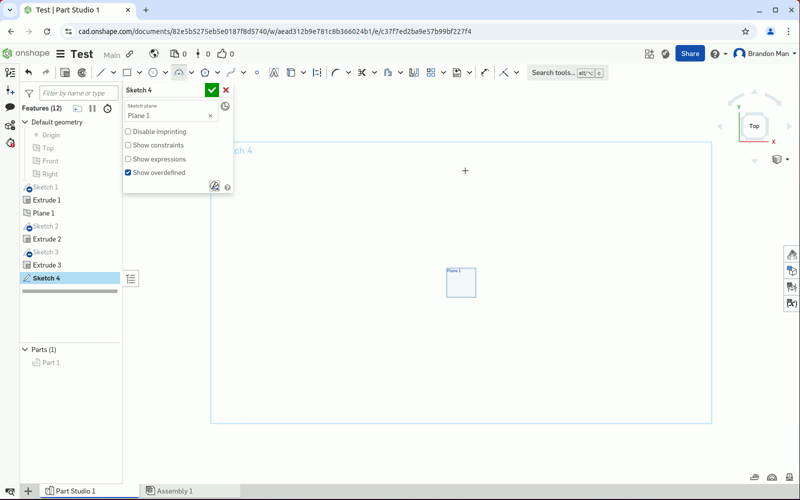
mouse_move(499, 170)
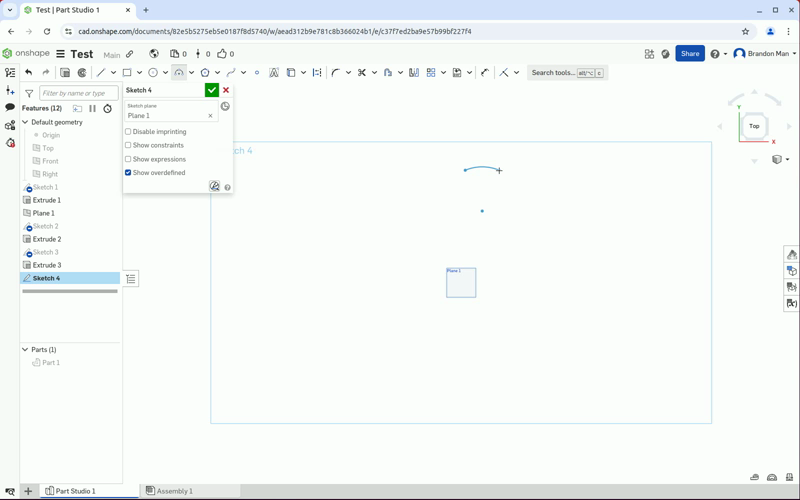
click(499, 170)
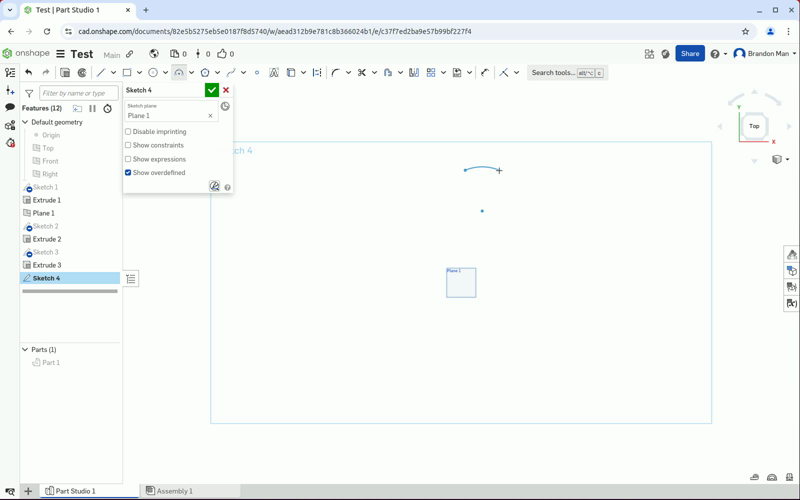
mouse_move(482, 183)
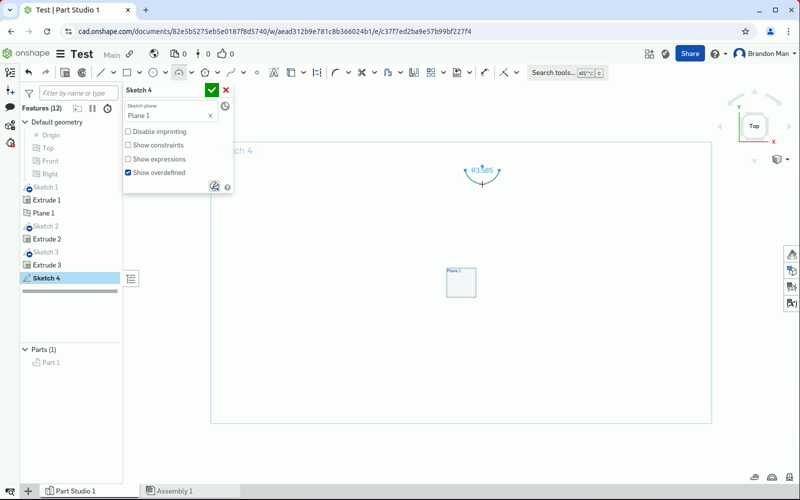
click(482, 183)
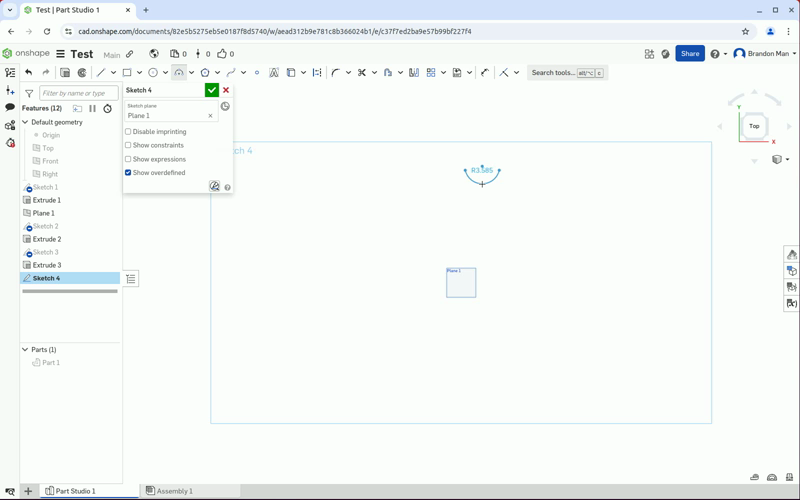
key_up(shift)
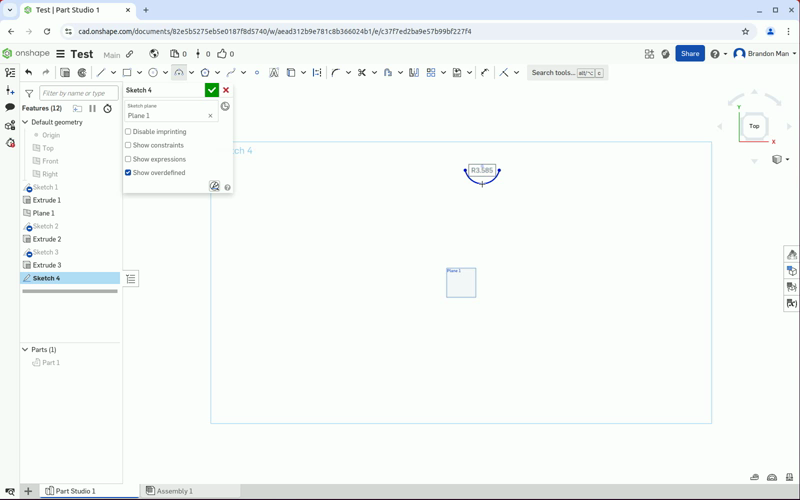
key(esc)
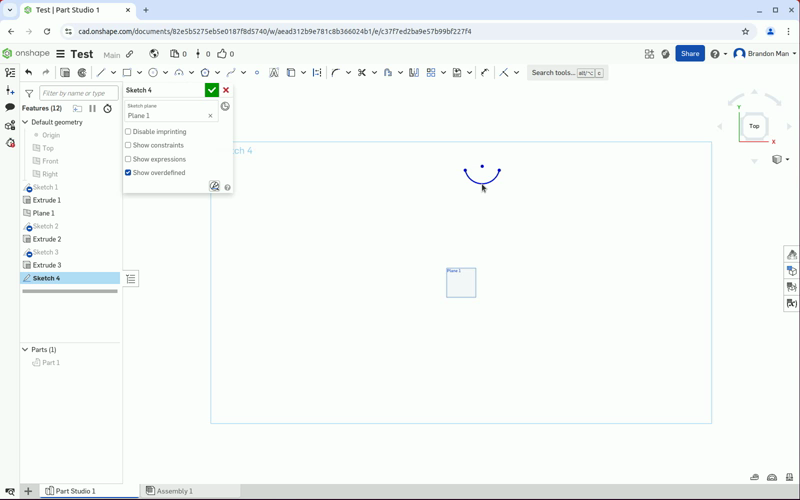
key(l)
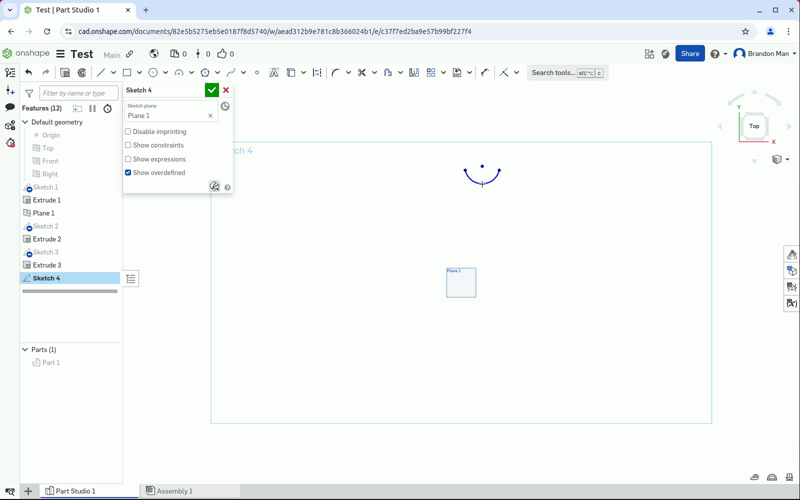
mouse_move(499, 170)
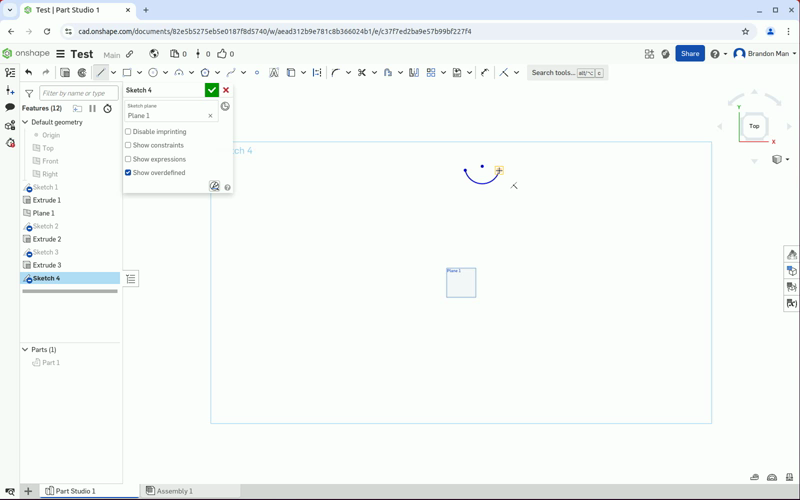
click(499, 170)
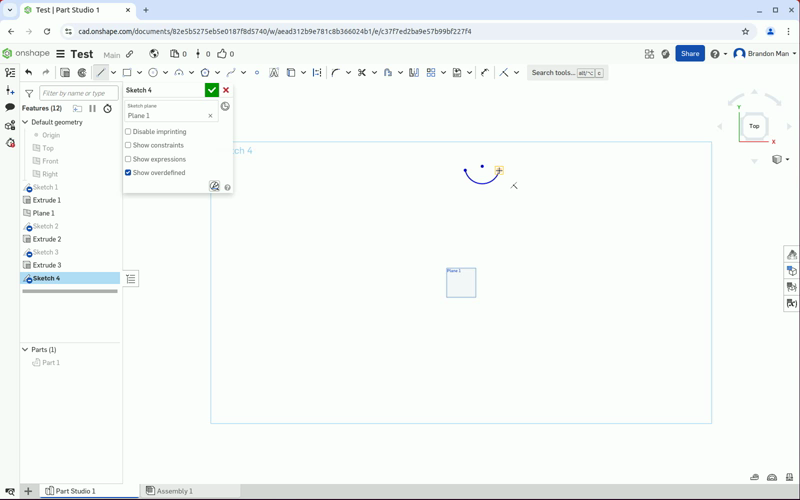
mouse_move(529, 170)
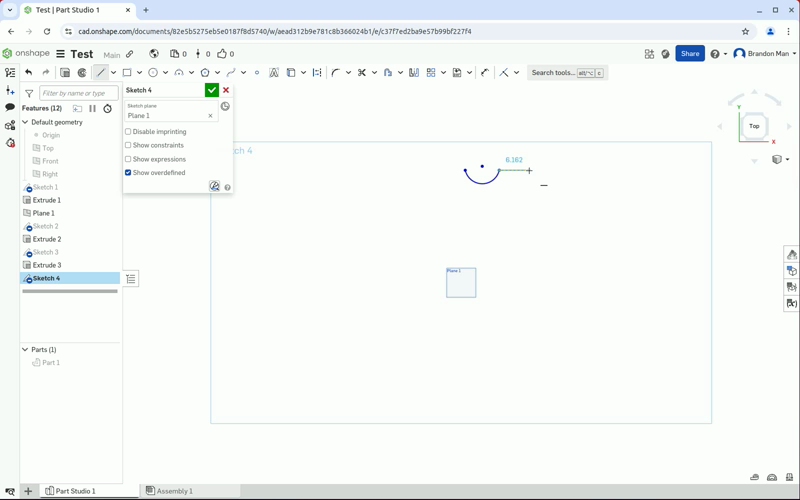
key_down(shift)
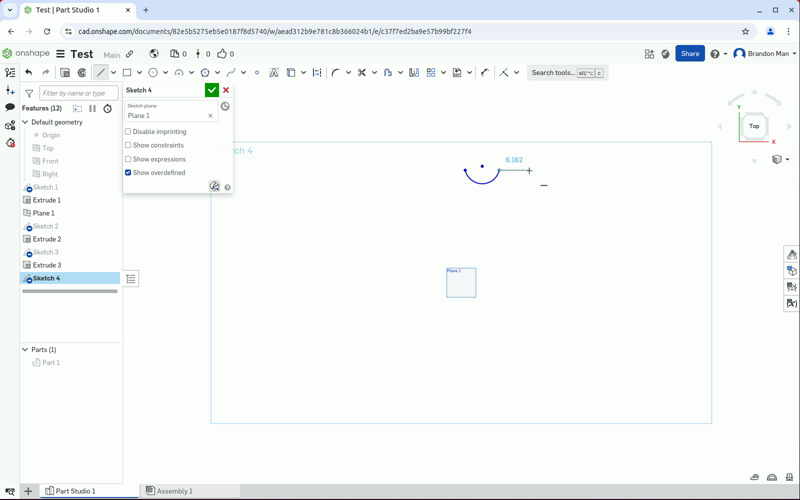
mouse_move(465, 170)
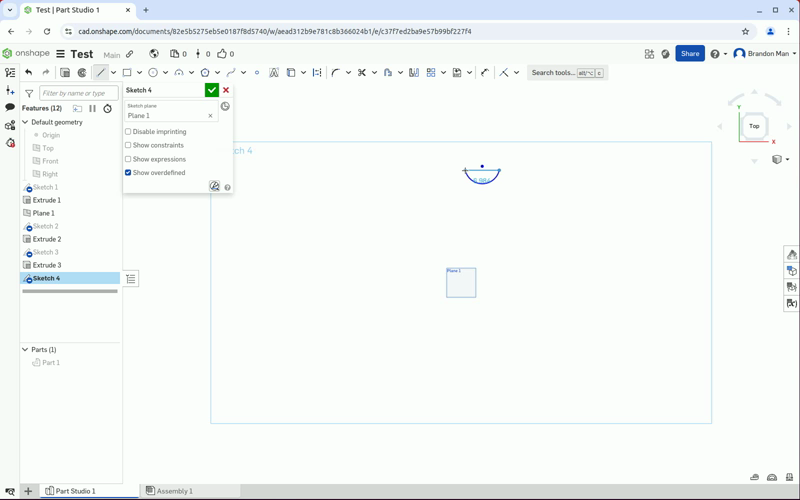
key_up(shift)
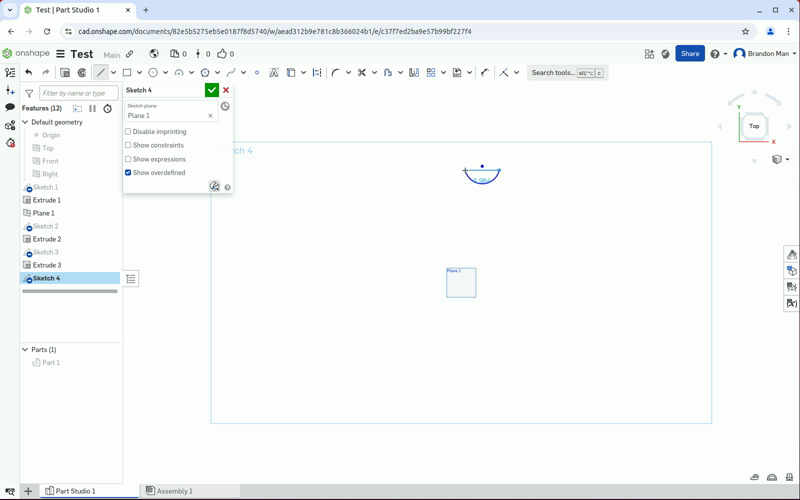
click(465, 170)
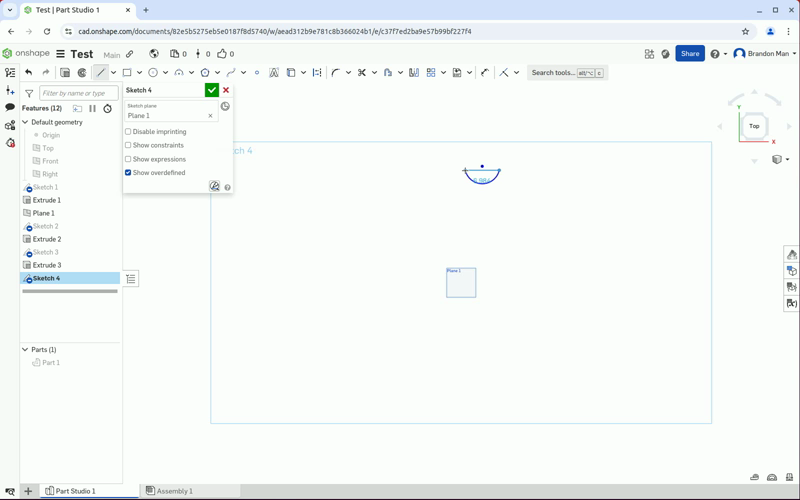
key(esc)
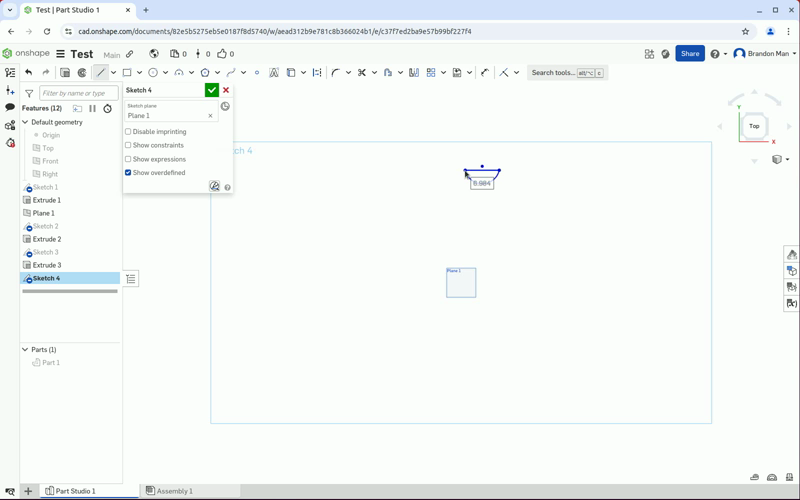
mouse_move(481, 179)
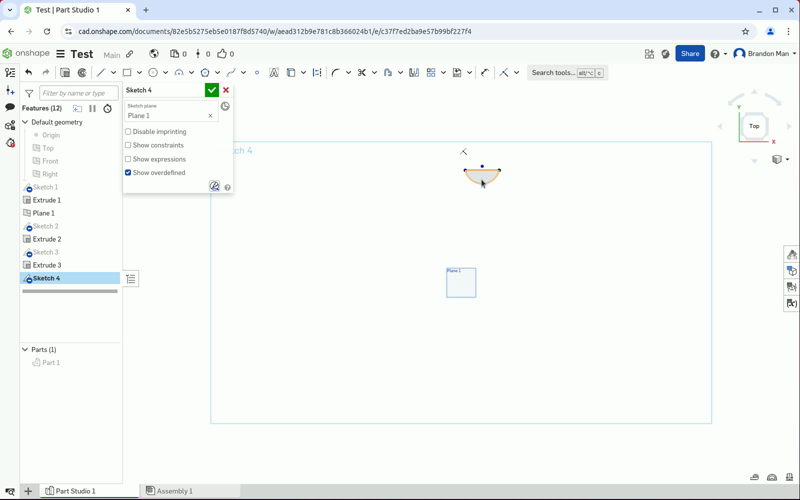
scroll(6)
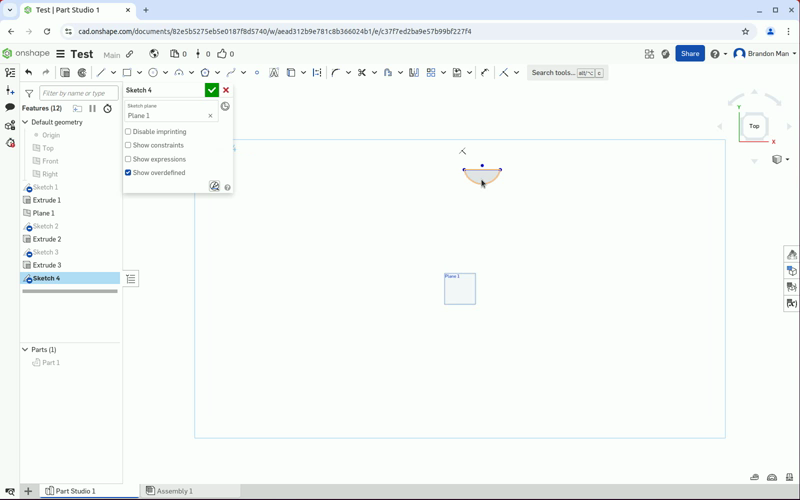
scroll(6)
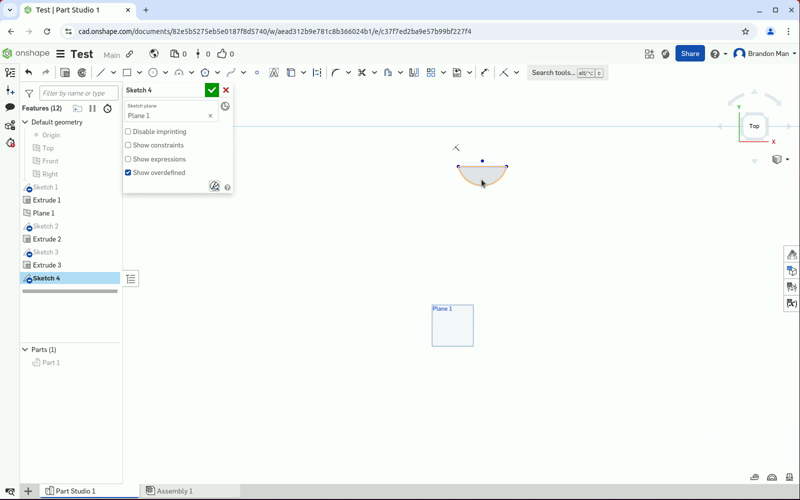
scroll(6)
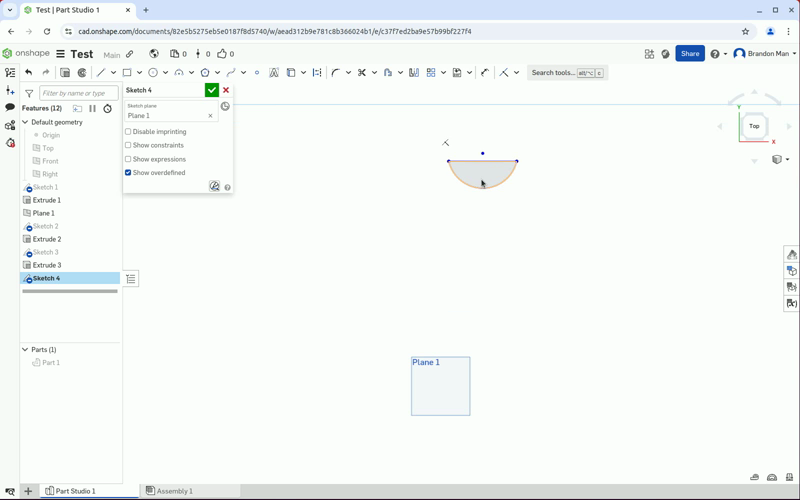
scroll(6)
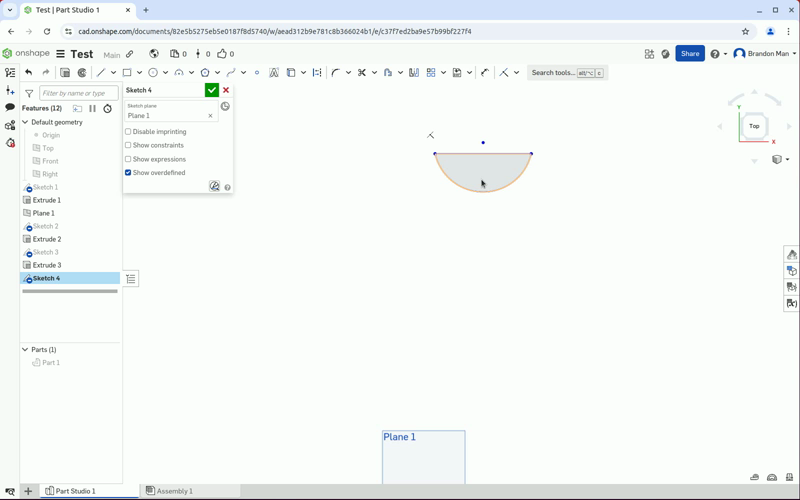
scroll(6)
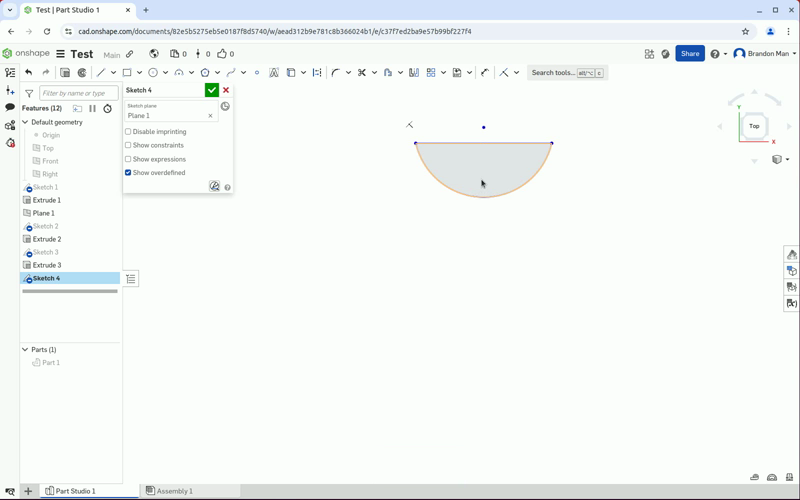
scroll(6)
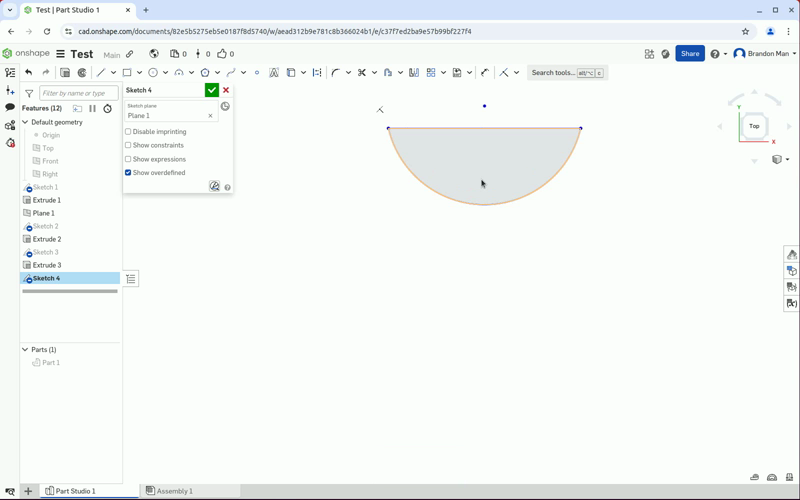
scroll(6)
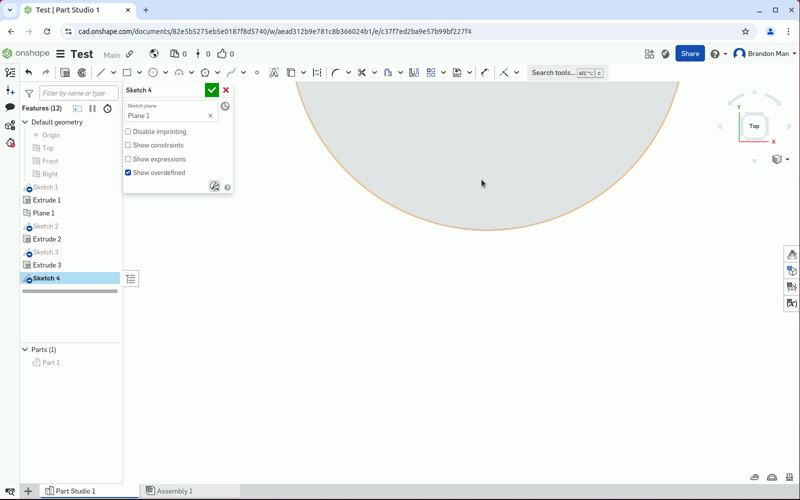
click(481, 179)
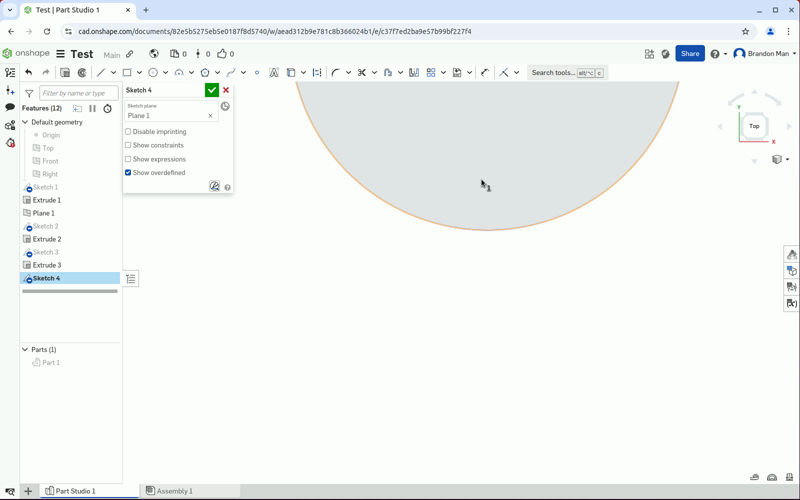
scroll(-6)
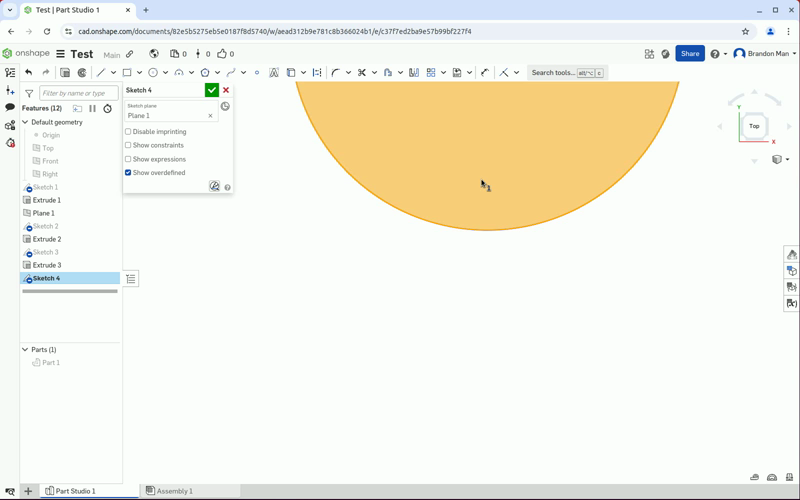
scroll(-6)
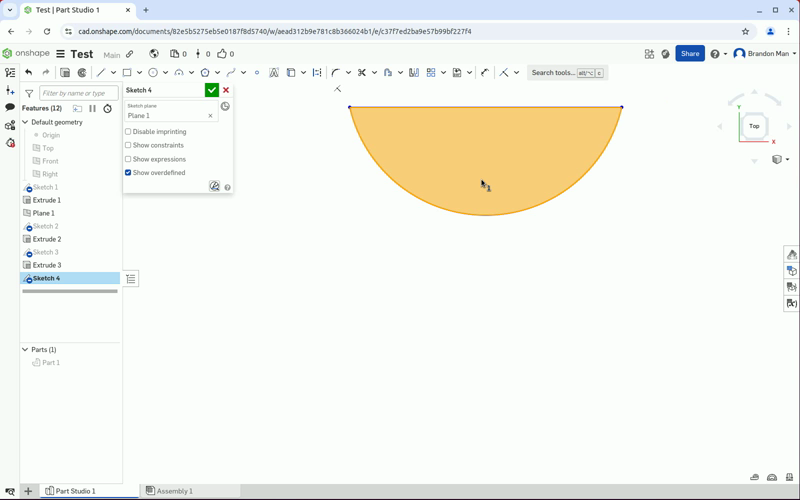
scroll(-6)
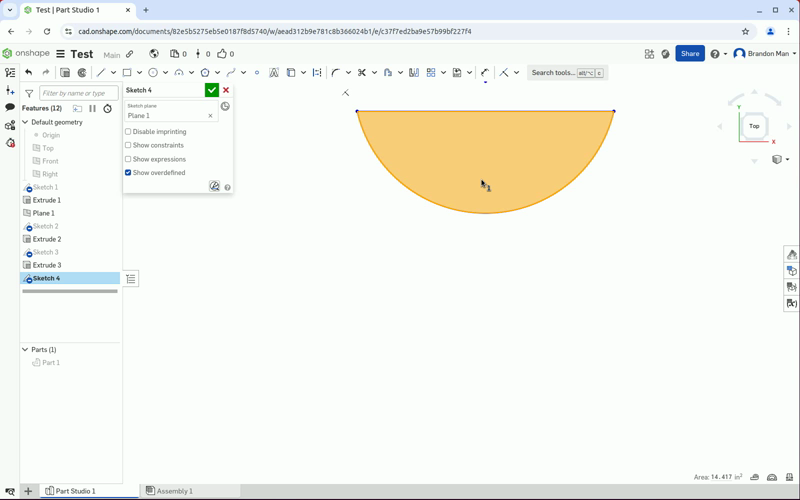
scroll(-6)
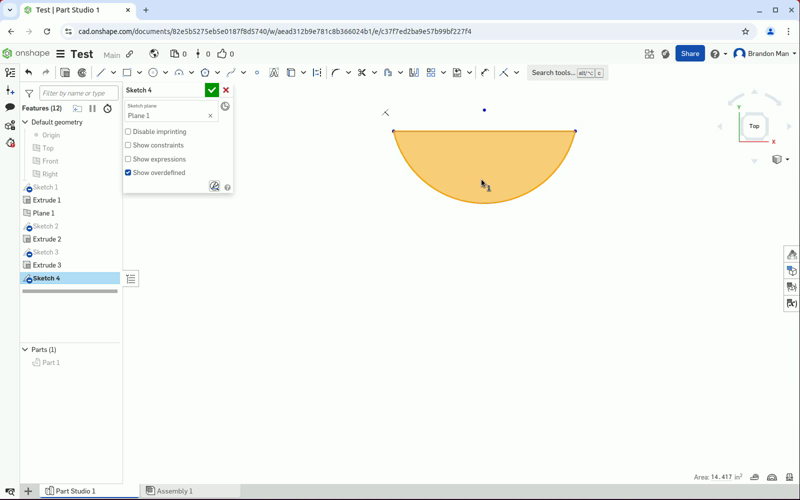
scroll(-6)
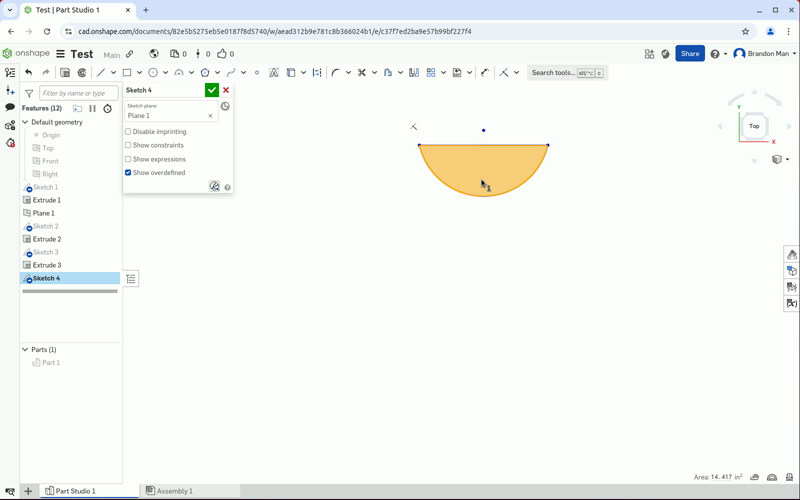
scroll(-6)
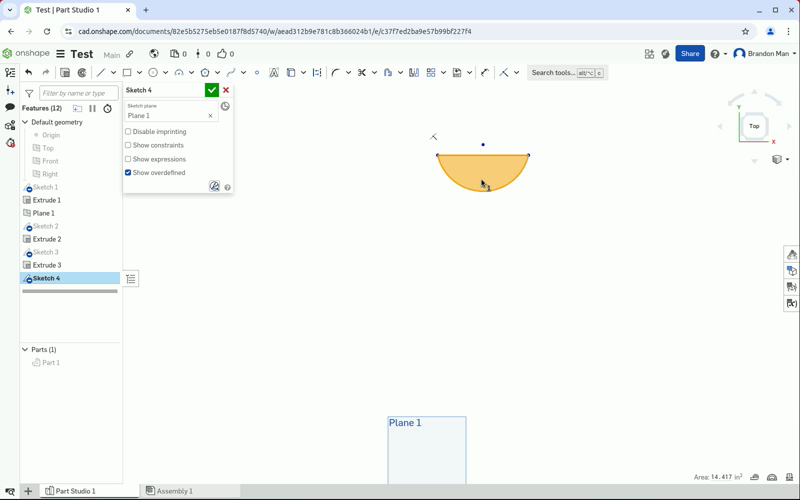
scroll(-6)
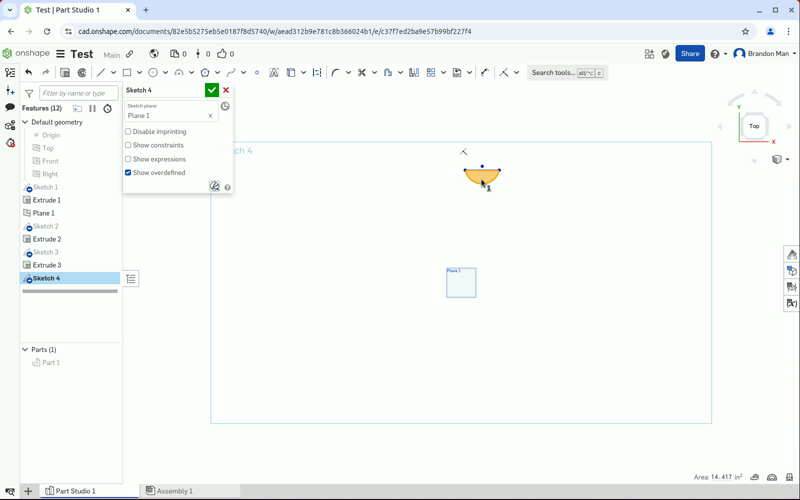
mouse_move(73, 352)
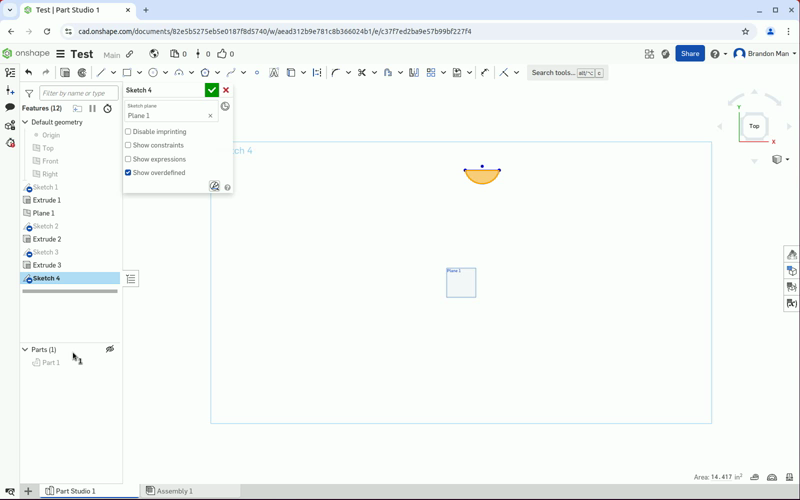
key(shift+y)
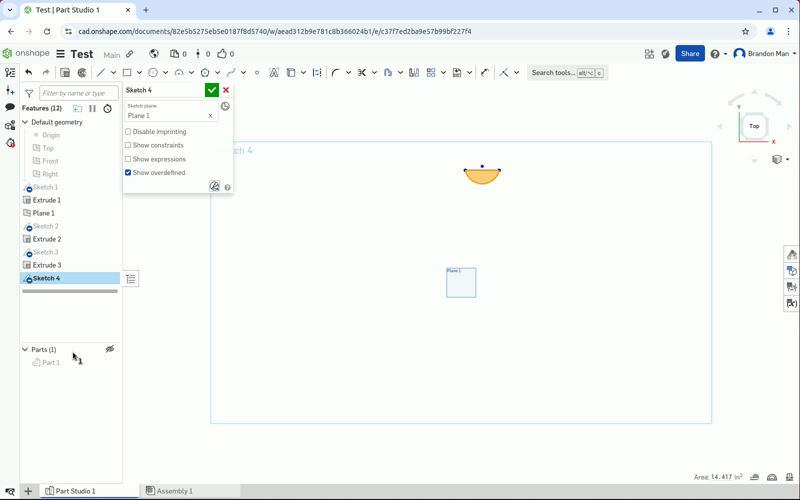
key(shift+e)
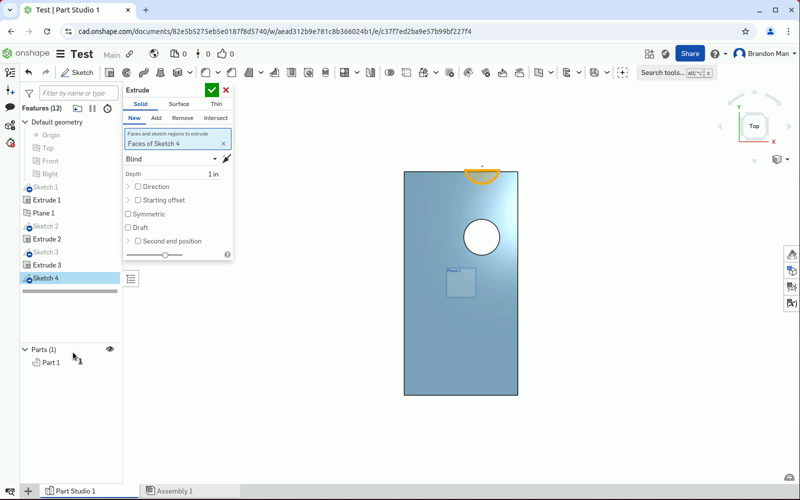
mouse_move(143, 106)
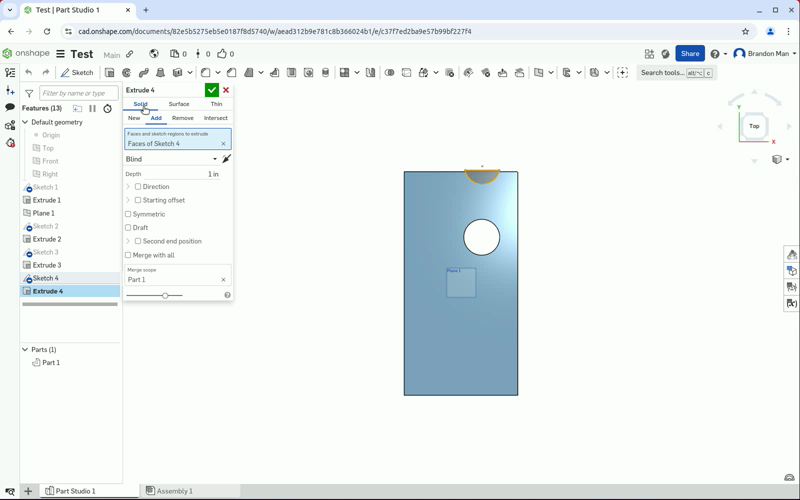
click(143, 106)
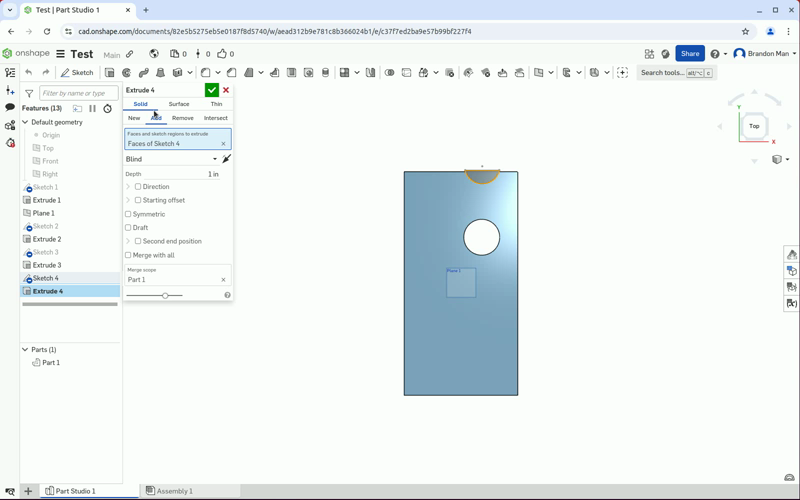
mouse_move(186, 120)
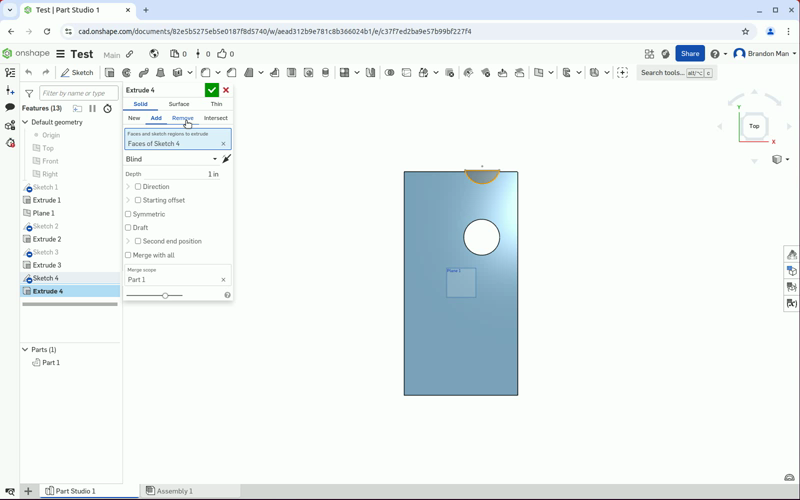
click(186, 120)
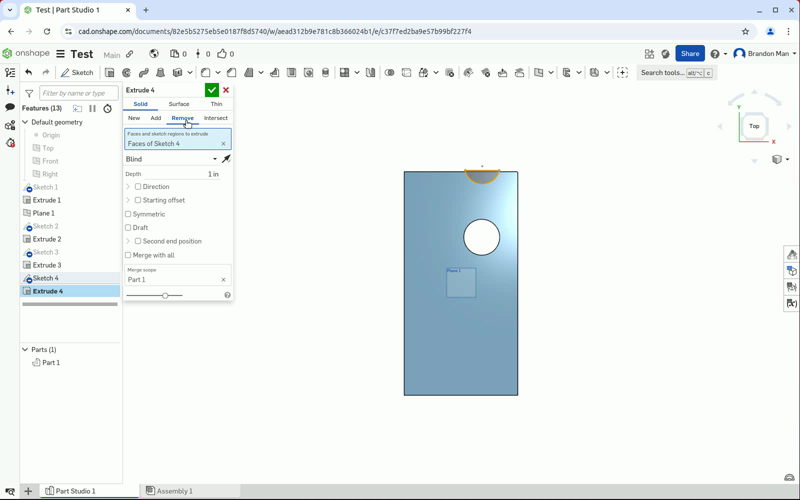
key(tab, 4)
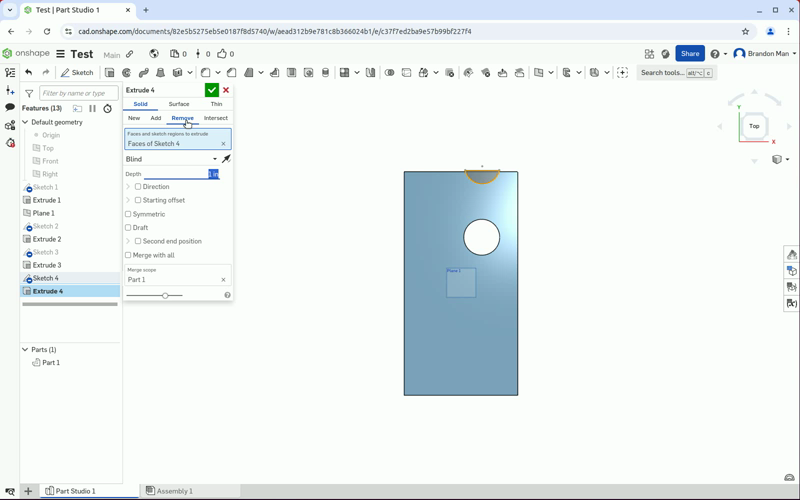
text(23.108)
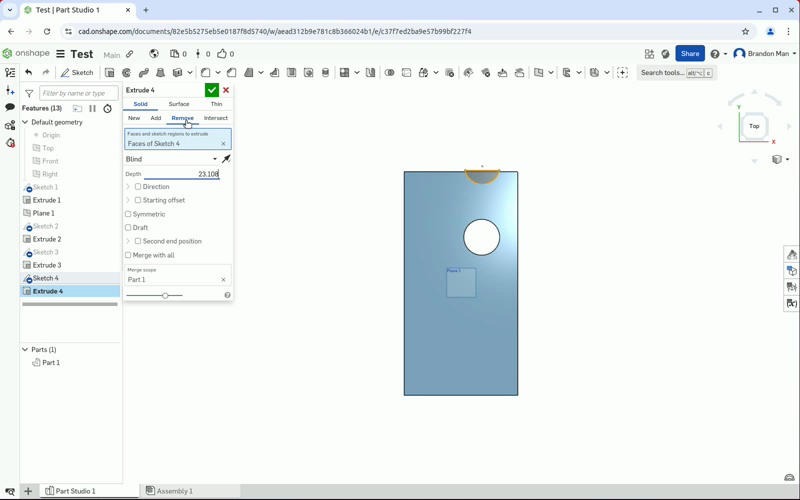
key(tab, 6)
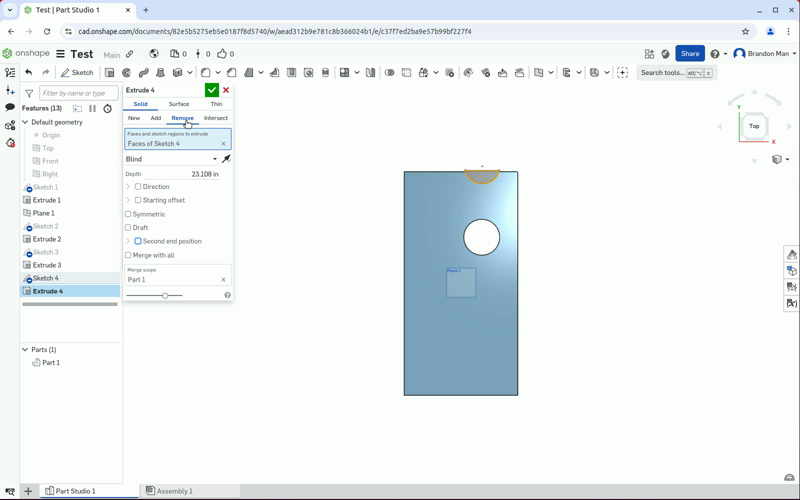
key(space)
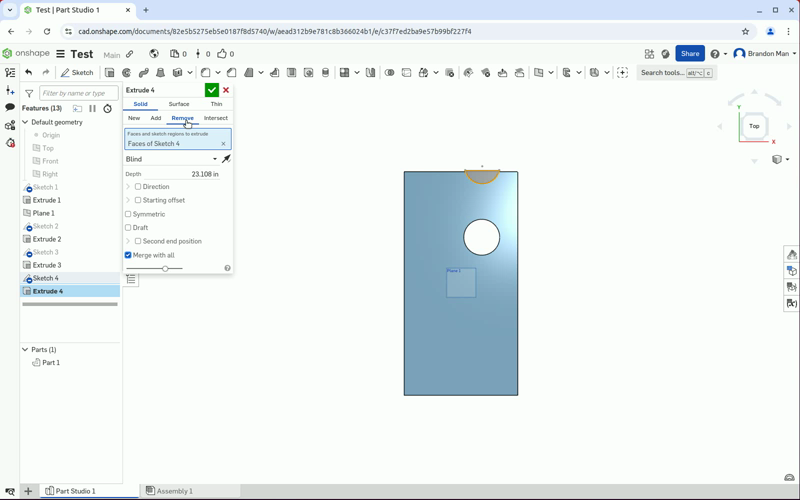
key(enter)
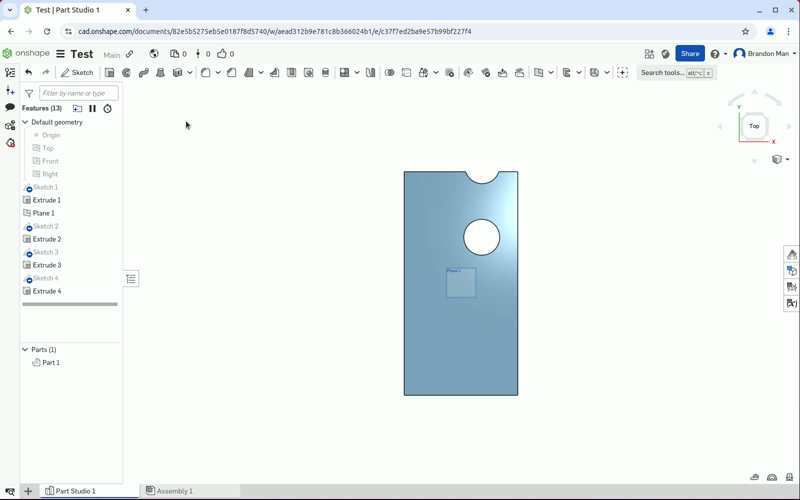
key(shift+h)
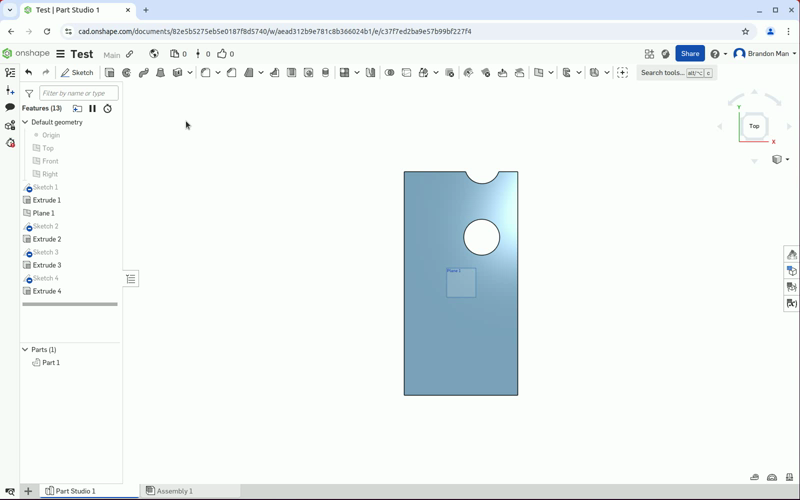
key(shift+h)
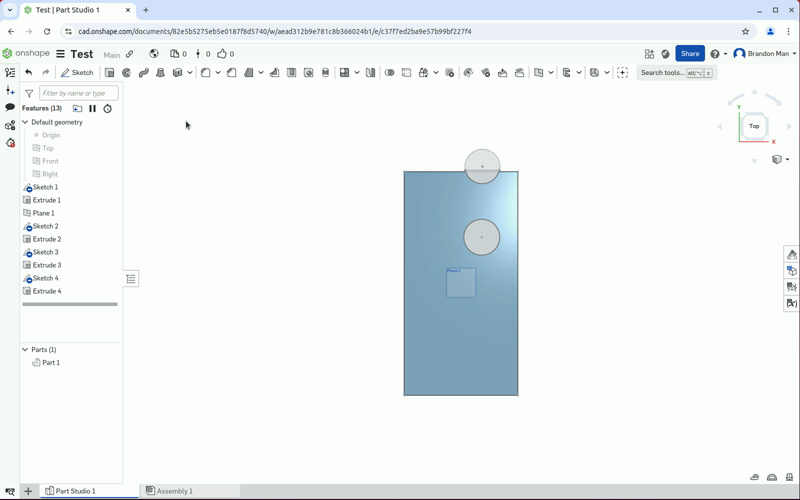
key(shift+7)
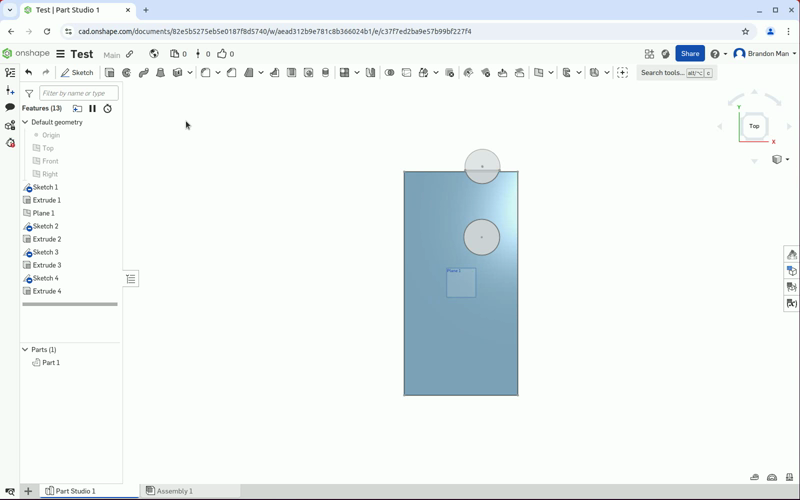
key(up, 3)
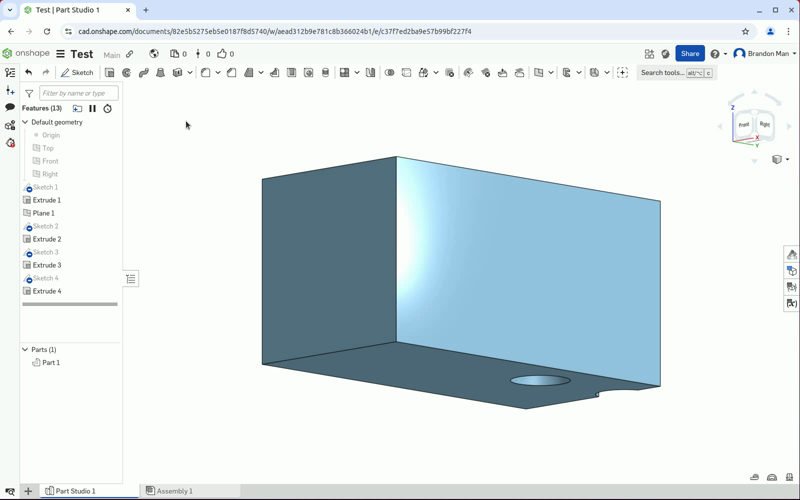
key(left, 3)
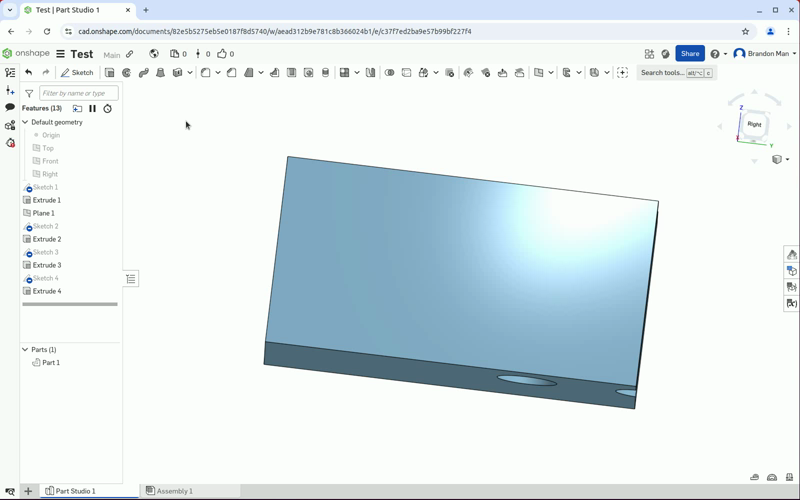
key(right, 3)
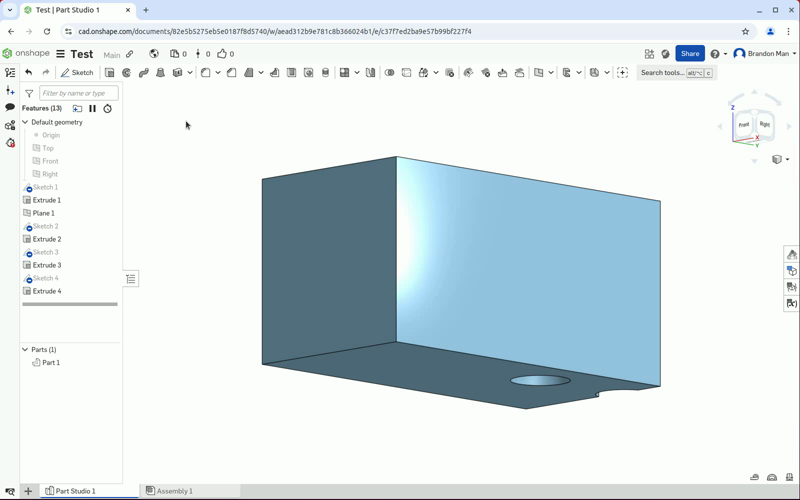
key(down, 3)
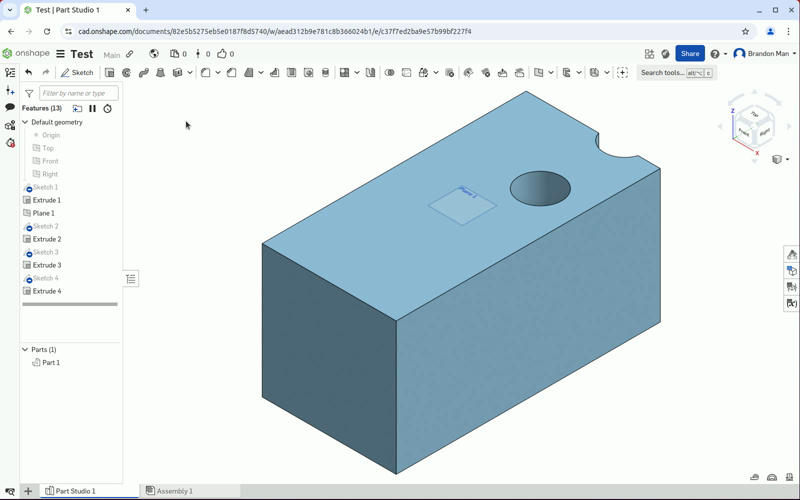
mouse_move(73, 189)
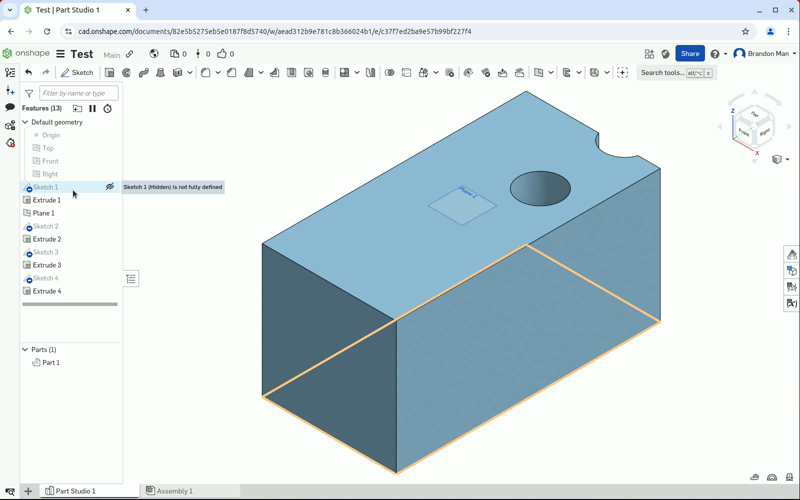
click(73, 189)